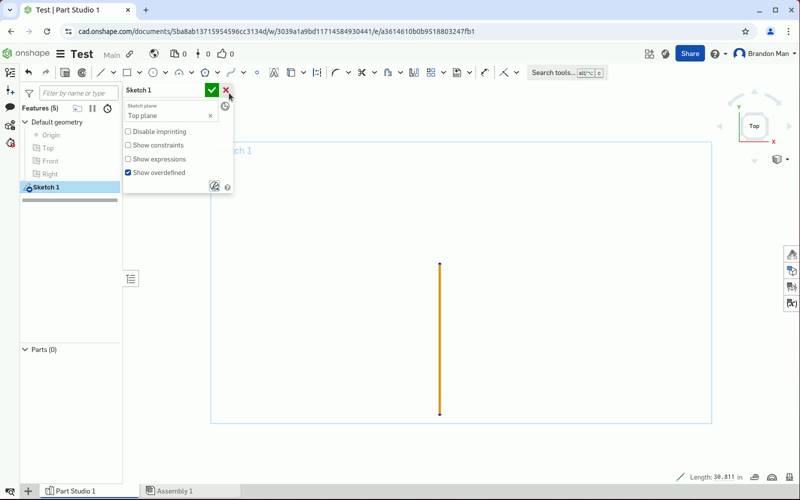
key(shift+h)
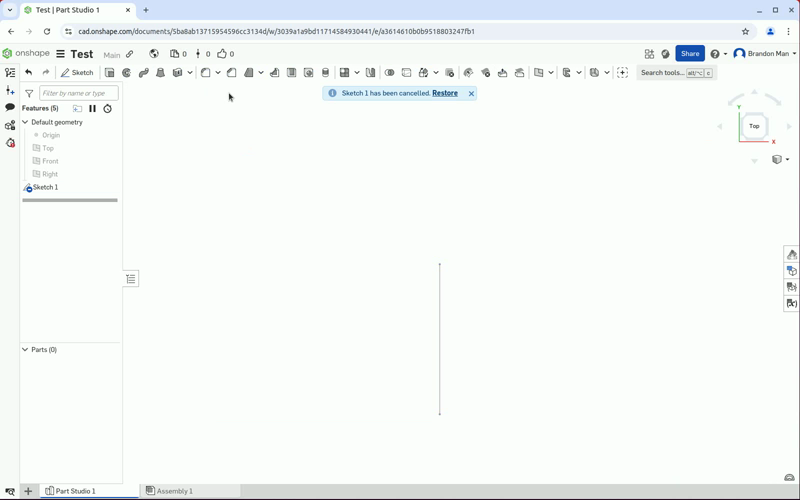
key(shift+s)
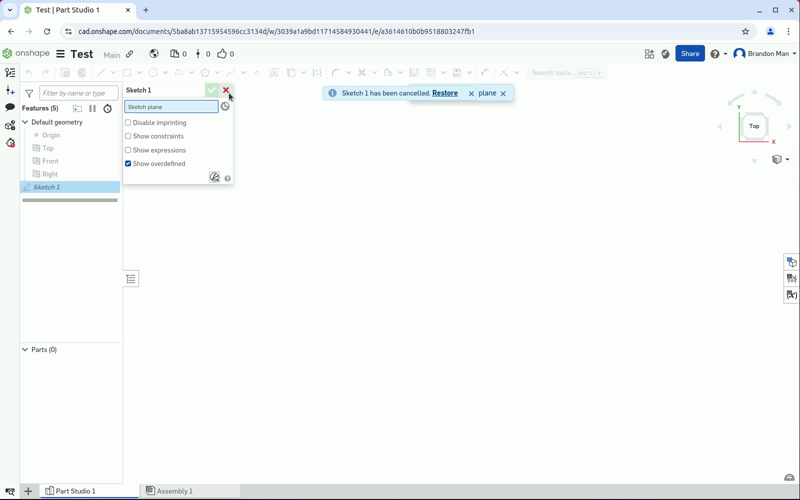
mouse_move(73, 150)
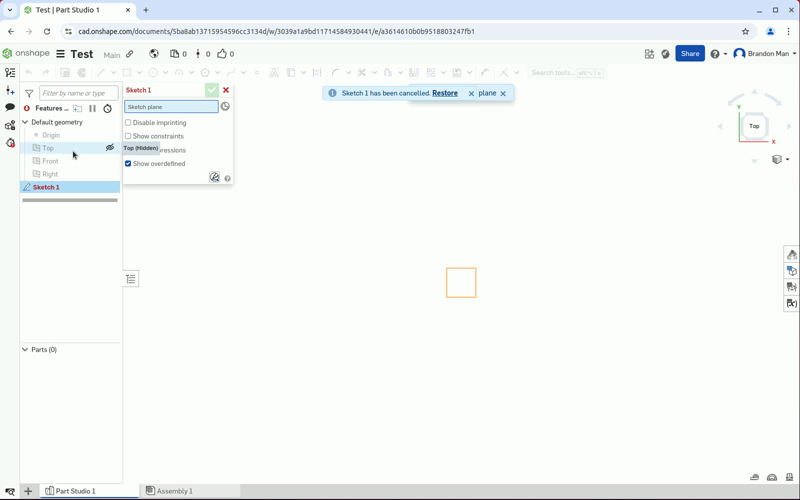
click(73, 150)
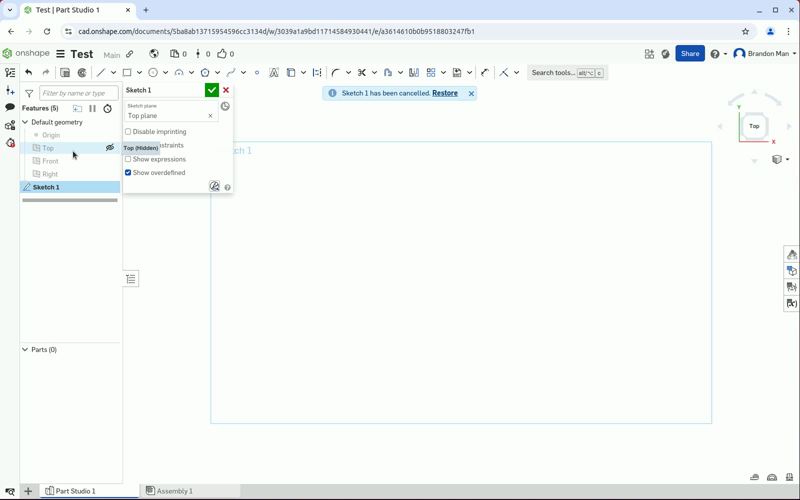
mouse_move(73, 352)
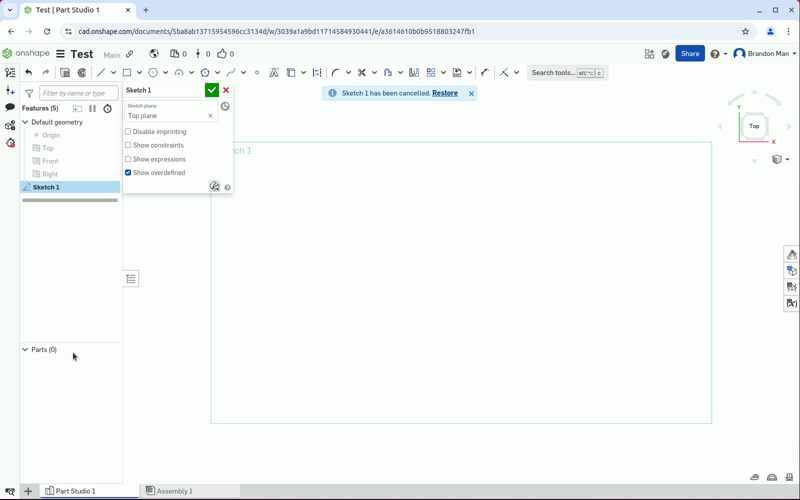
key(y)
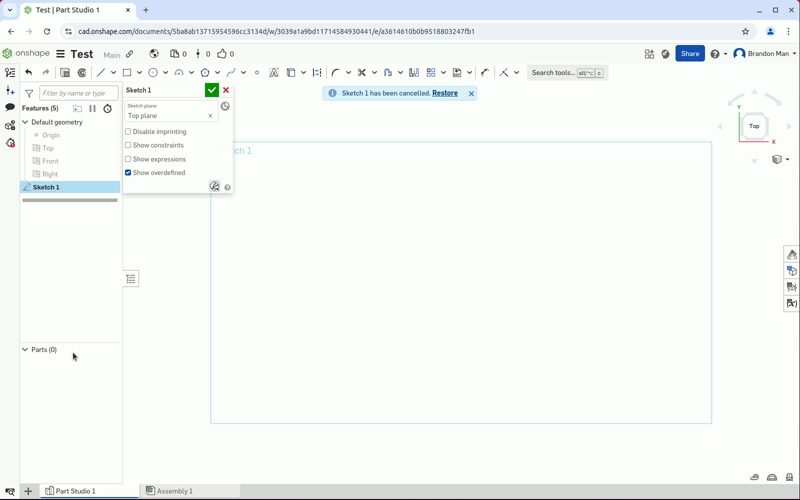
key(l)
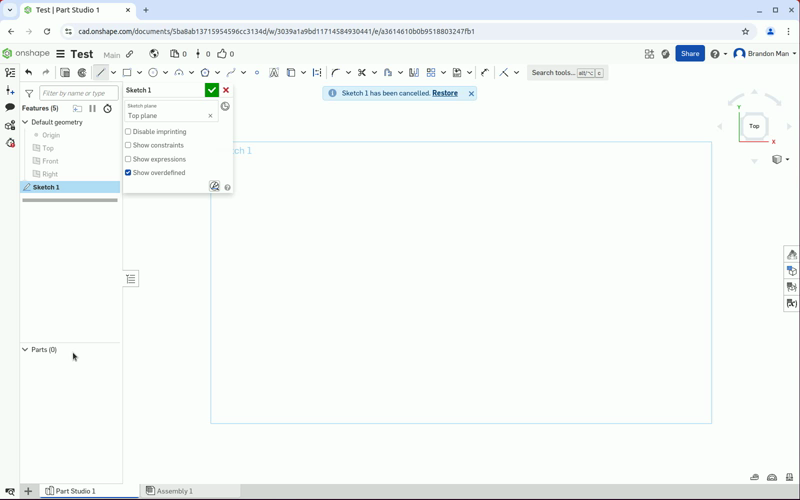
key_down(shift)
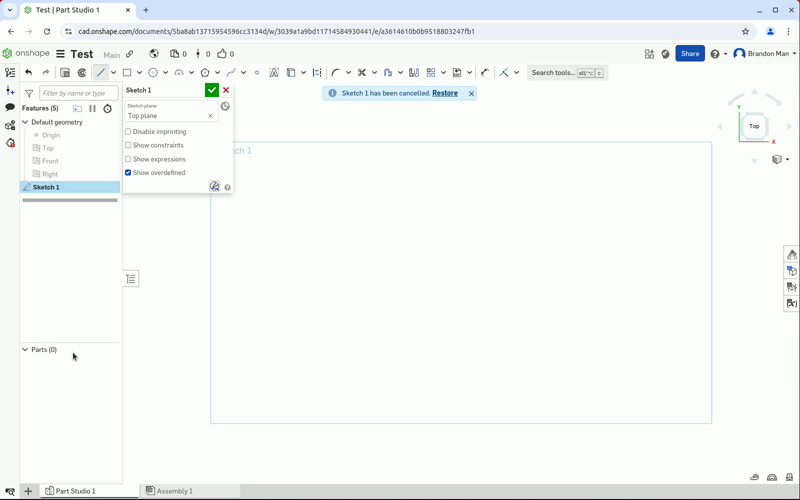
mouse_move(401, 275)
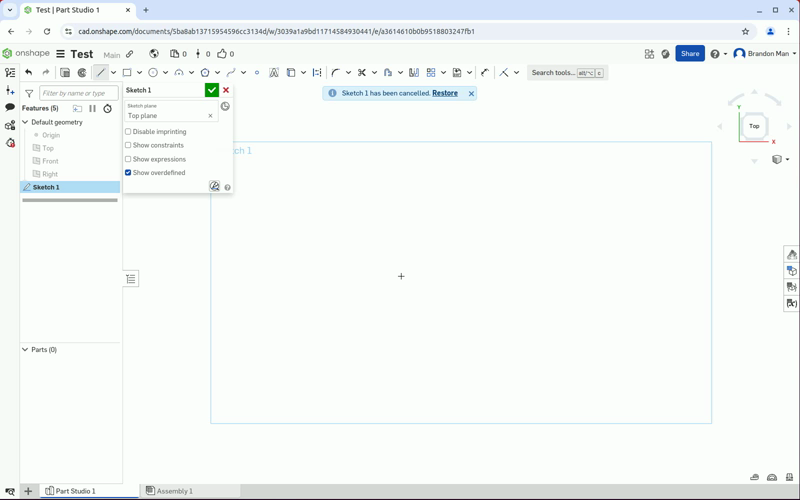
click(401, 275)
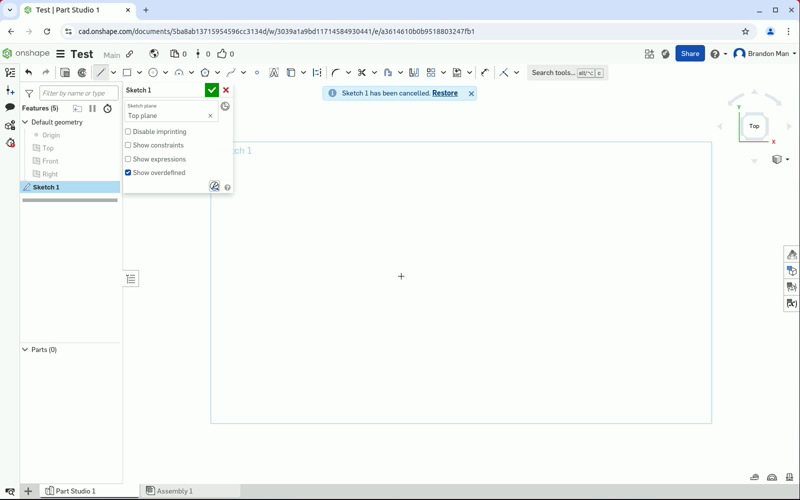
key_up(shift)
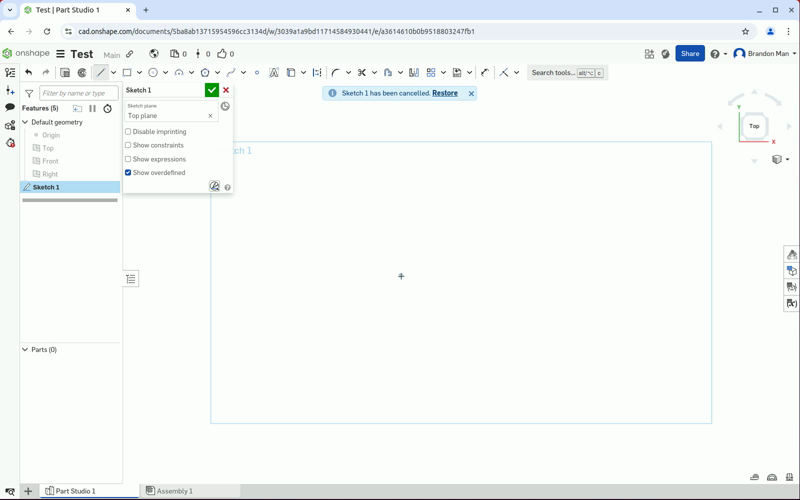
key_down(shift)
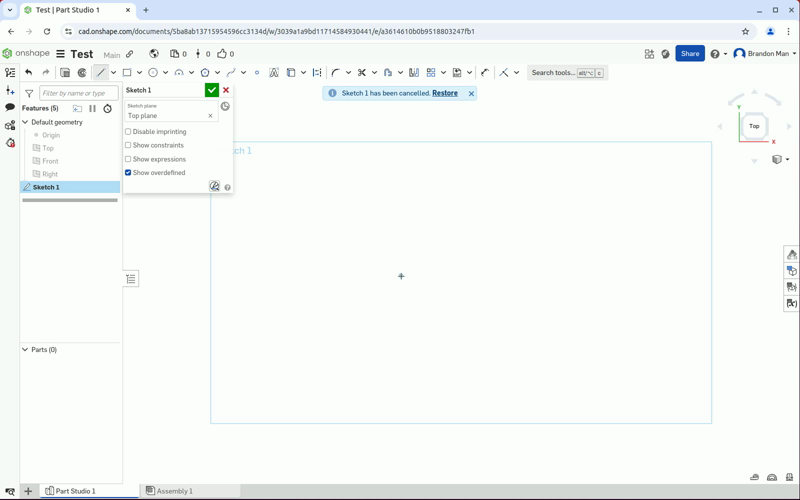
mouse_move(417, 367)
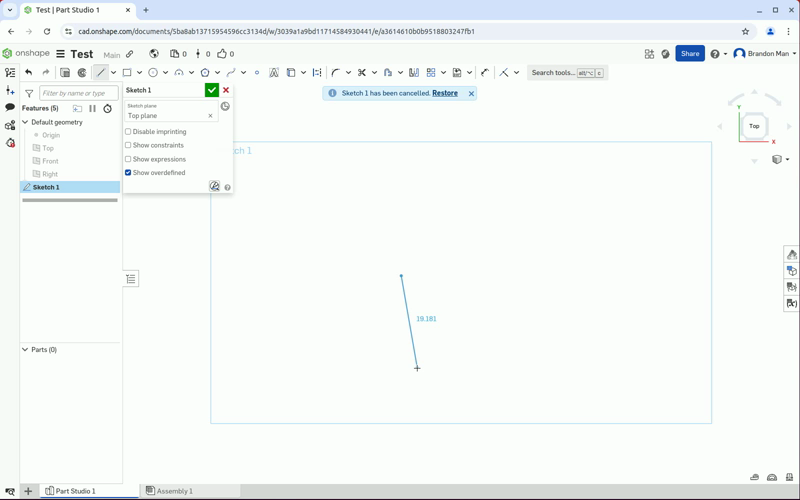
click(417, 367)
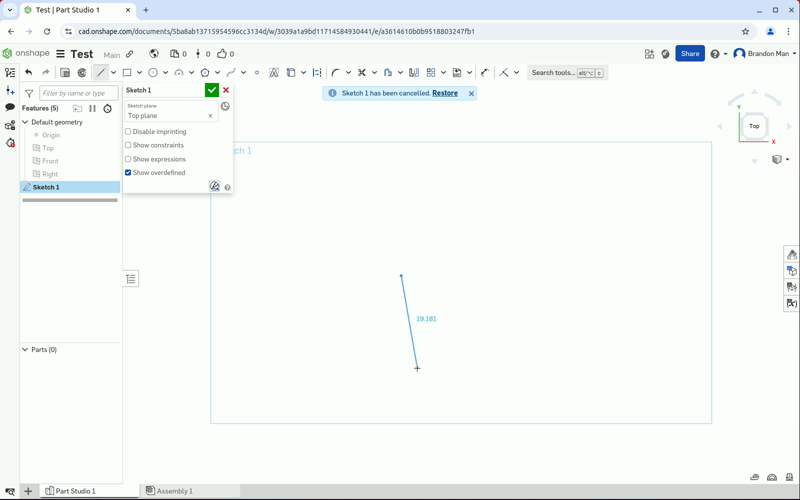
key_up(shift)
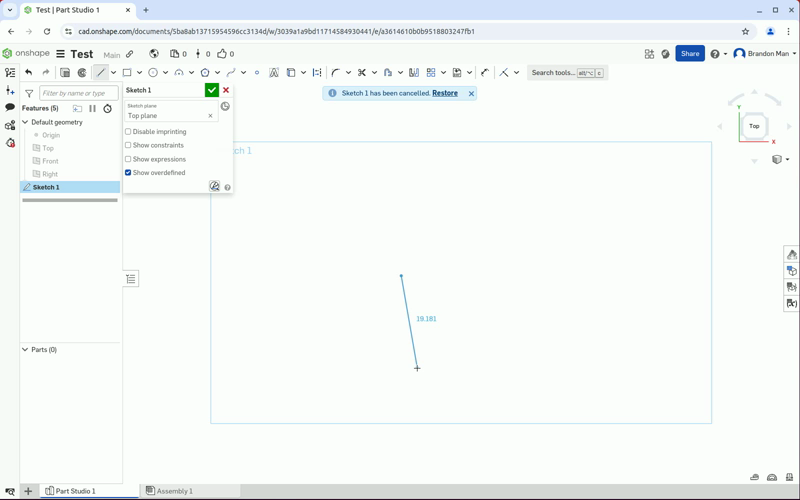
key(esc)
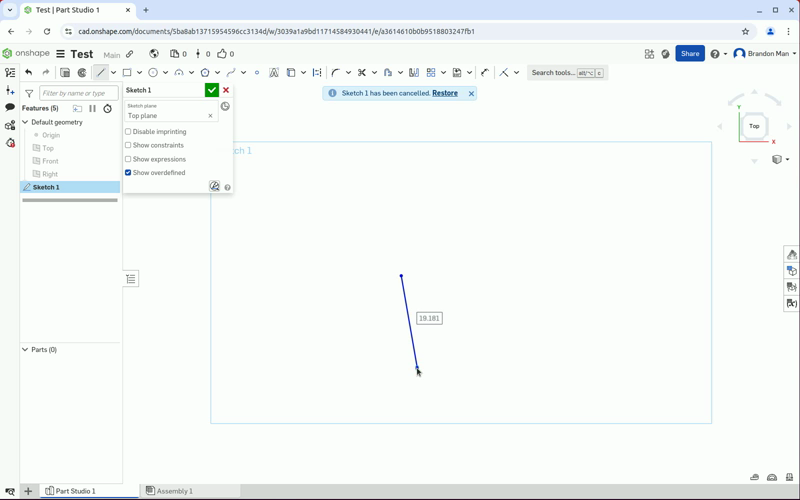
key(a)
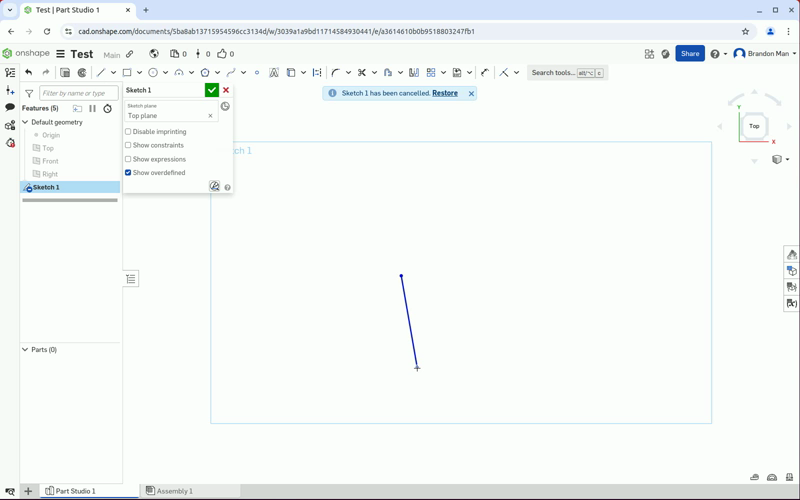
mouse_move(417, 367)
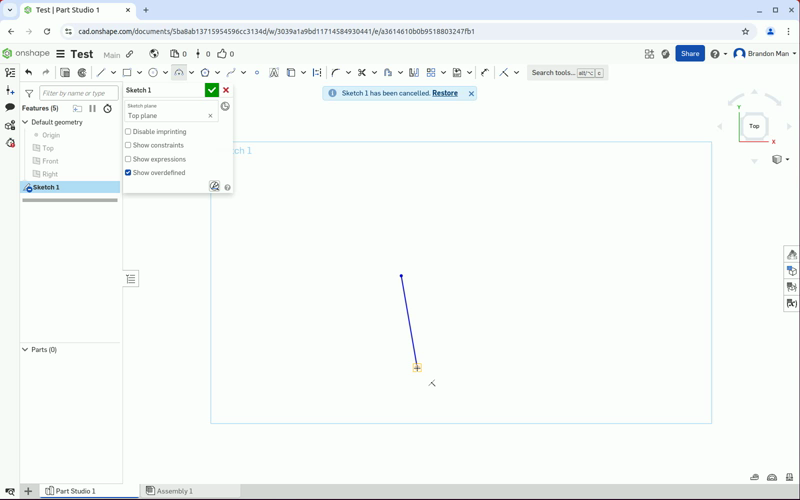
click(417, 367)
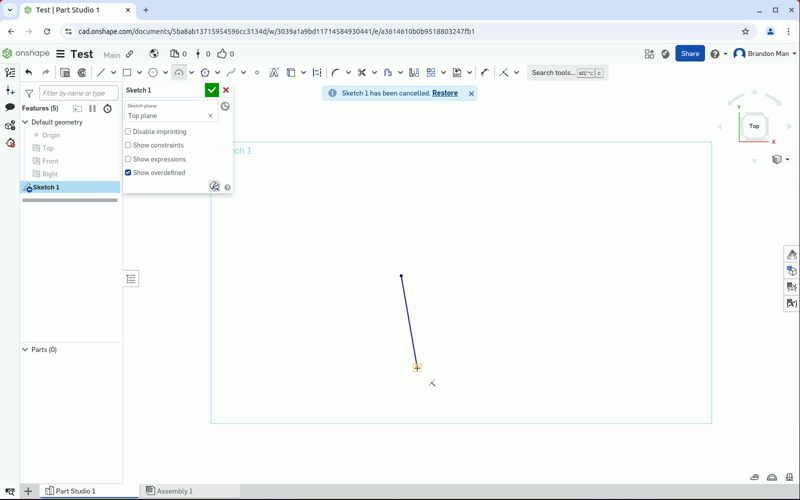
key_down(shift)
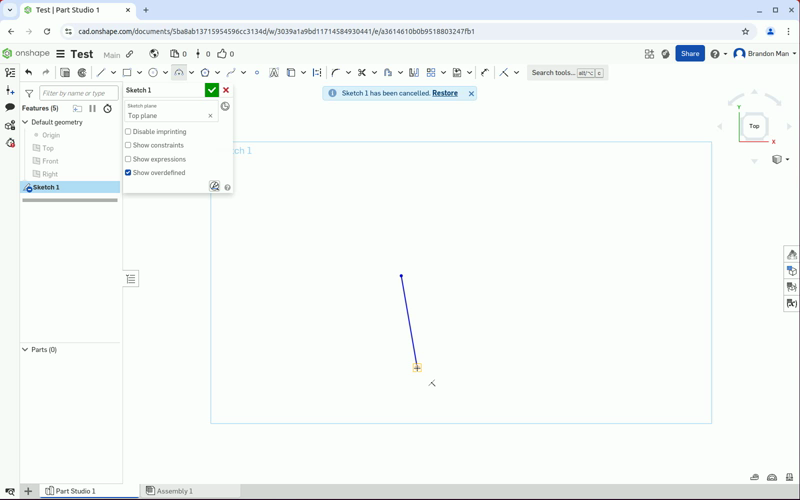
mouse_move(461, 393)
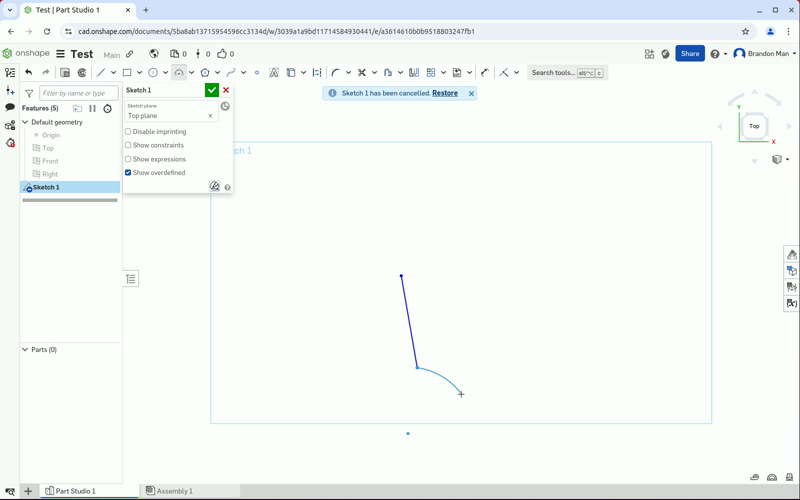
click(461, 393)
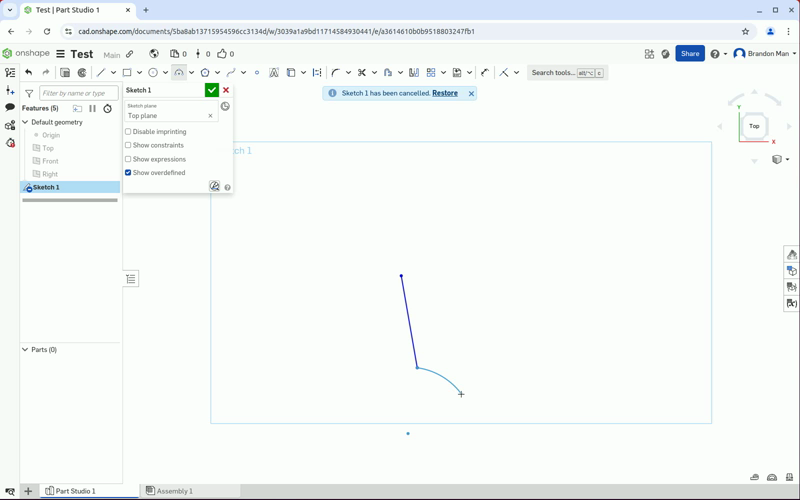
mouse_move(435, 387)
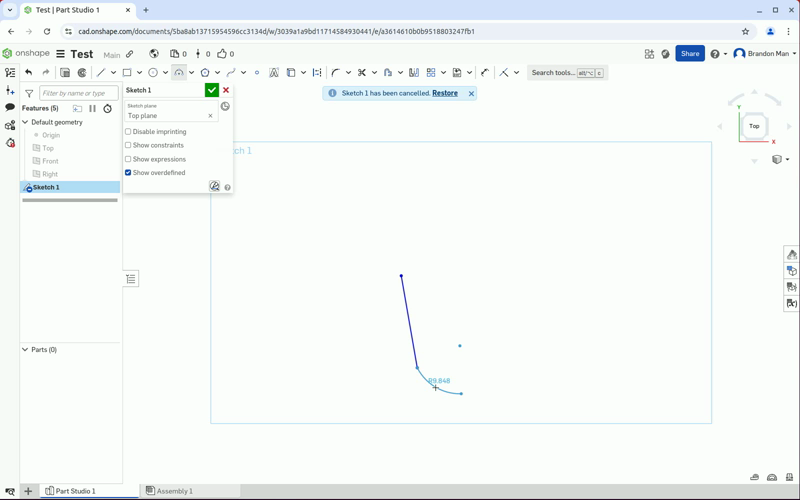
click(435, 387)
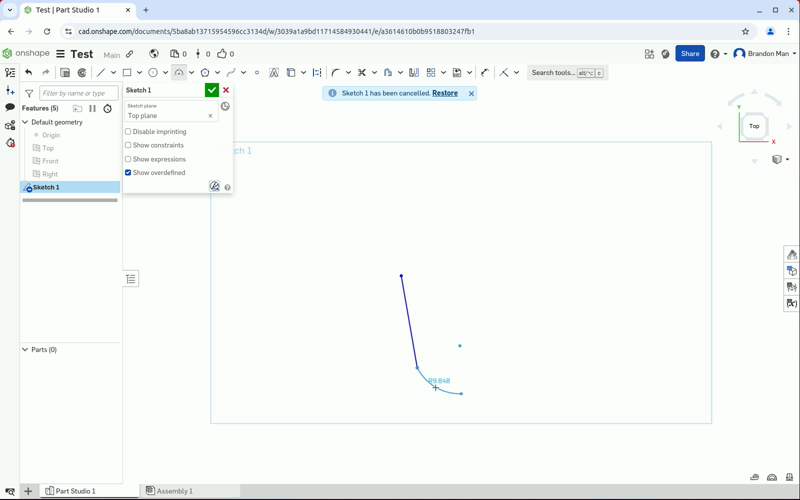
key_up(shift)
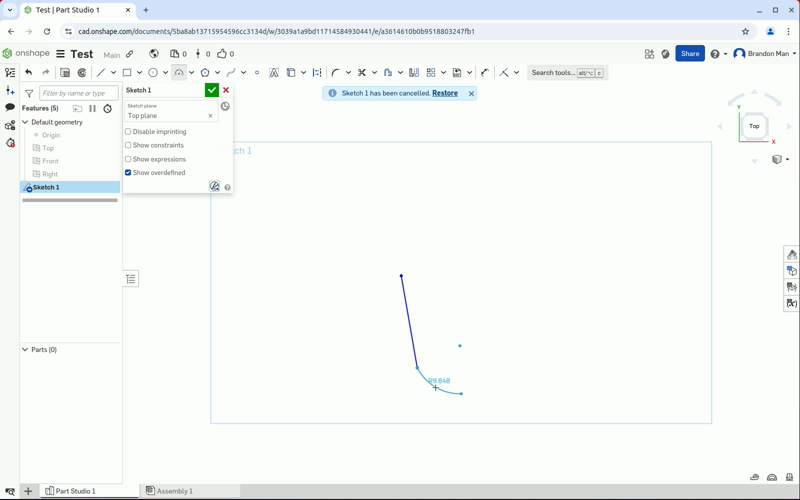
mouse_move(461, 393)
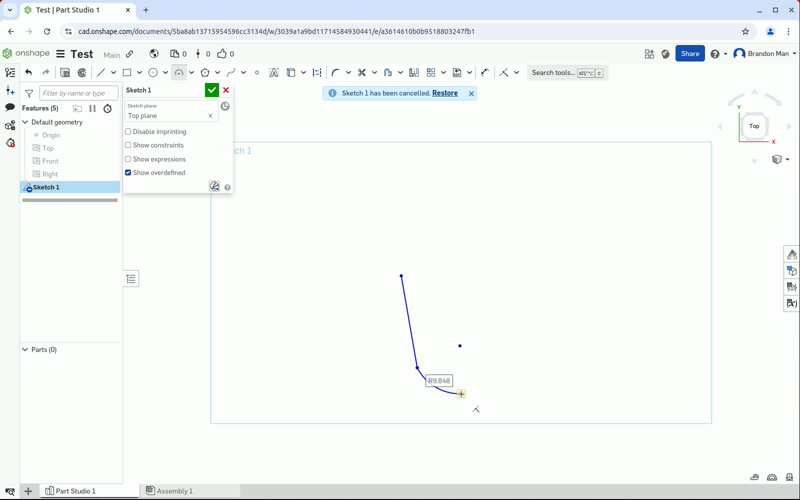
click(461, 393)
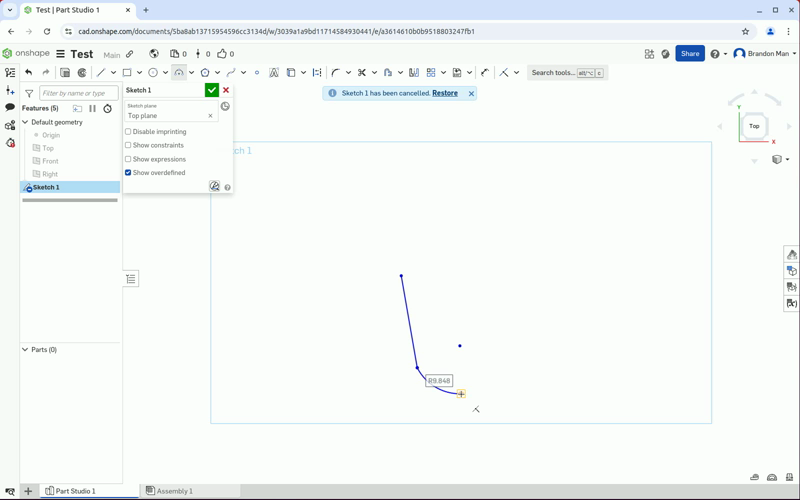
key_down(shift)
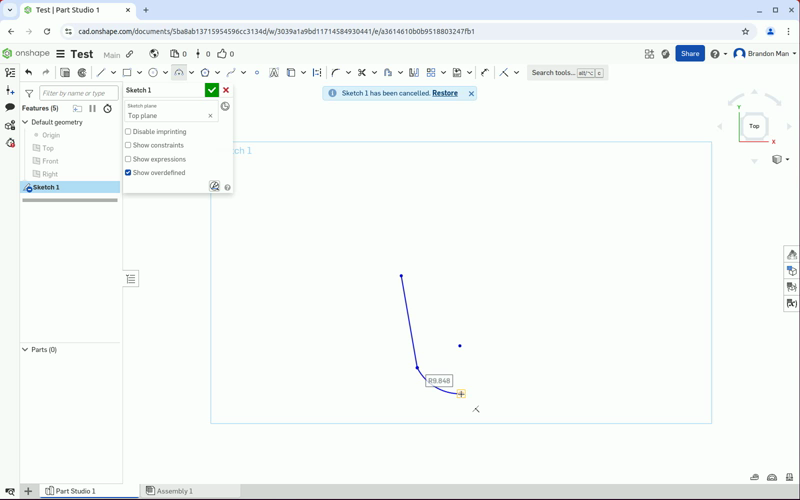
mouse_move(504, 367)
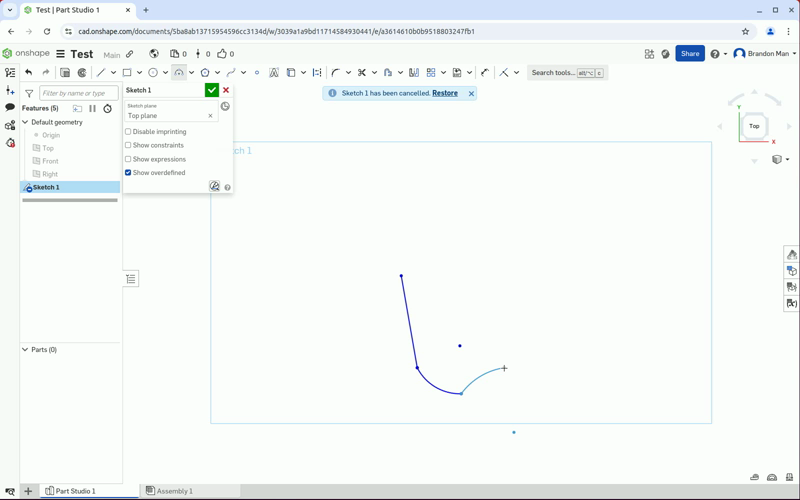
click(504, 367)
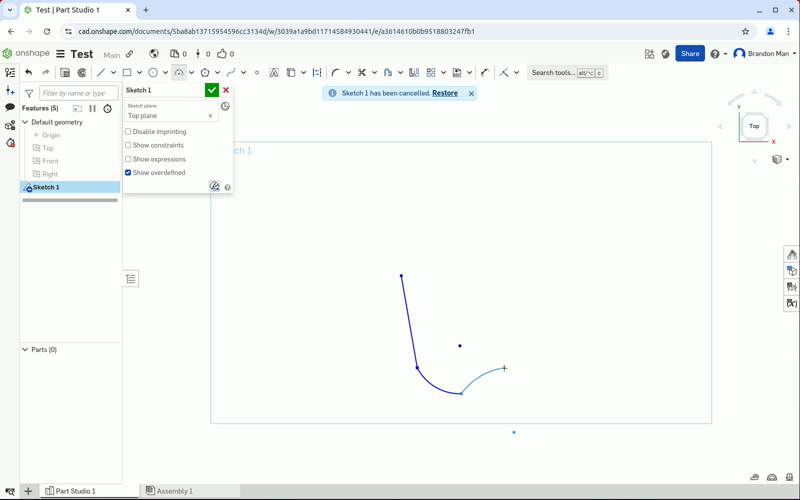
mouse_move(486, 387)
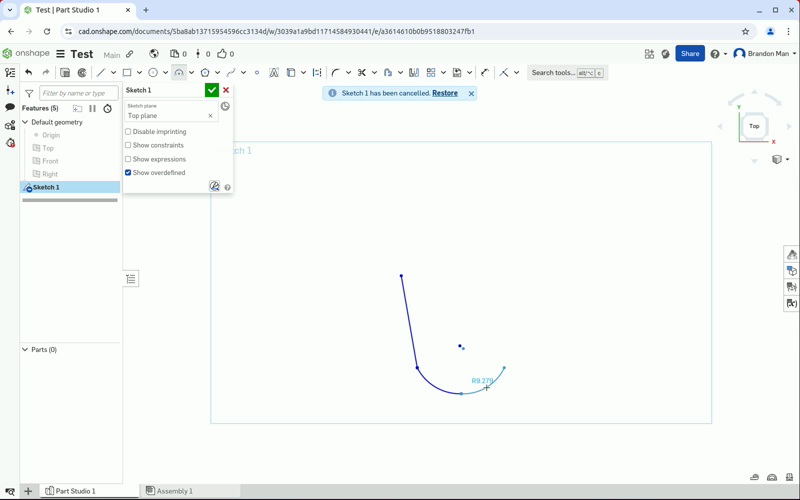
click(486, 387)
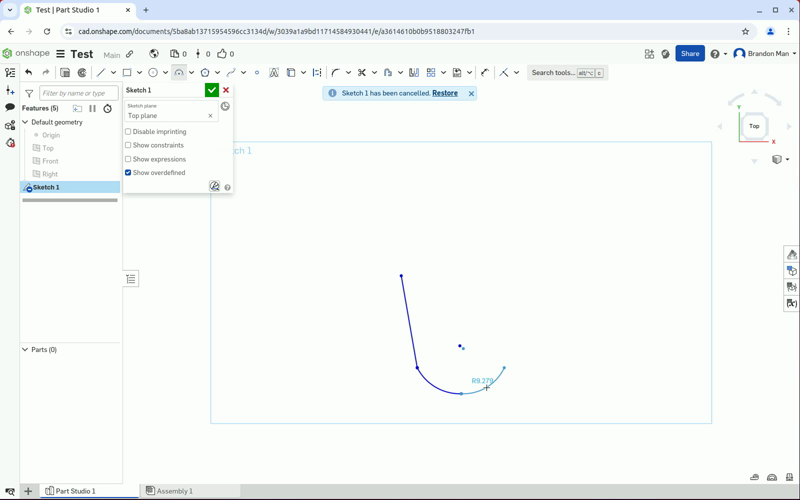
key_up(shift)
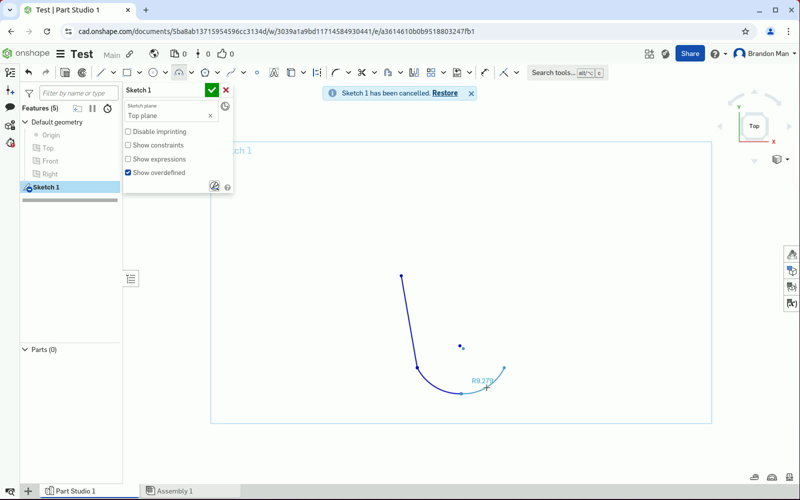
key(esc)
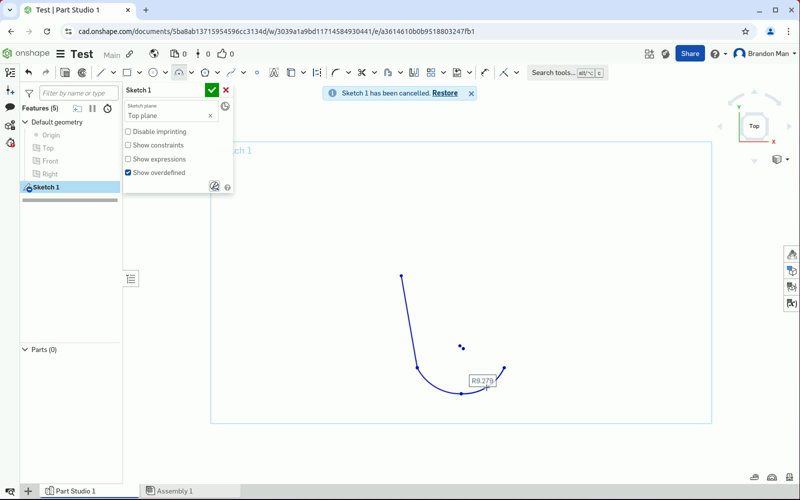
key(l)
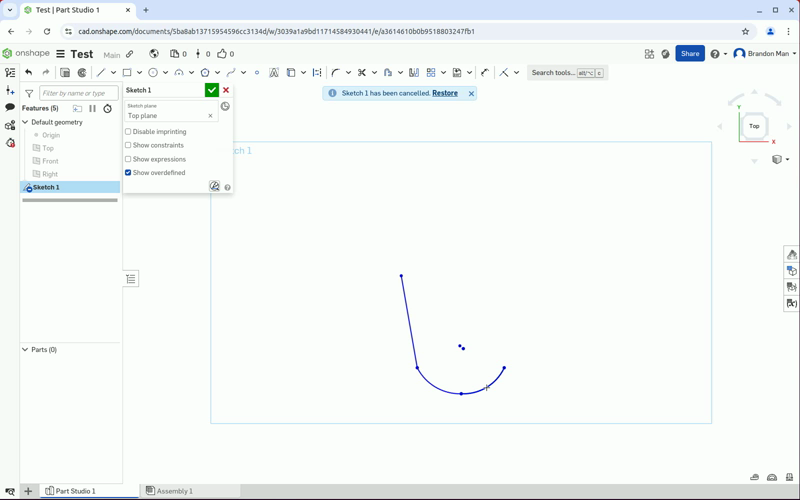
mouse_move(504, 367)
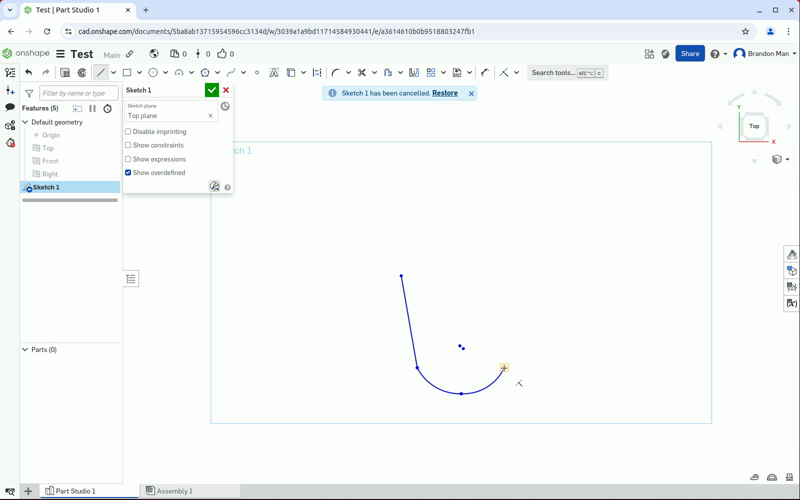
click(504, 367)
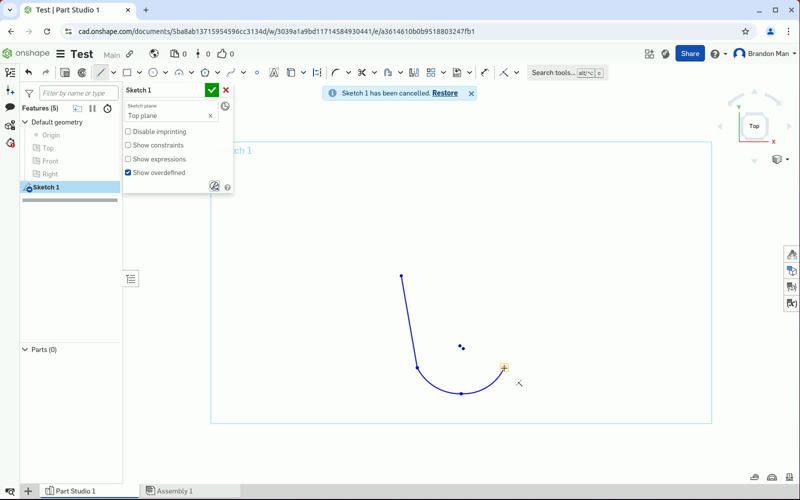
key_down(shift)
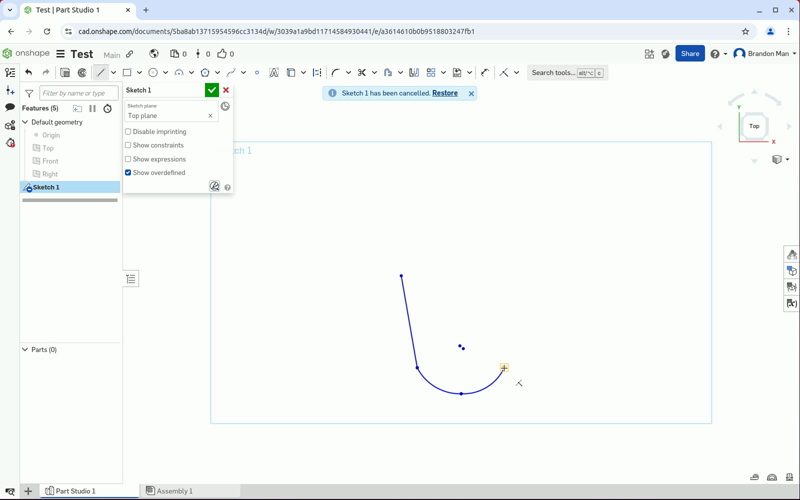
mouse_move(520, 275)
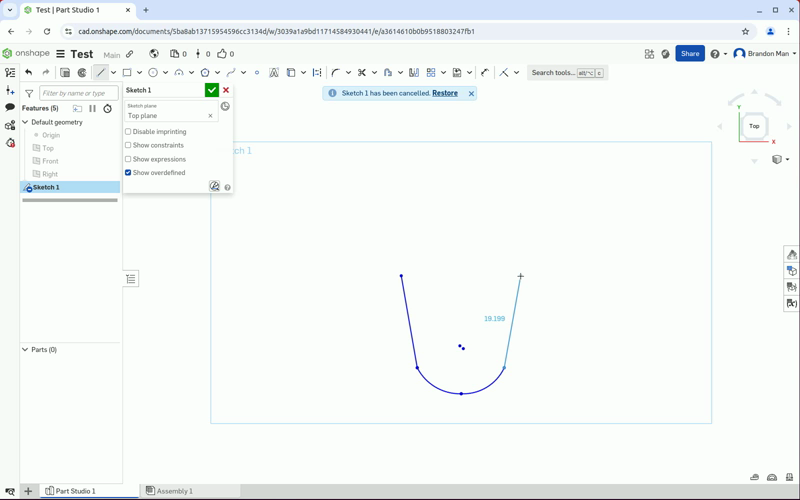
click(520, 275)
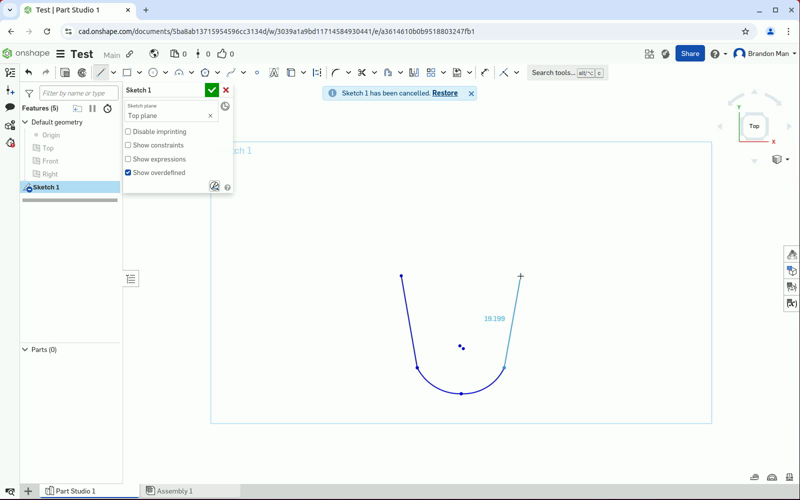
key_up(shift)
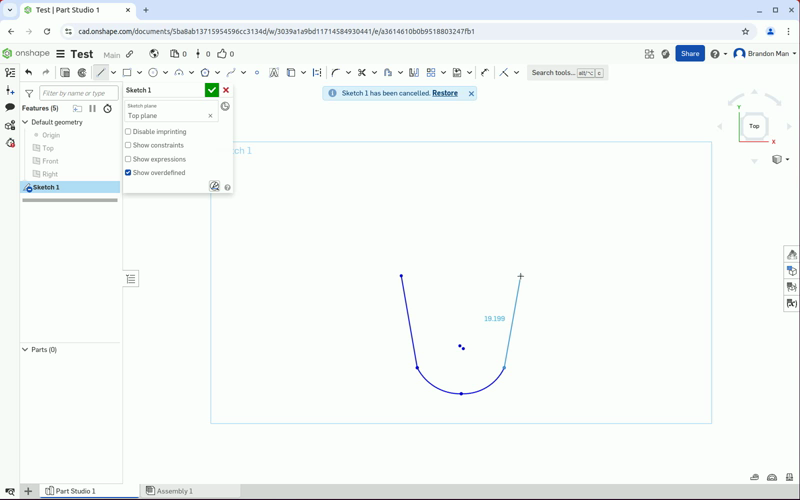
key(esc)
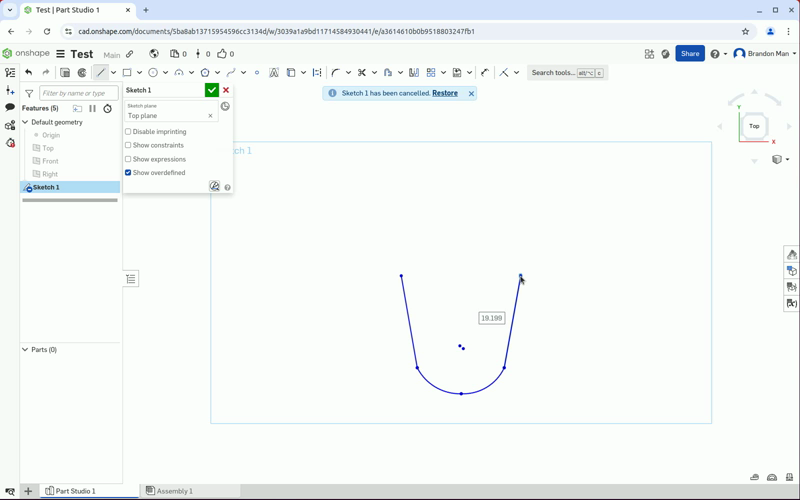
key(a)
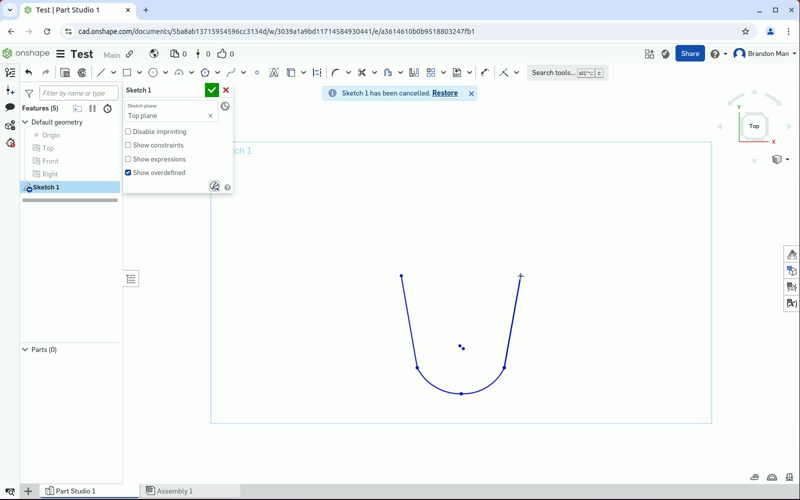
mouse_move(520, 275)
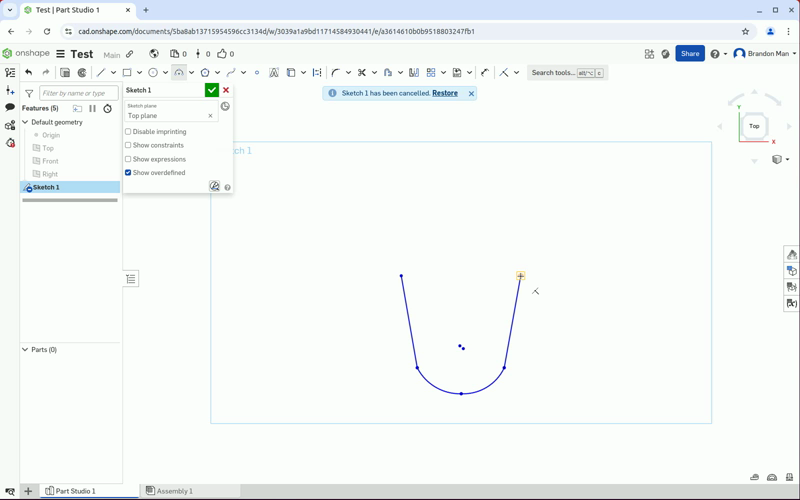
click(520, 275)
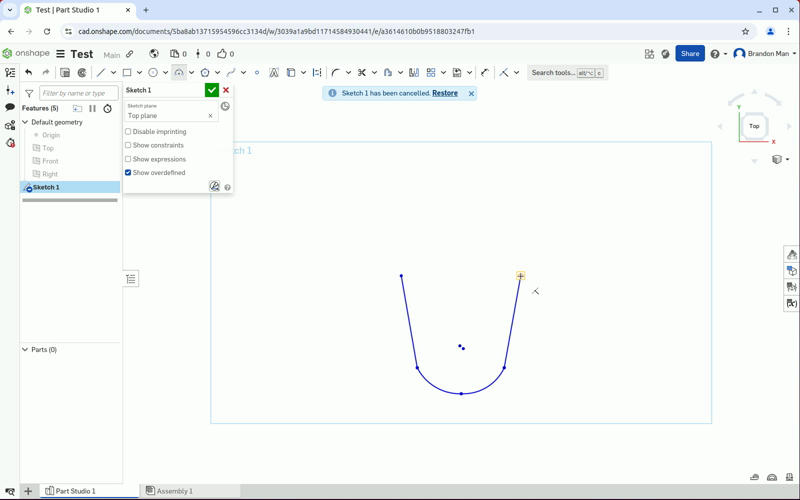
key_down(shift)
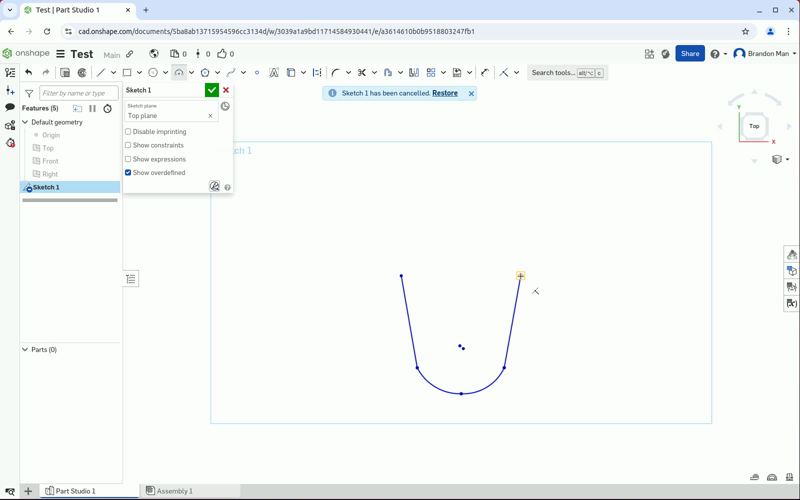
mouse_move(461, 216)
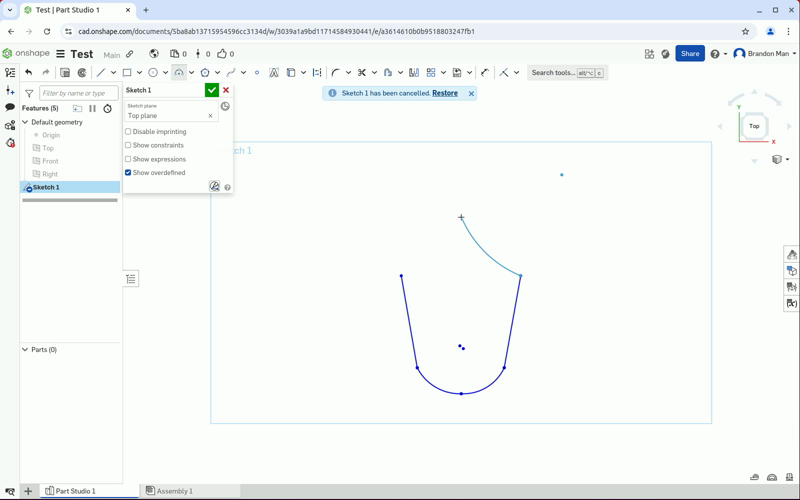
click(461, 216)
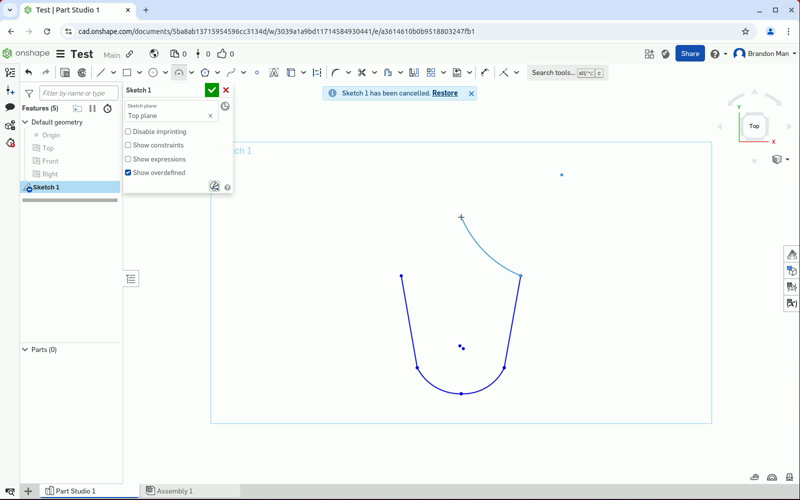
mouse_move(503, 234)
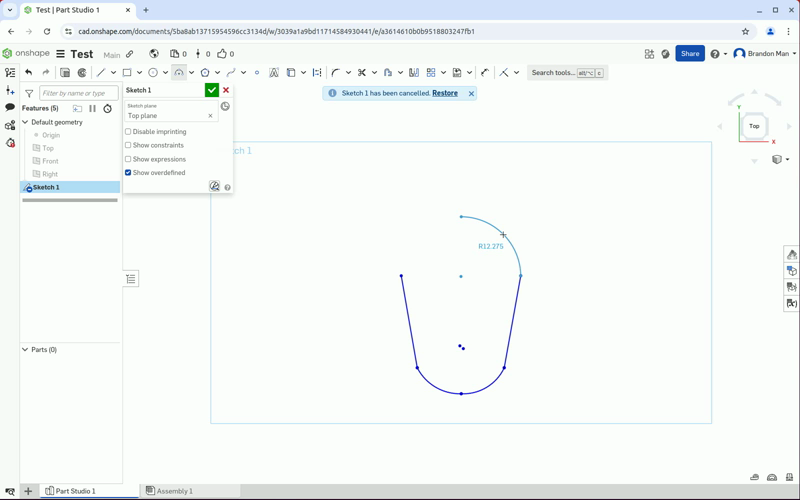
click(503, 234)
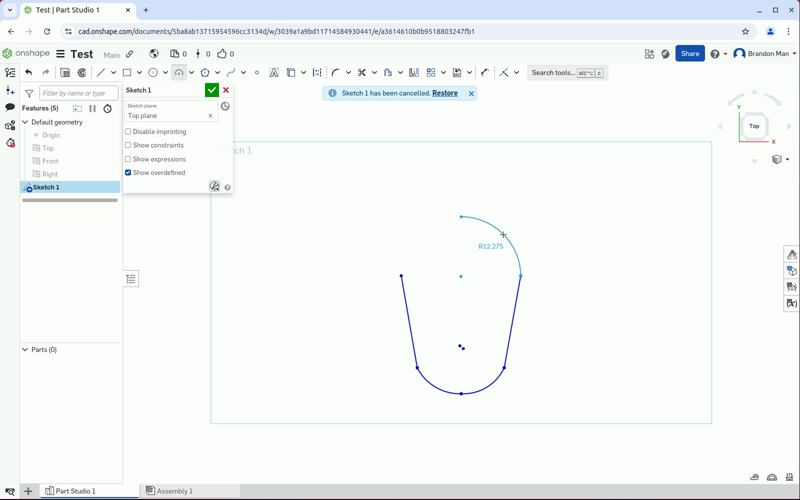
key_up(shift)
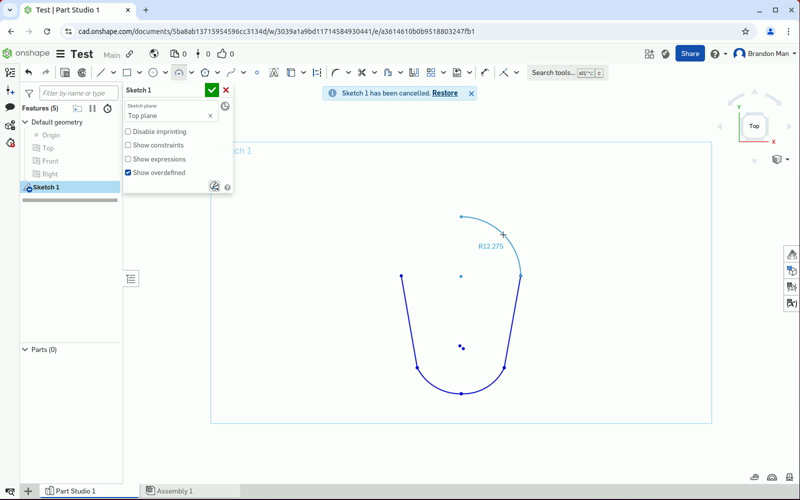
mouse_move(461, 216)
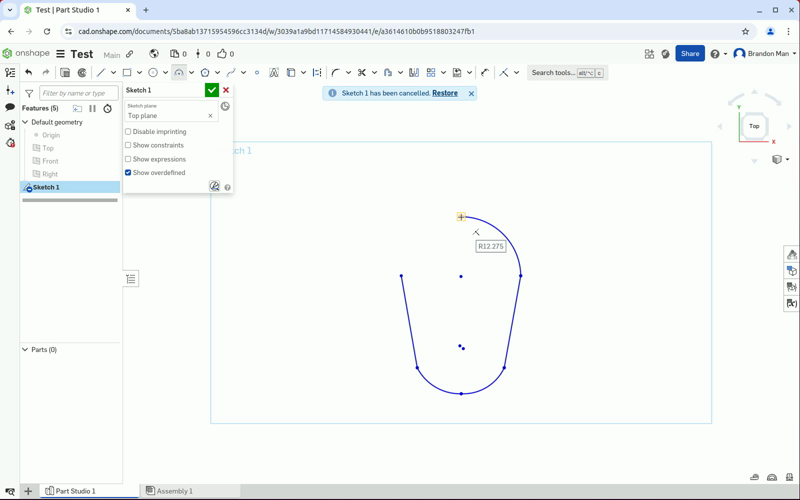
click(461, 216)
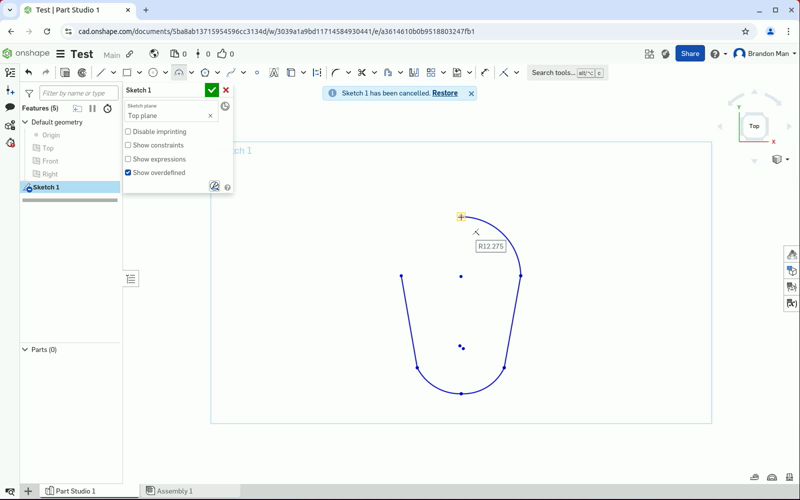
mouse_move(401, 275)
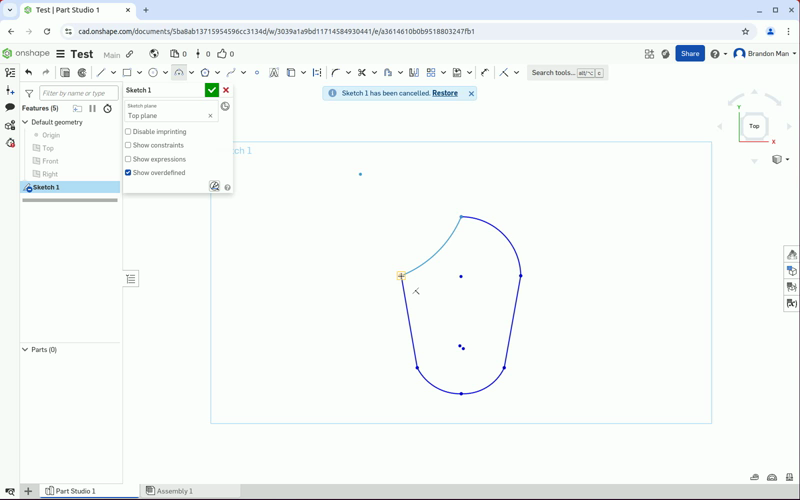
click(401, 275)
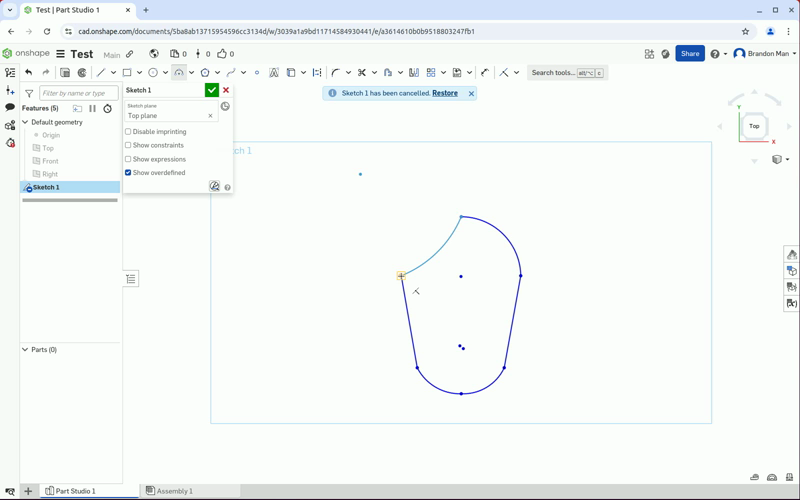
key_down(shift)
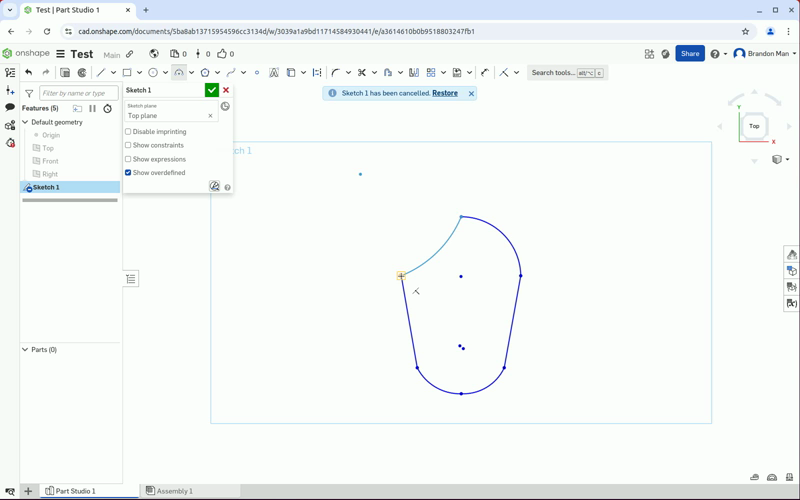
mouse_move(419, 233)
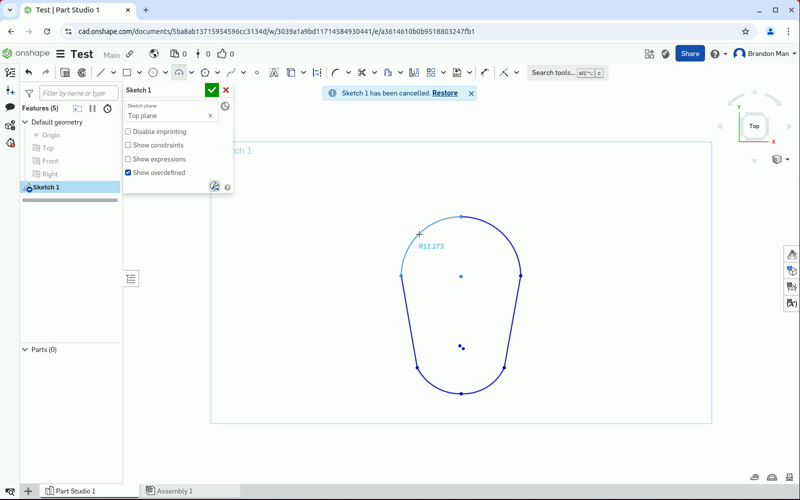
click(419, 233)
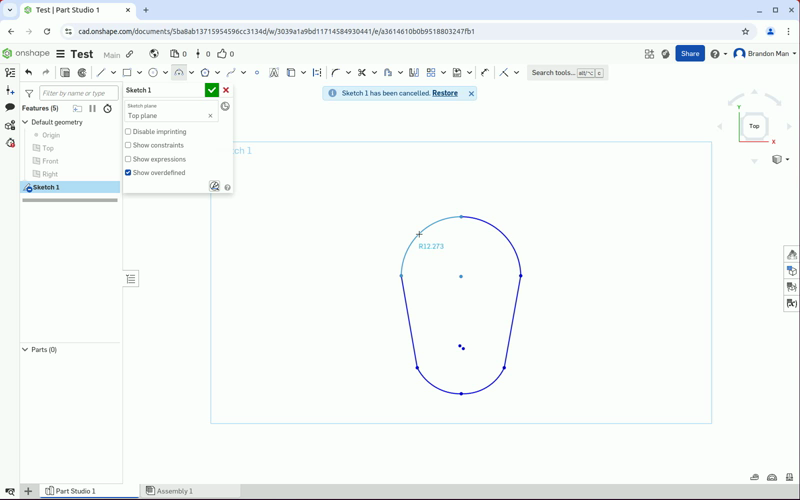
key_up(shift)
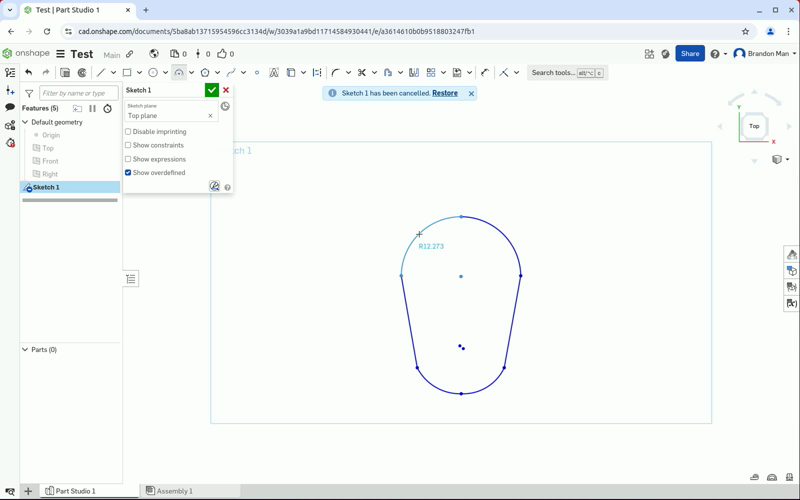
key(esc)
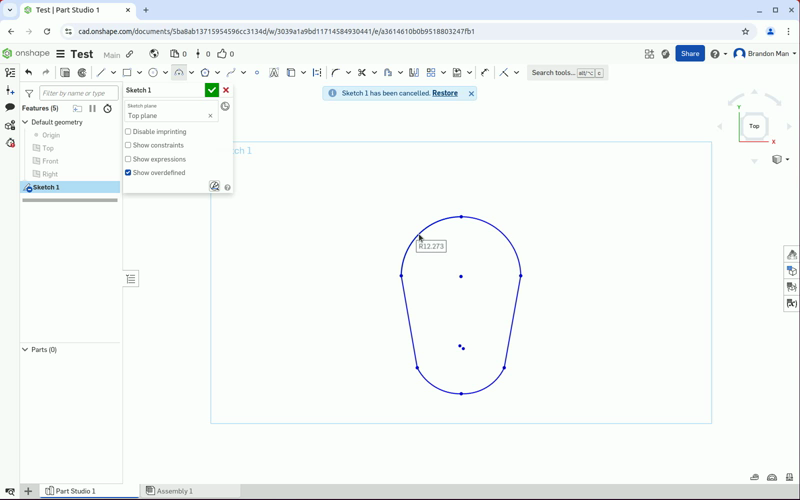
mouse_move(491, 324)
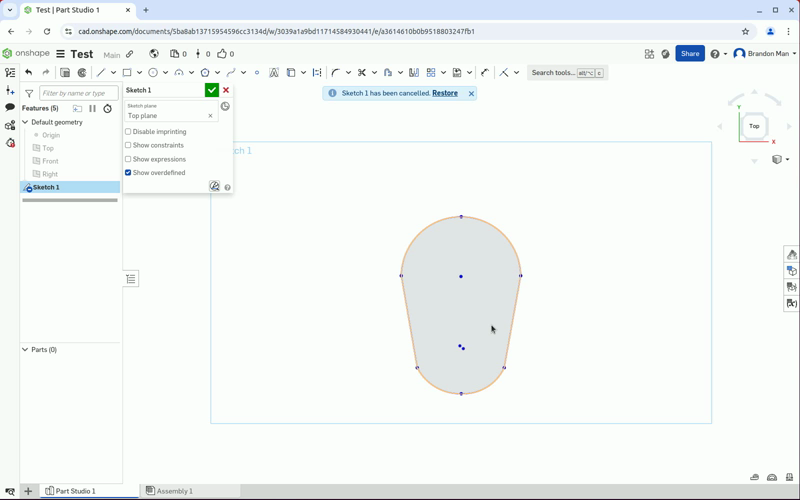
click(491, 324)
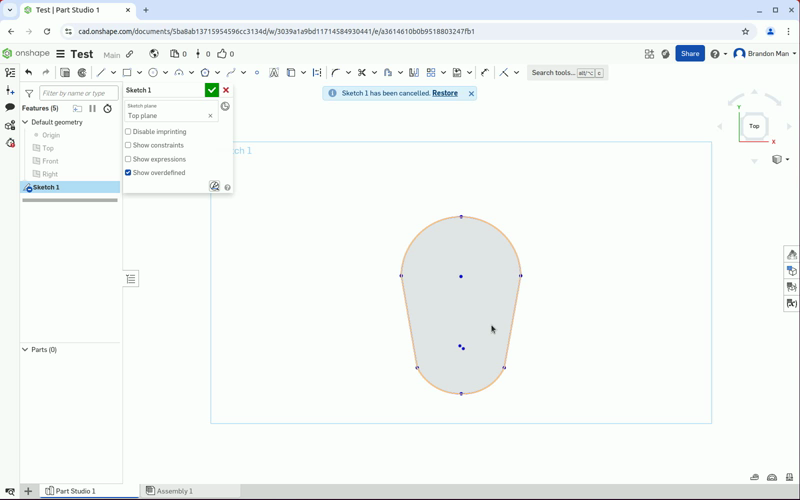
mouse_move(73, 352)
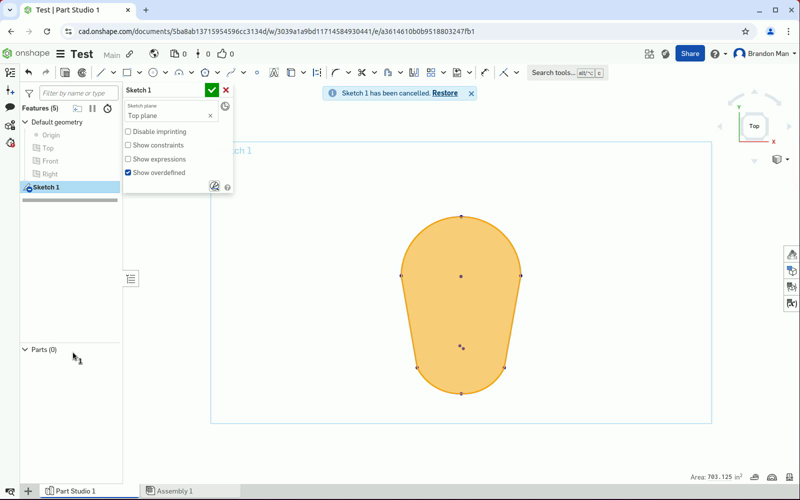
key(shift+y)
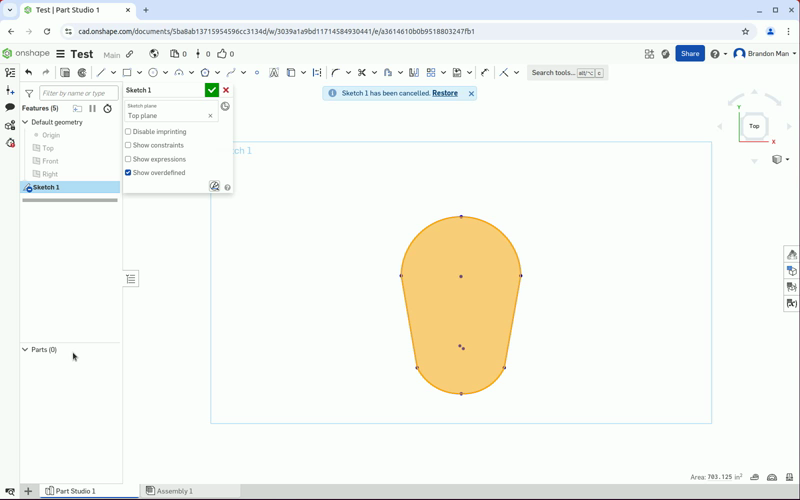
key(shift+e)
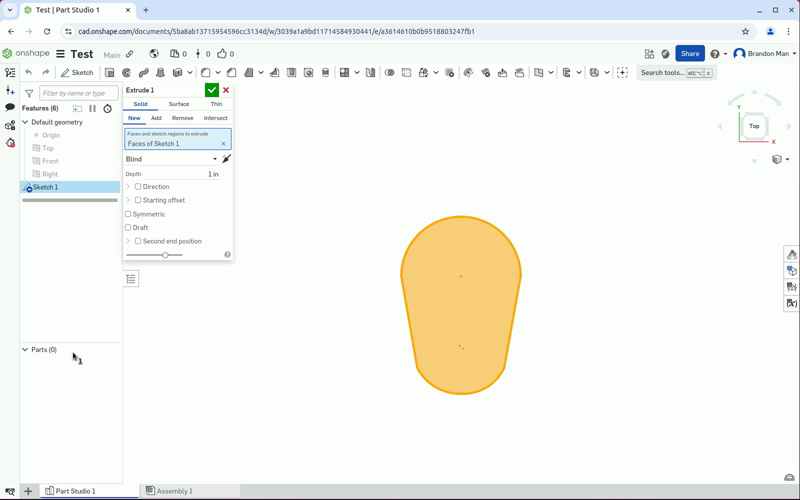
mouse_move(143, 106)
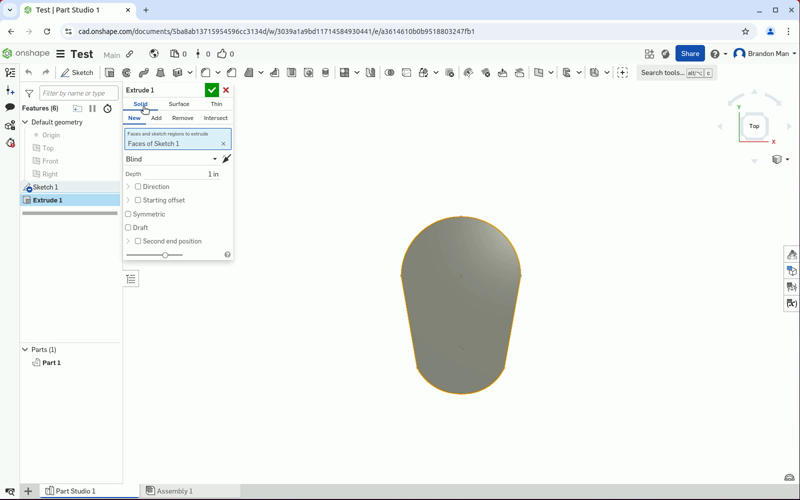
click(143, 106)
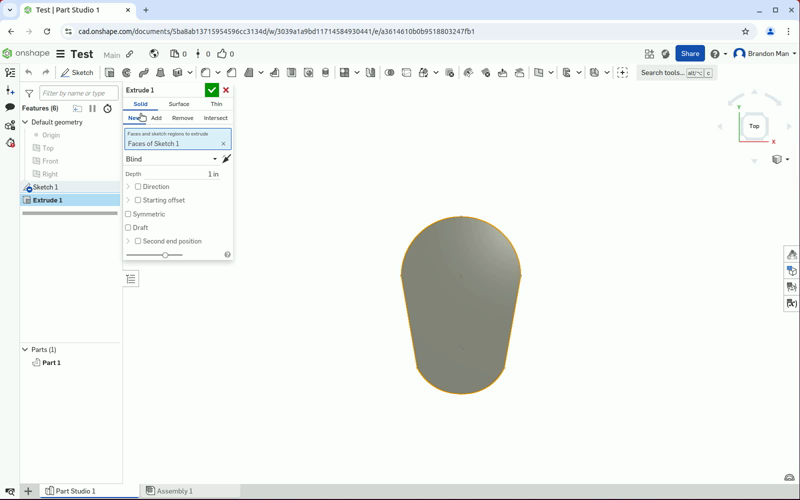
mouse_move(137, 120)
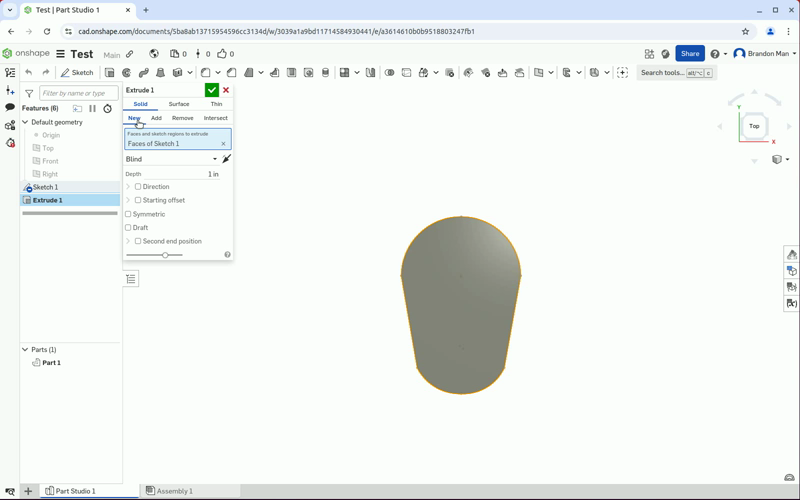
click(137, 120)
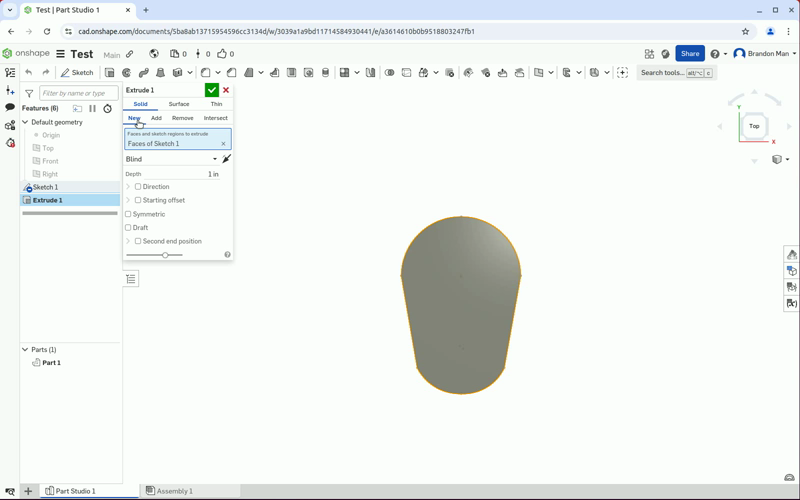
key(tab, 4)
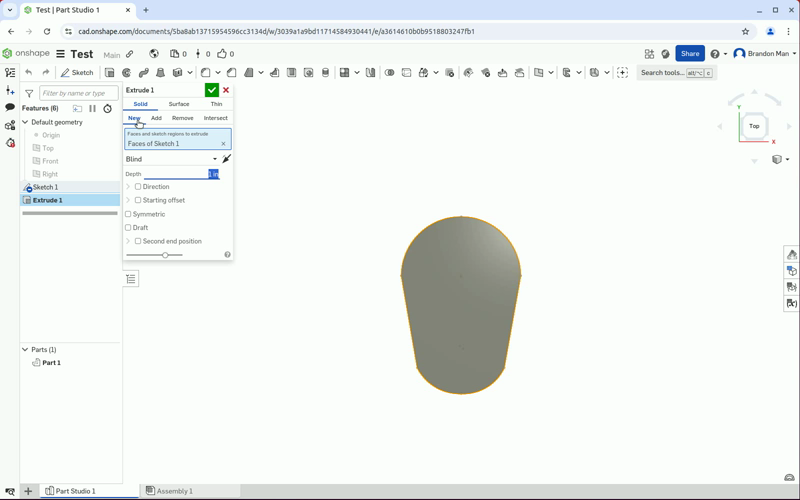
text(8.906)
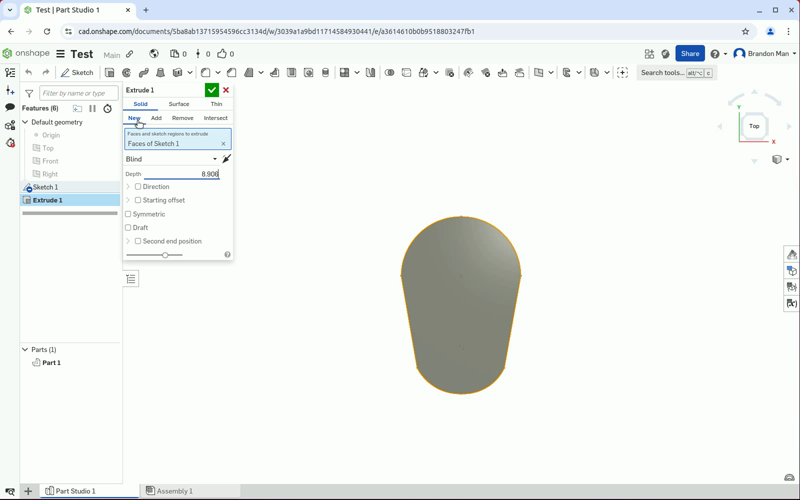
key(enter)
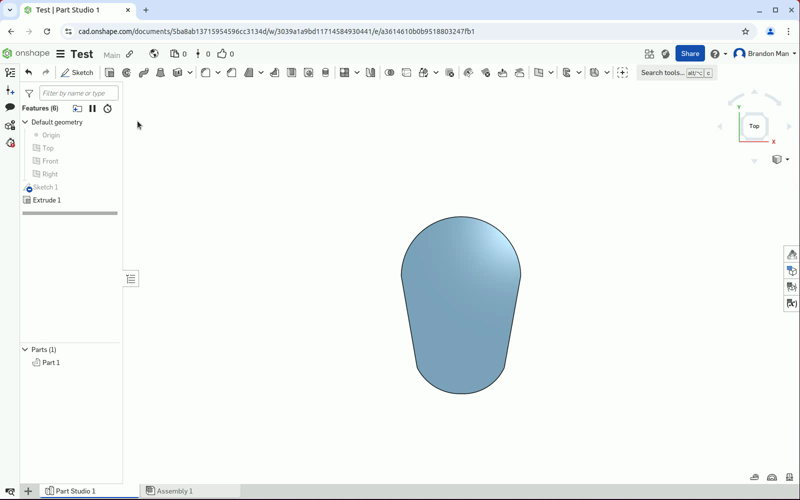
key(shift+h)
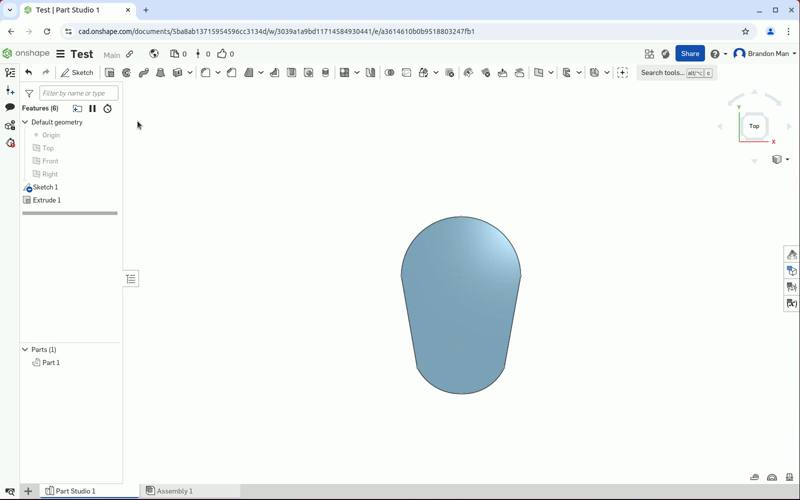
key(shift+h)
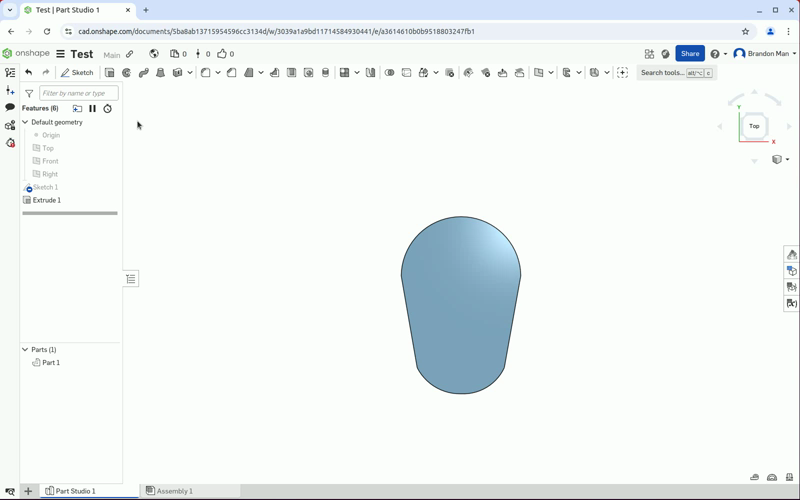
mouse_move(73, 189)
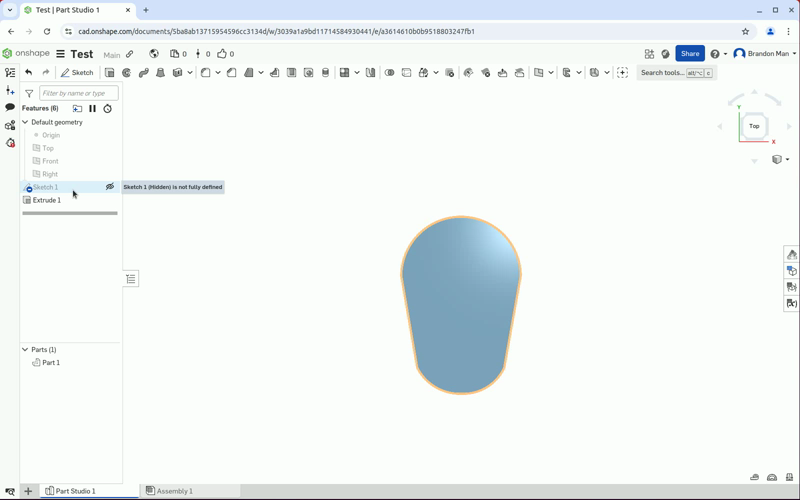
click(73, 189)
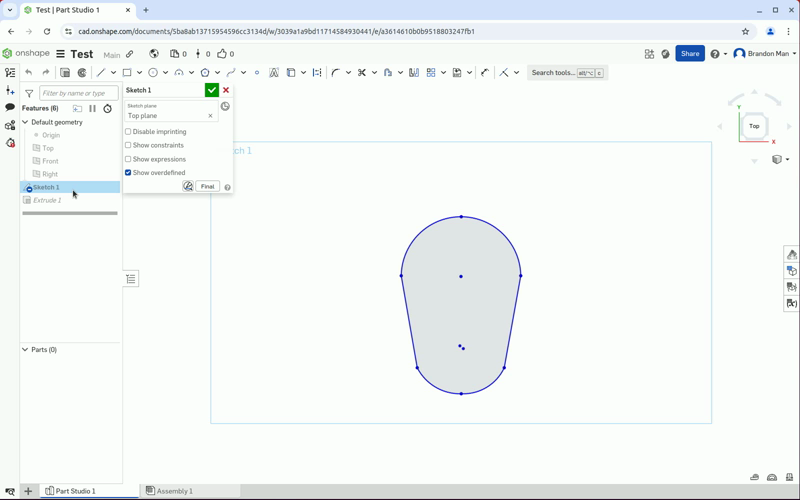
mouse_move(229, 92)
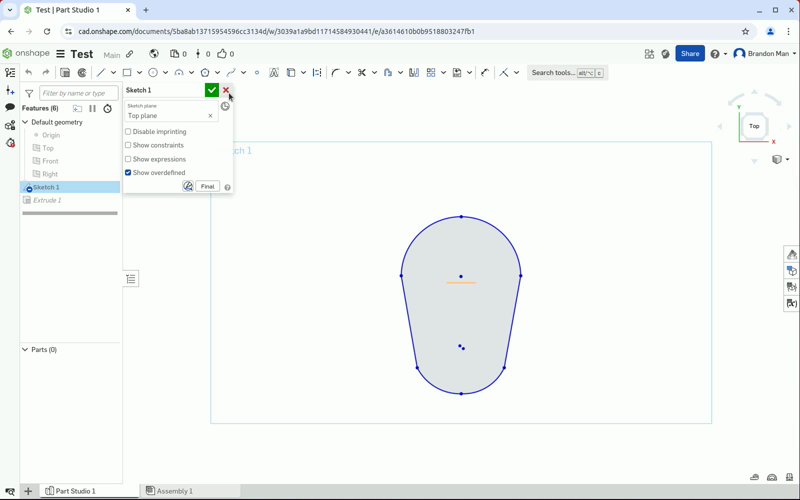
click(229, 92)
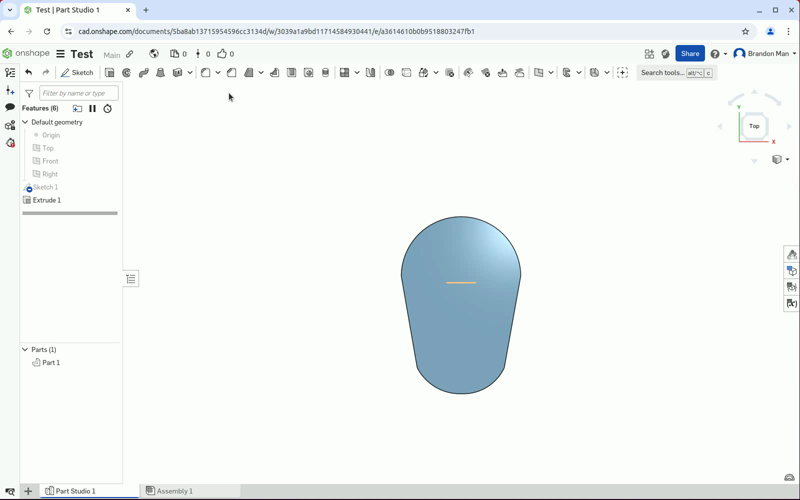
mouse_move(541, 75)
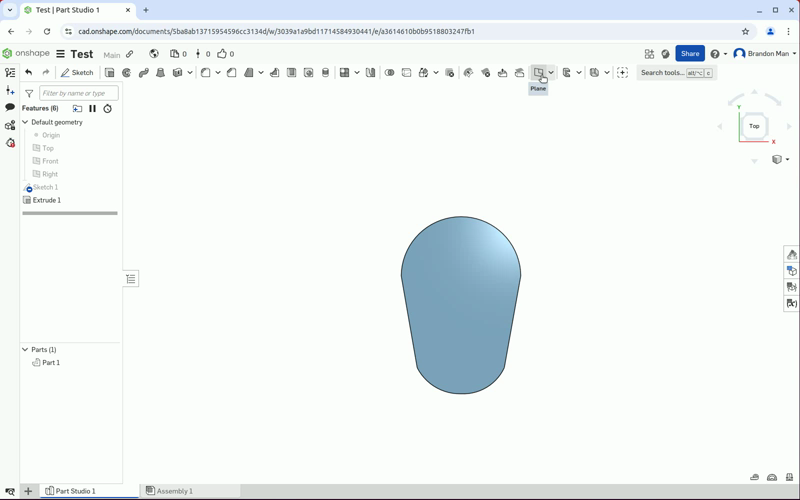
click(541, 75)
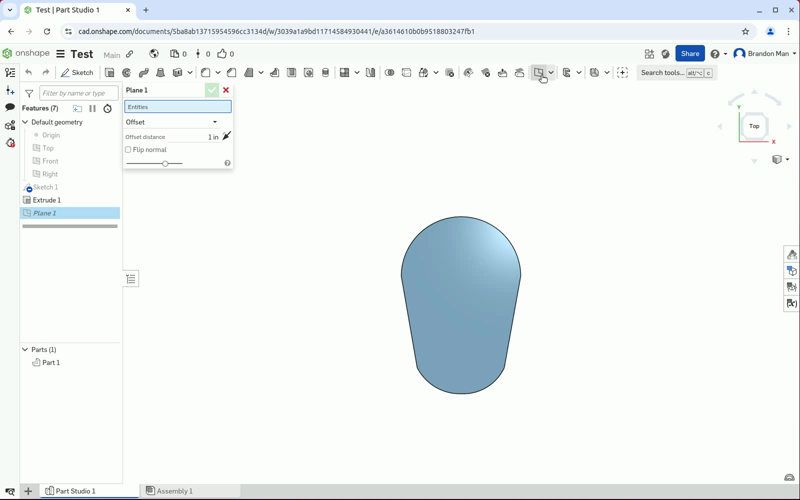
mouse_move(73, 150)
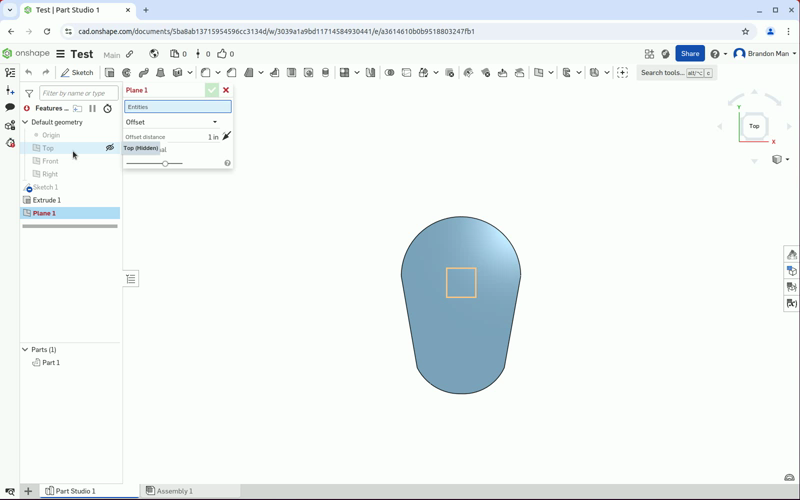
click(73, 150)
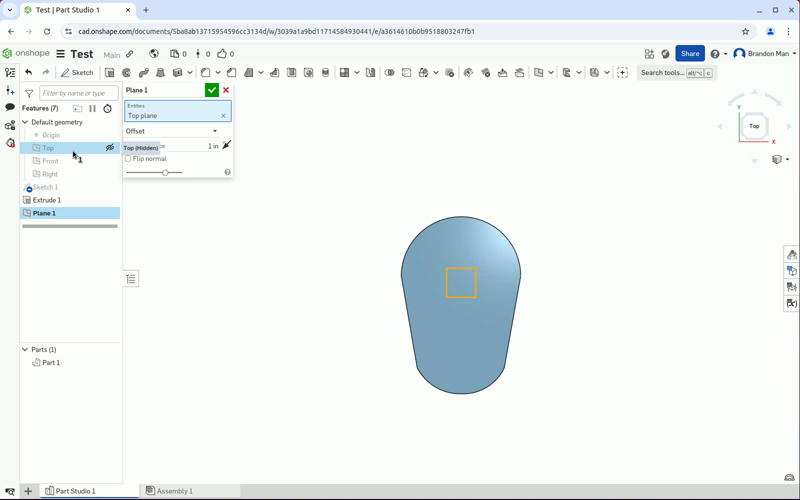
key(tab, 2)
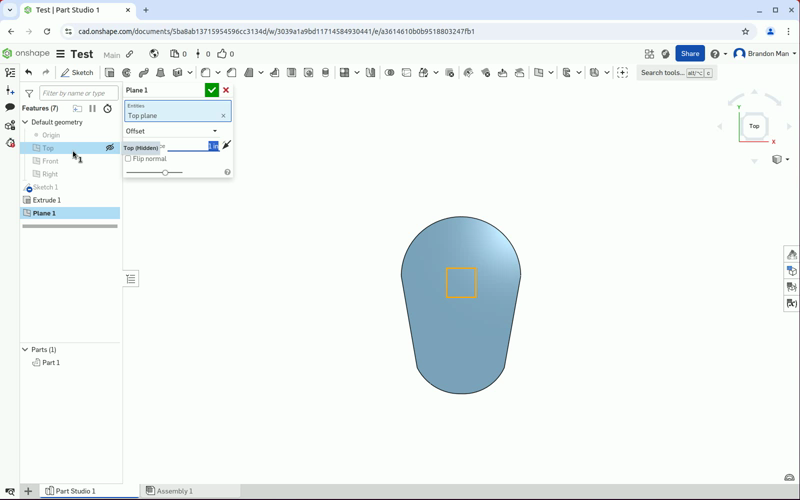
text(8.904)
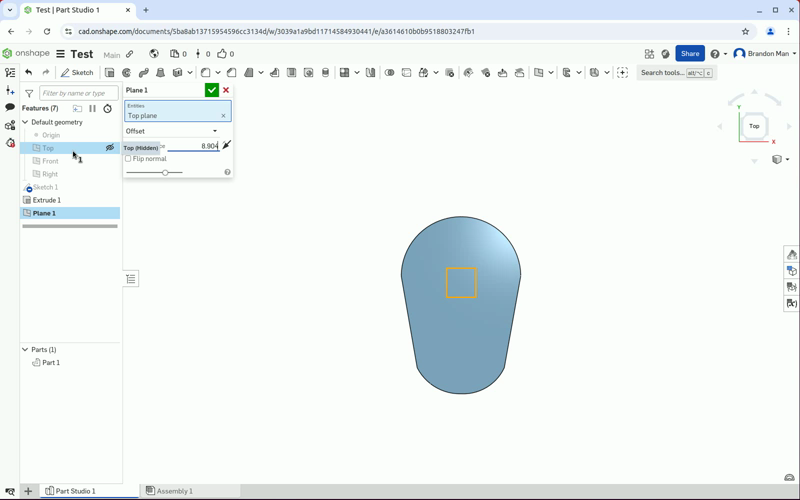
key(enter, 2)
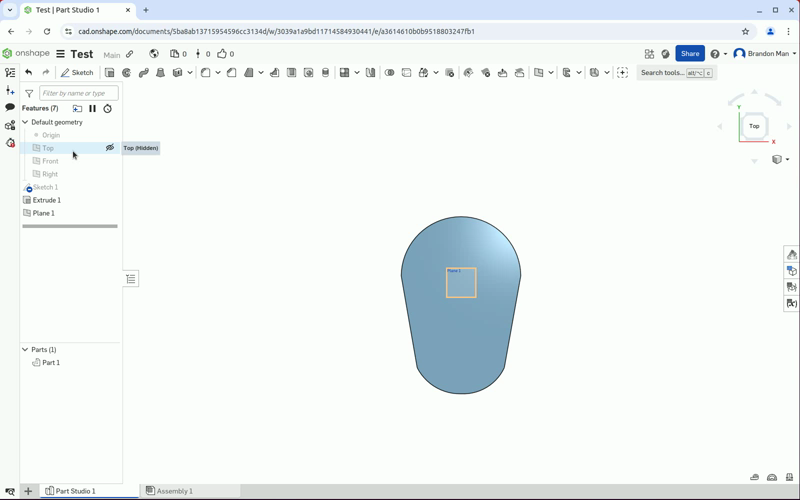
key(shift+s)
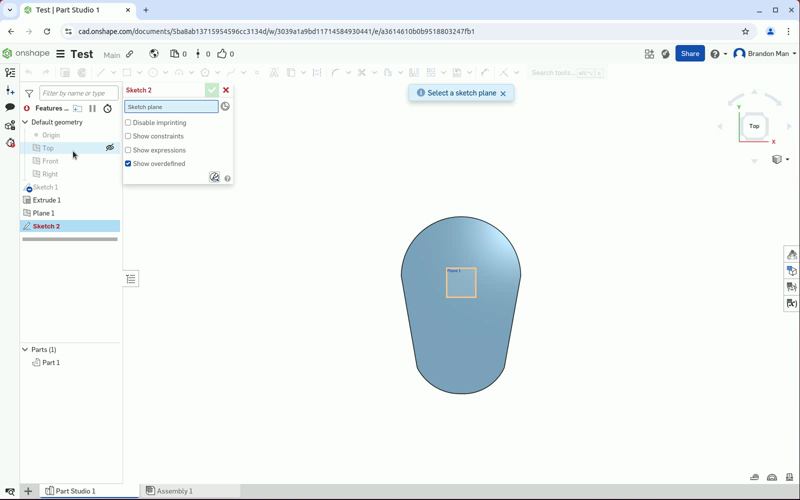
mouse_move(73, 215)
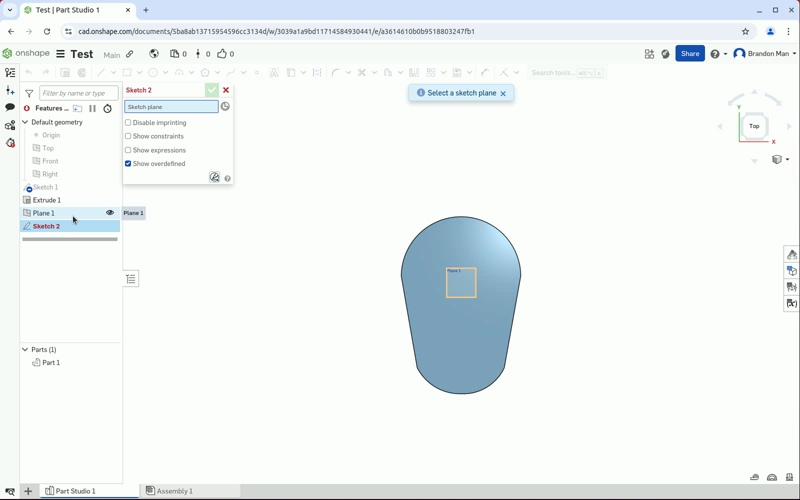
click(73, 215)
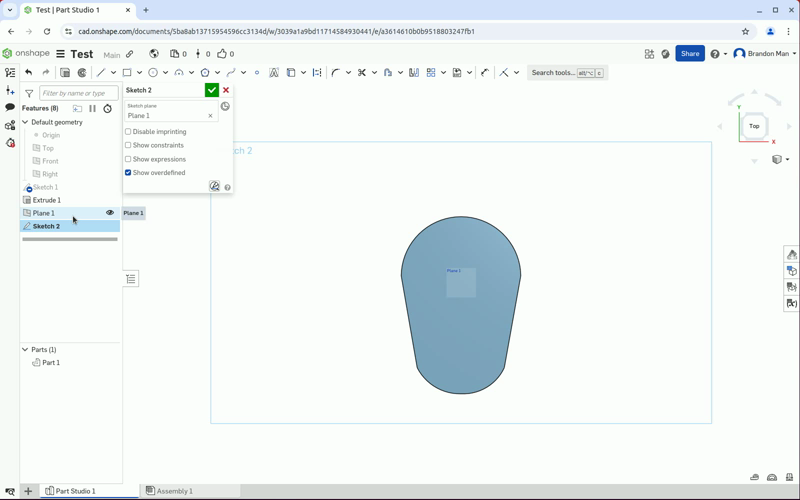
mouse_move(73, 352)
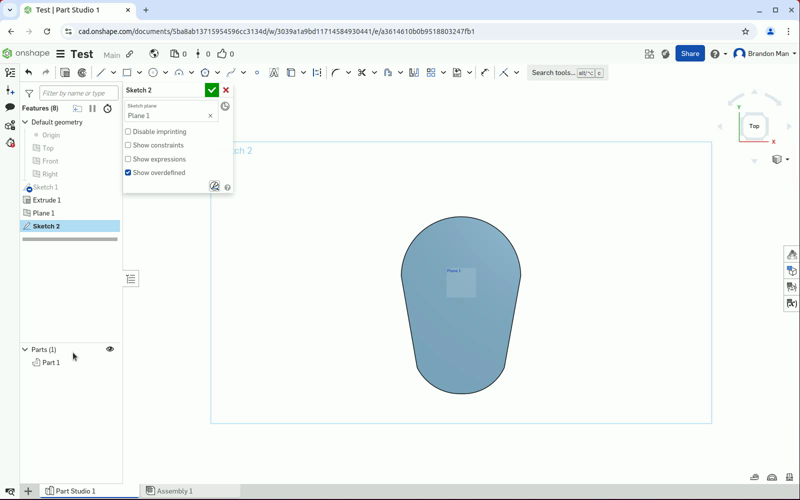
key(y)
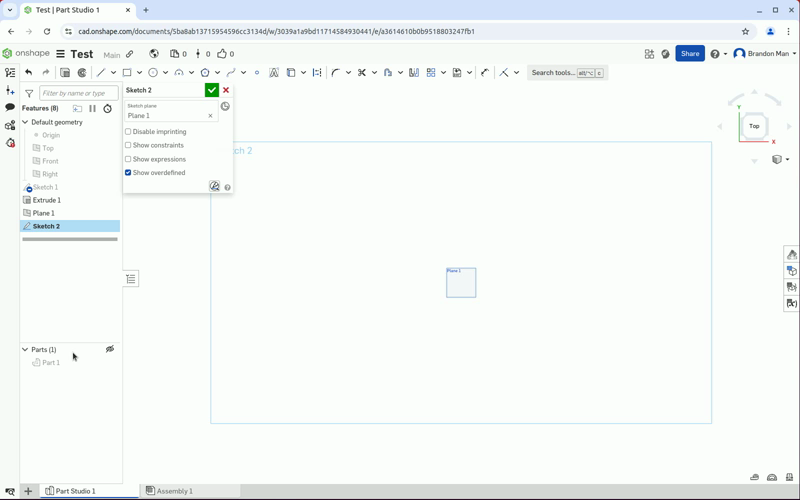
key(l)
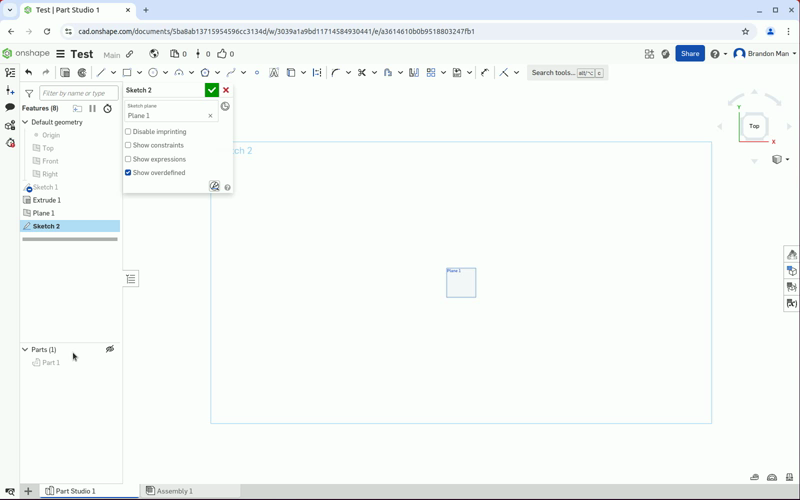
key_down(shift)
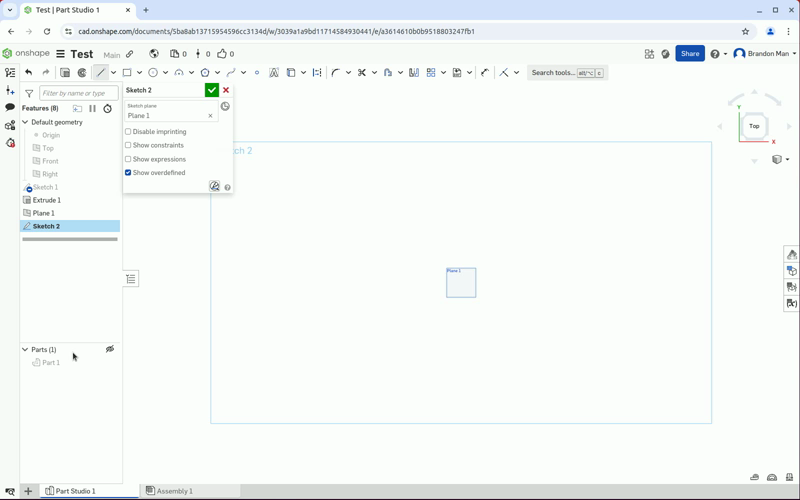
mouse_move(417, 288)
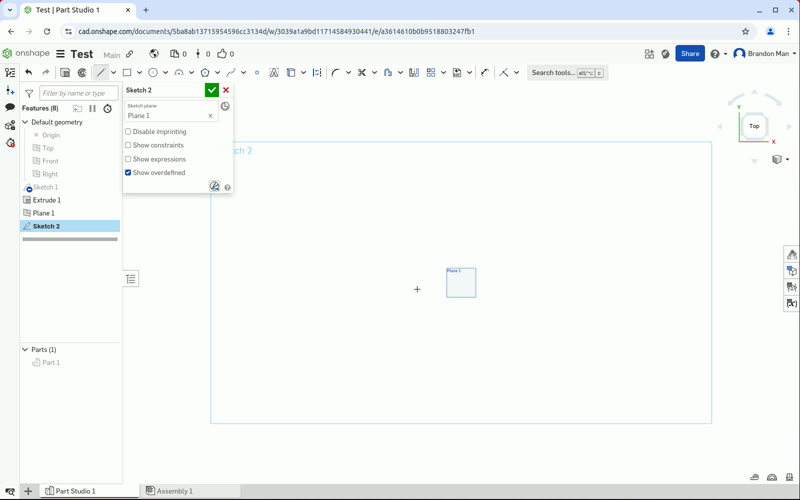
click(417, 288)
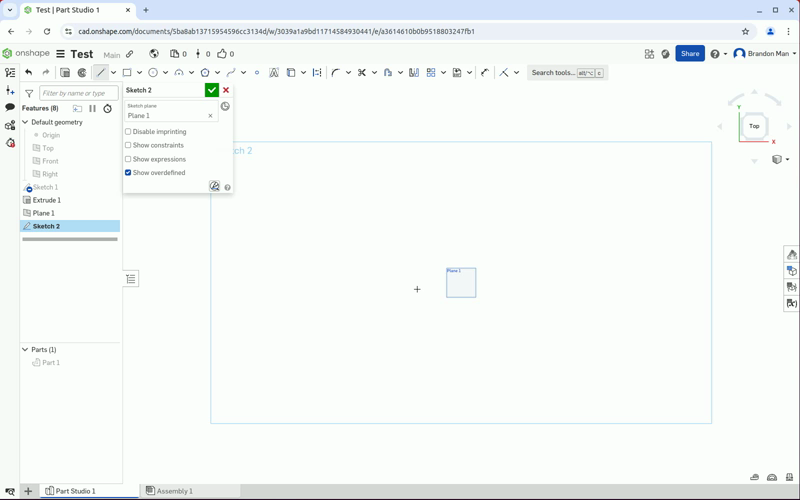
key_up(shift)
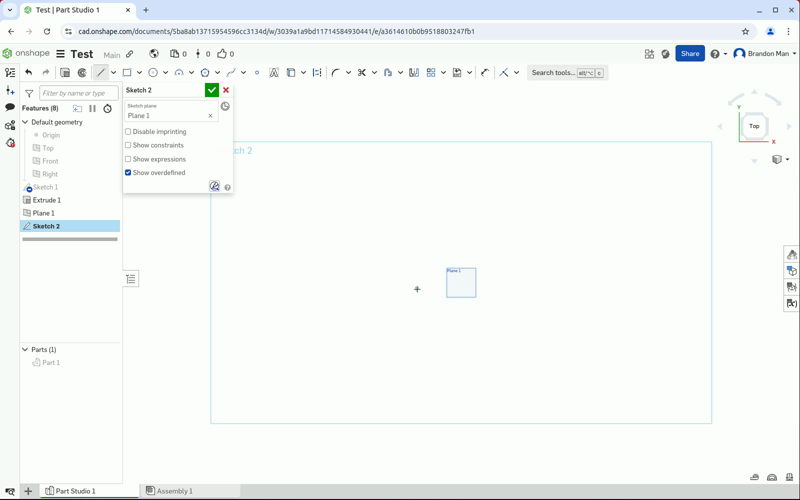
key_down(shift)
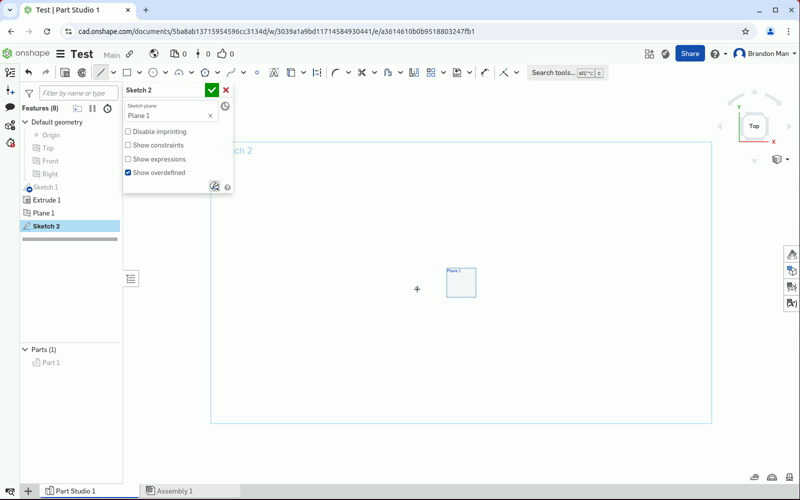
mouse_move(447, 288)
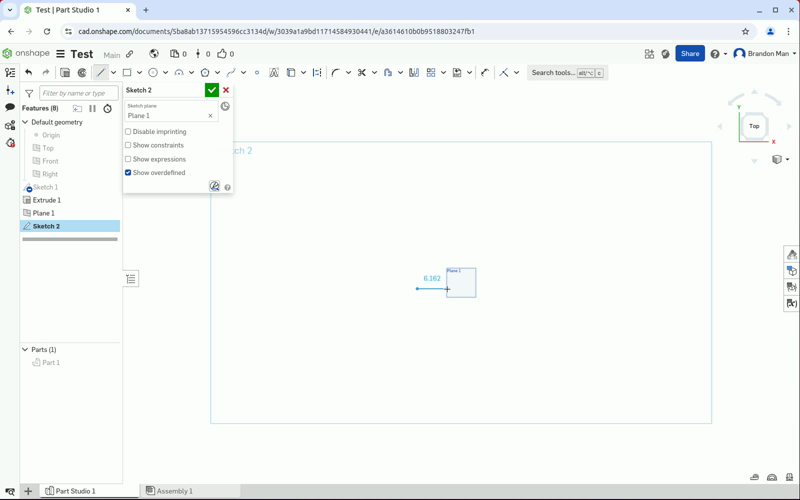
mouse_move(422, 288)
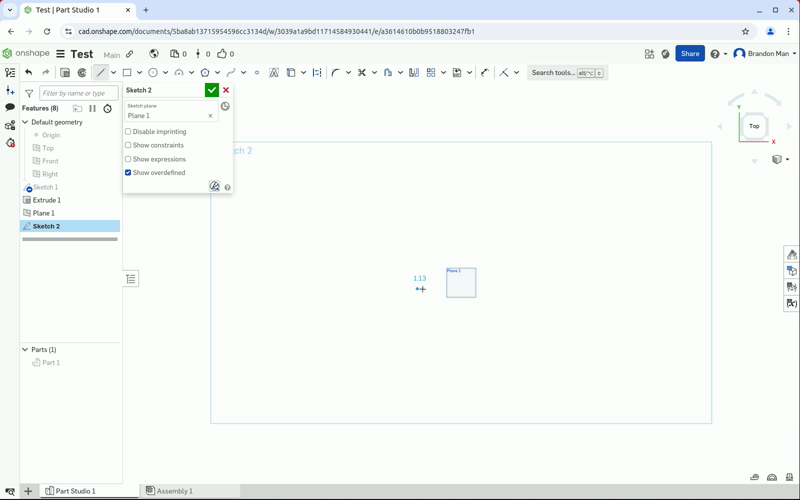
scroll(6)
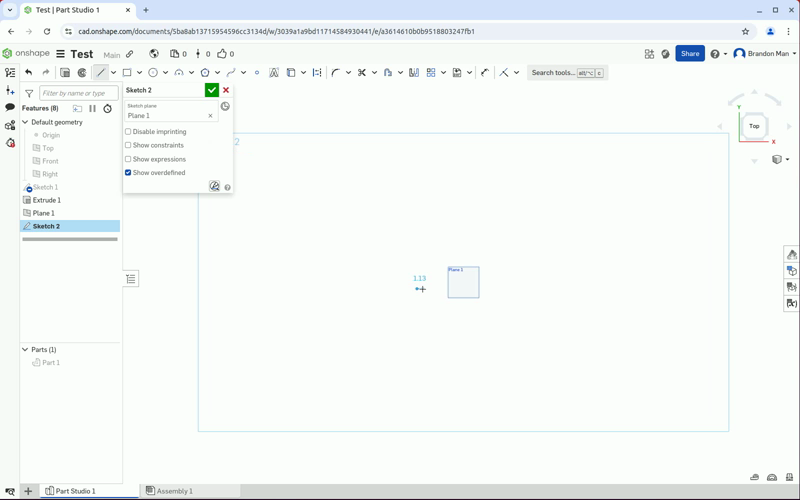
scroll(6)
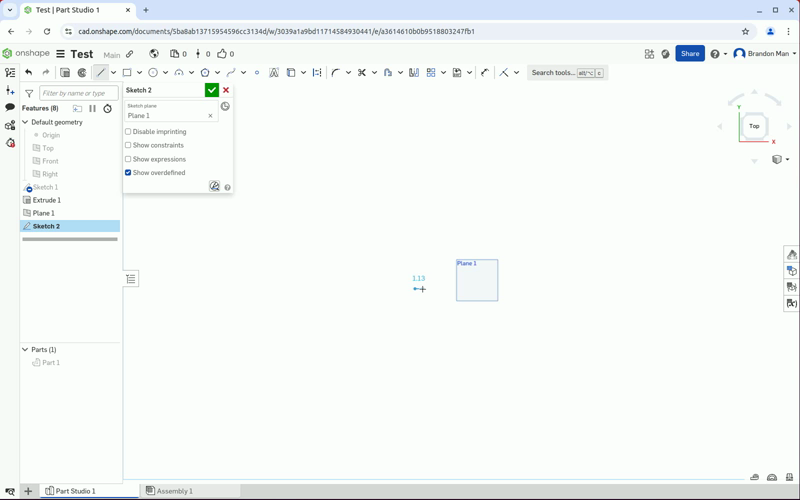
scroll(6)
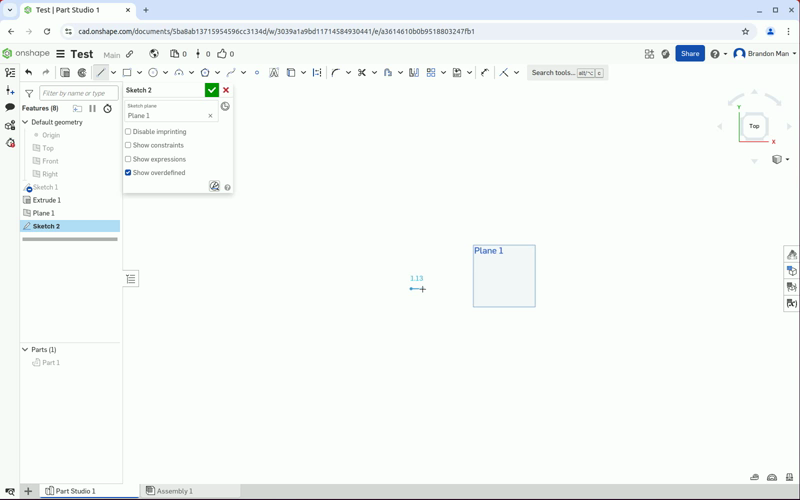
scroll(6)
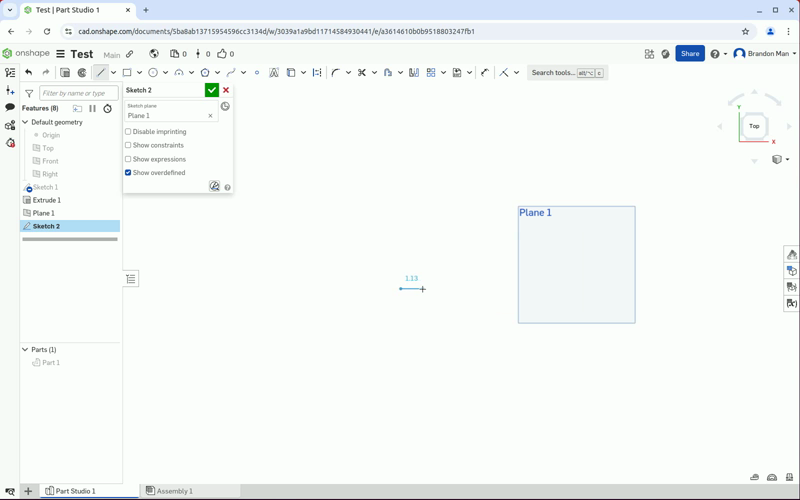
scroll(6)
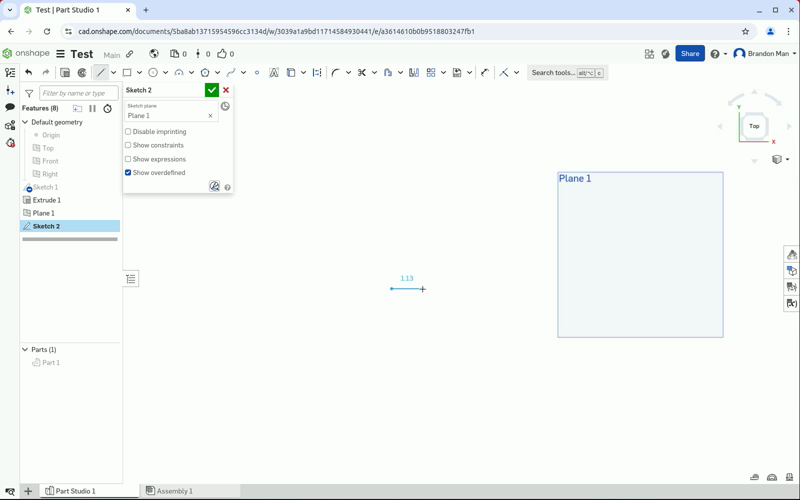
scroll(6)
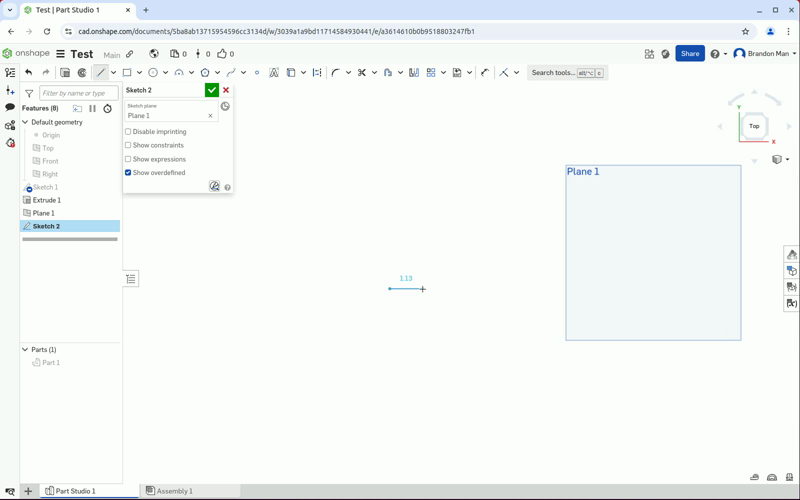
scroll(6)
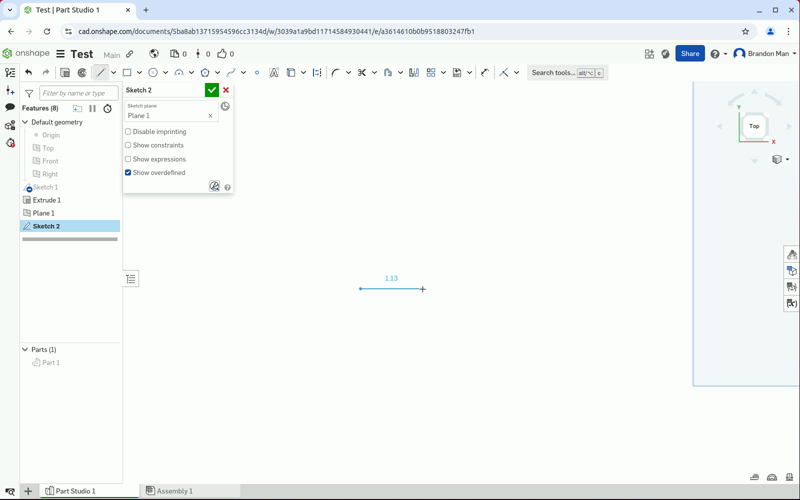
click(422, 288)
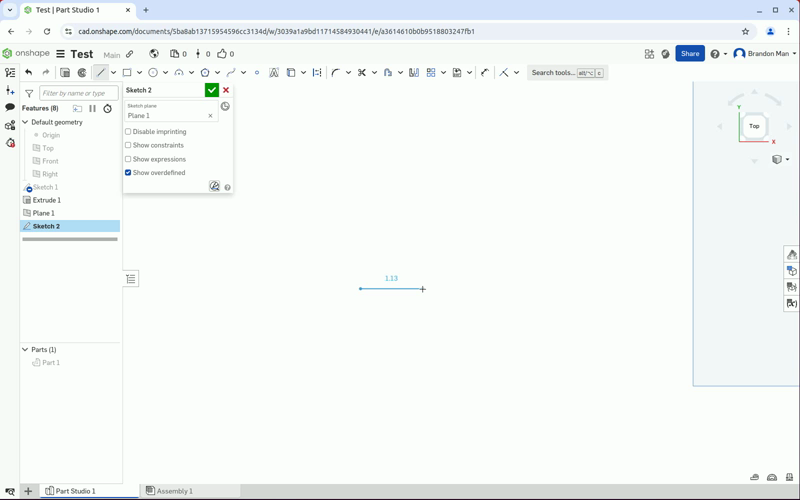
scroll(-6)
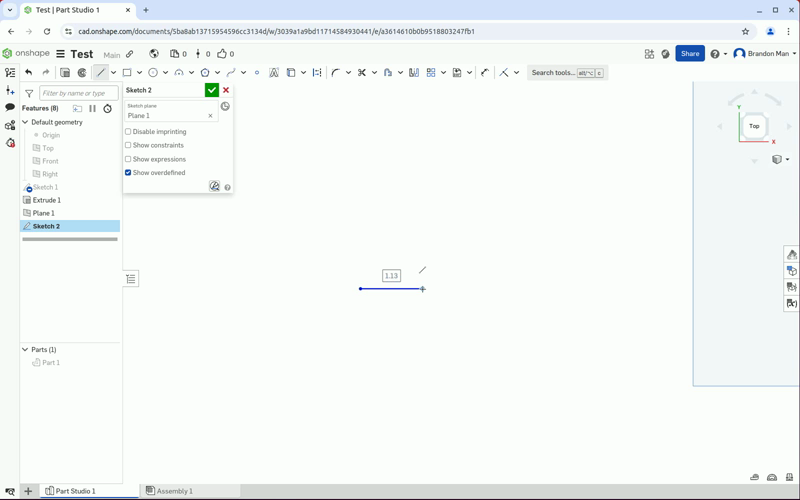
scroll(-6)
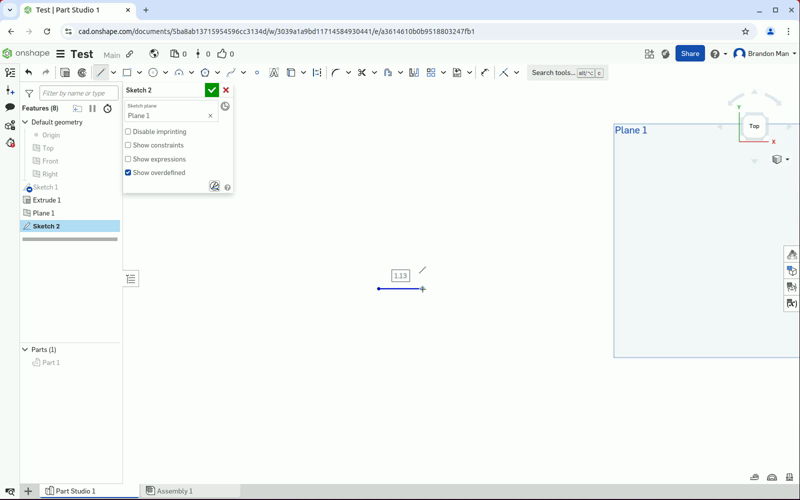
scroll(-6)
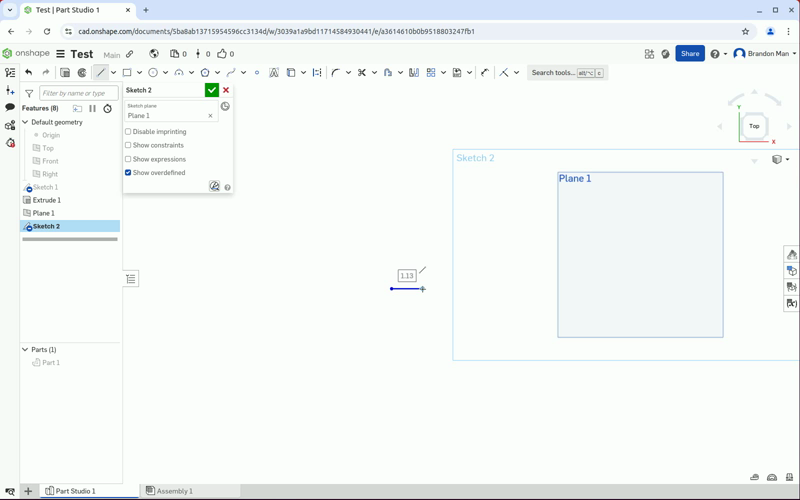
scroll(-6)
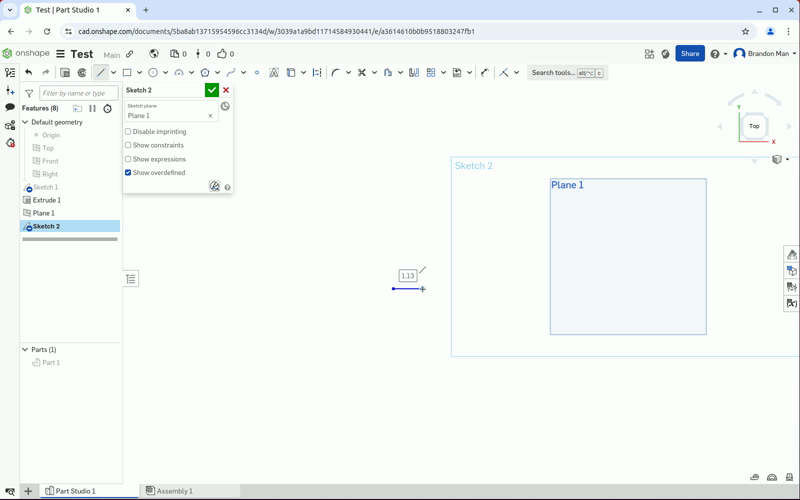
scroll(-6)
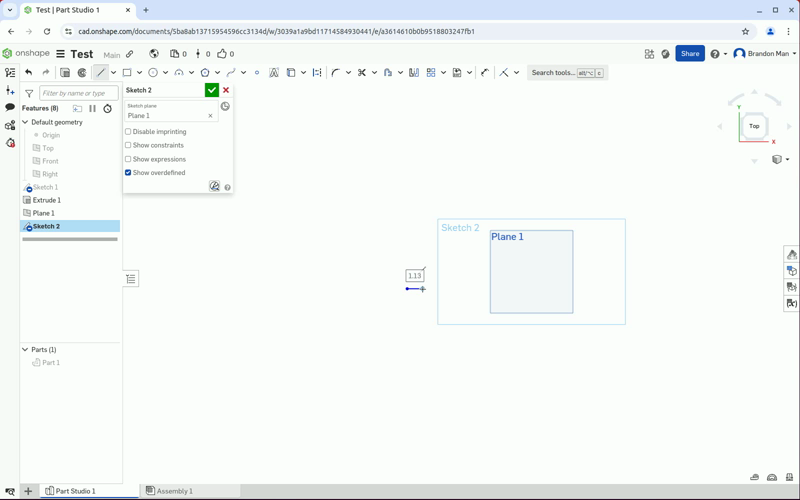
scroll(-6)
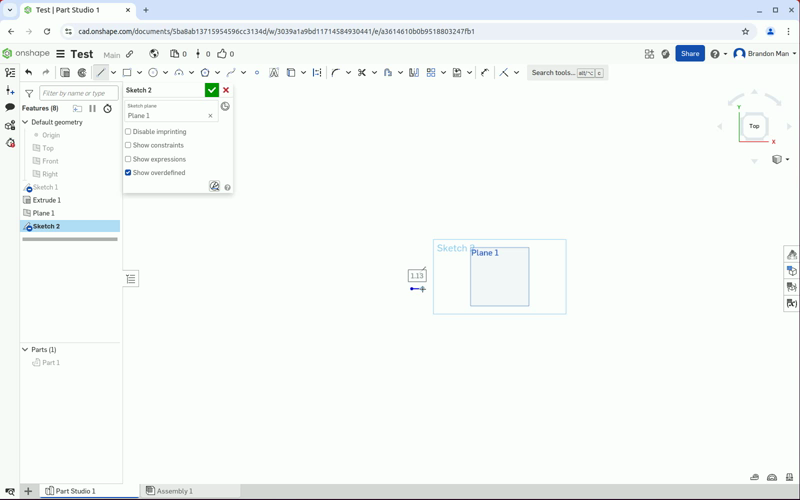
scroll(-6)
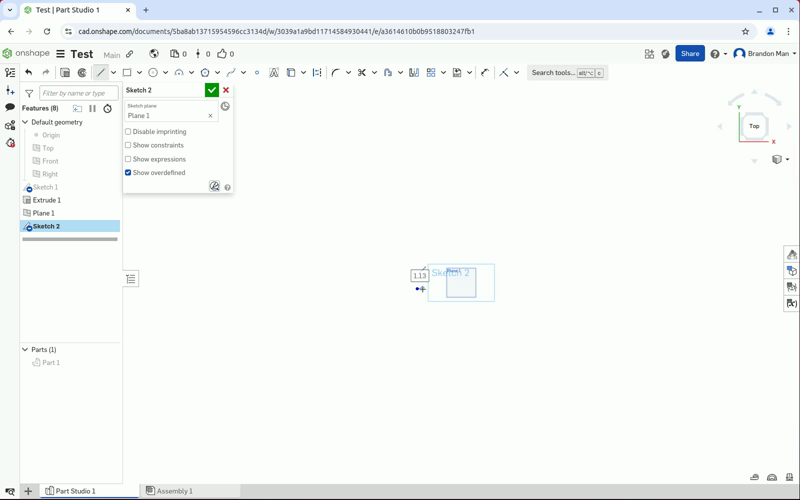
key_up(shift)
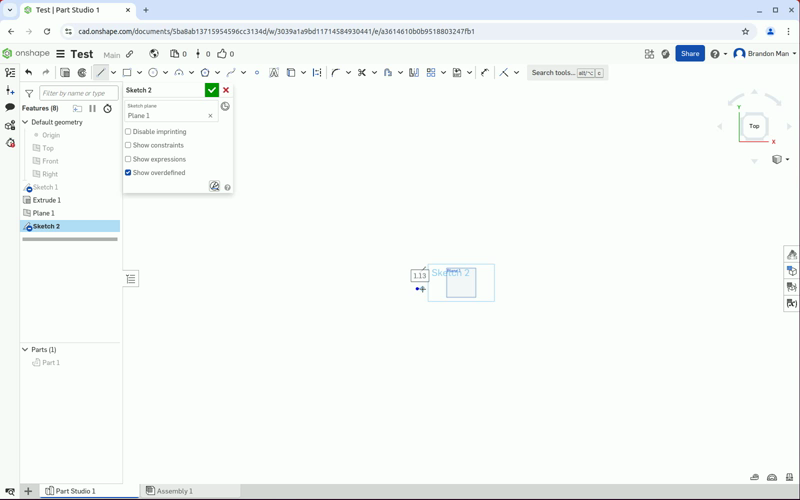
key(esc)
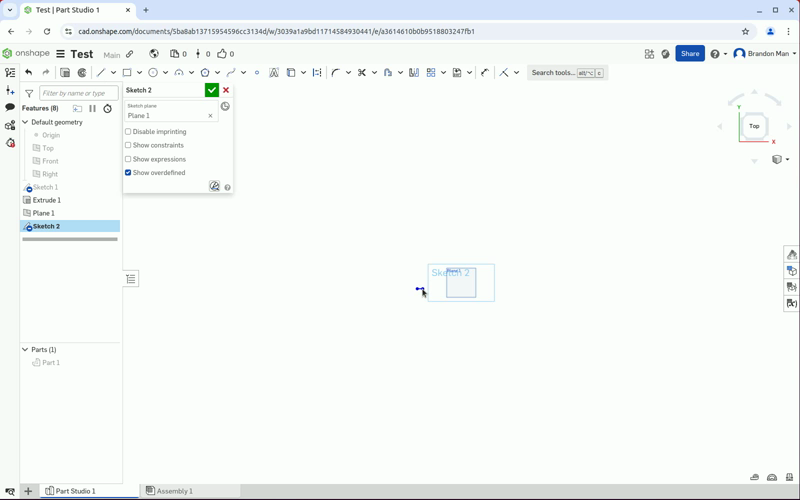
key(a)
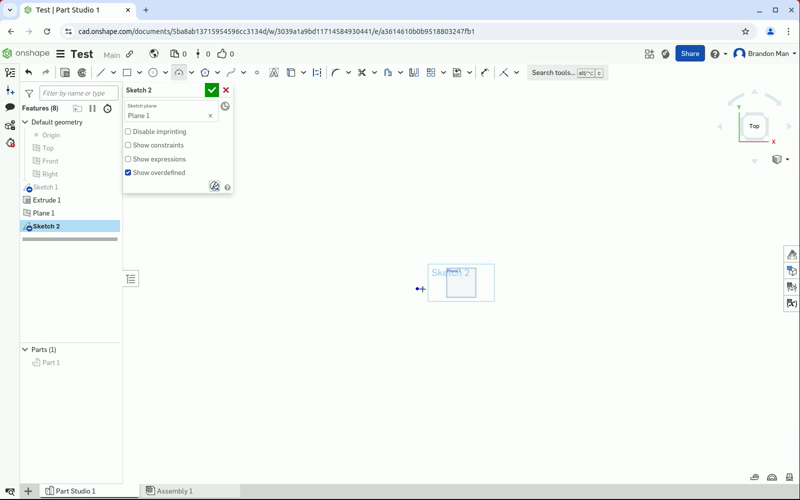
mouse_move(422, 288)
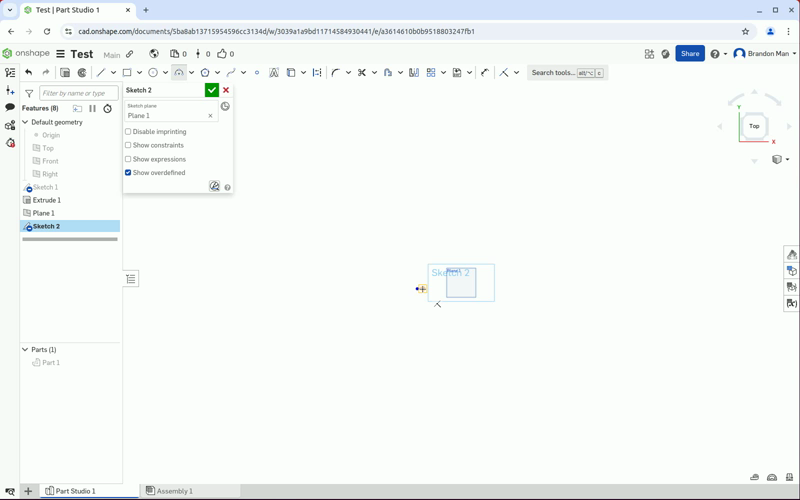
click(422, 288)
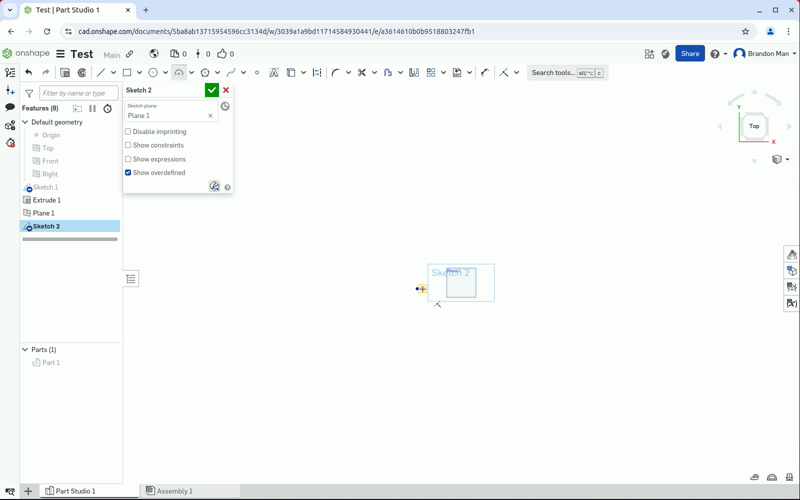
key_down(shift)
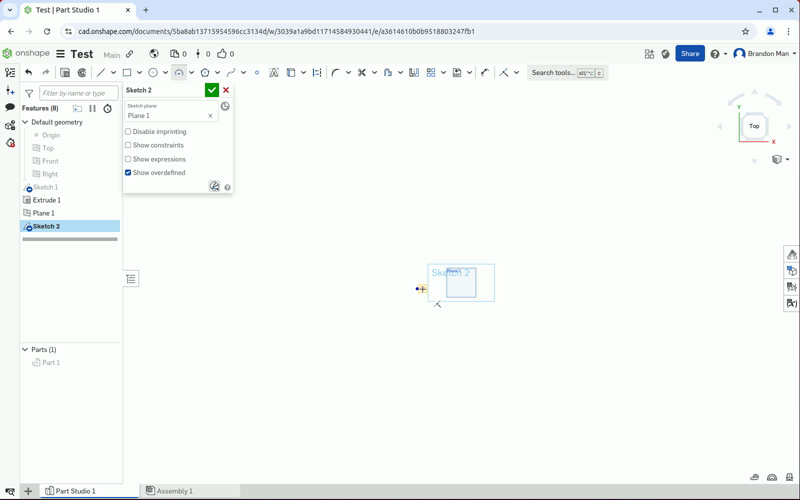
mouse_move(498, 288)
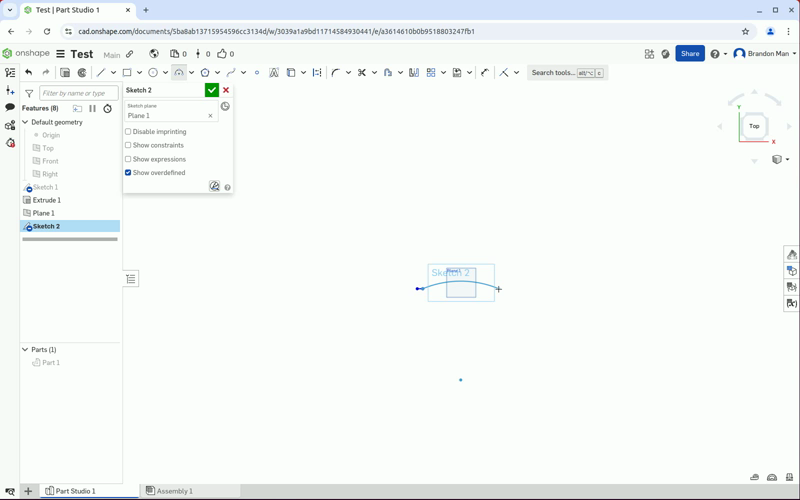
click(498, 288)
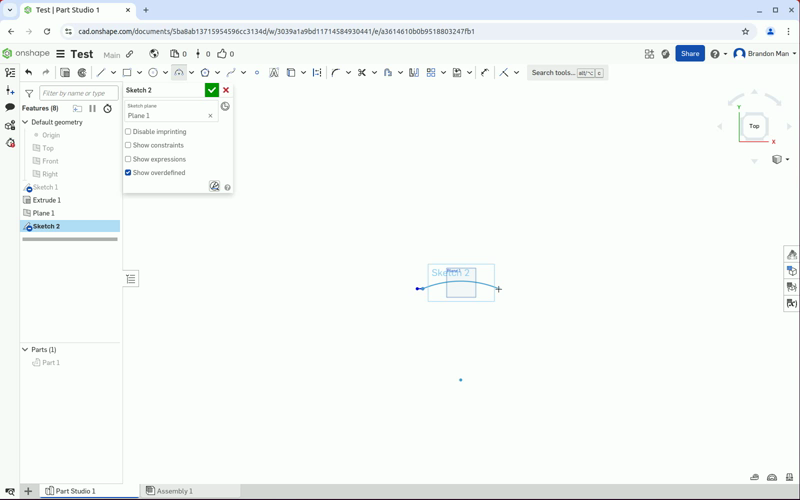
mouse_move(460, 321)
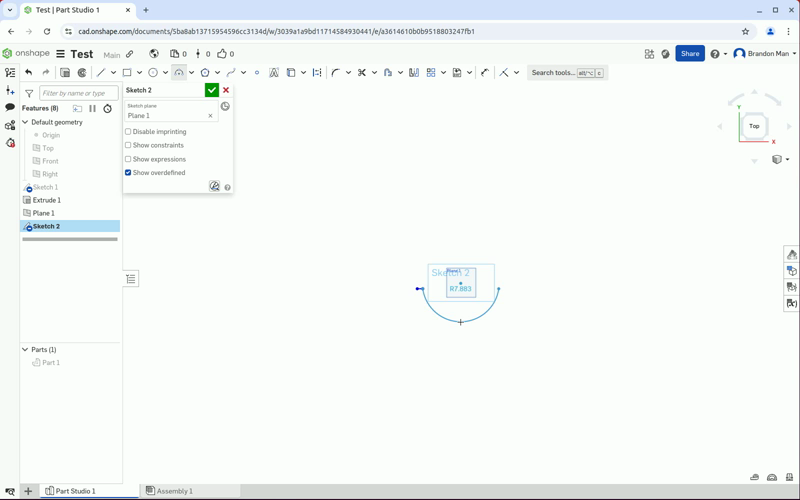
click(460, 321)
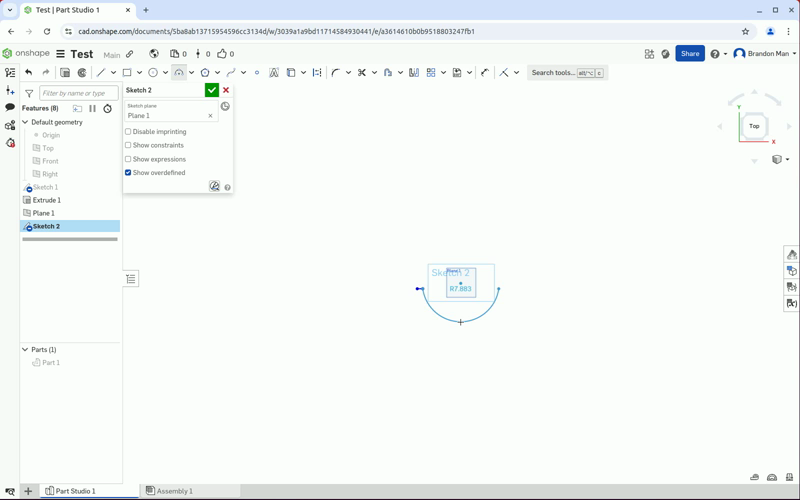
key_up(shift)
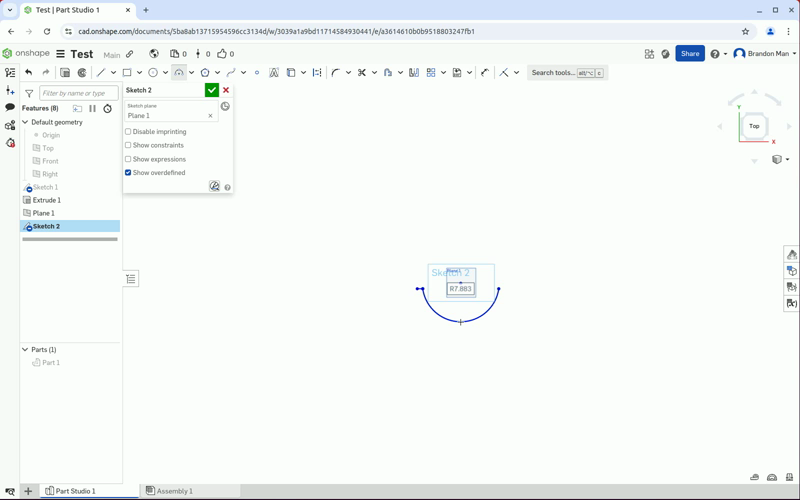
key(esc)
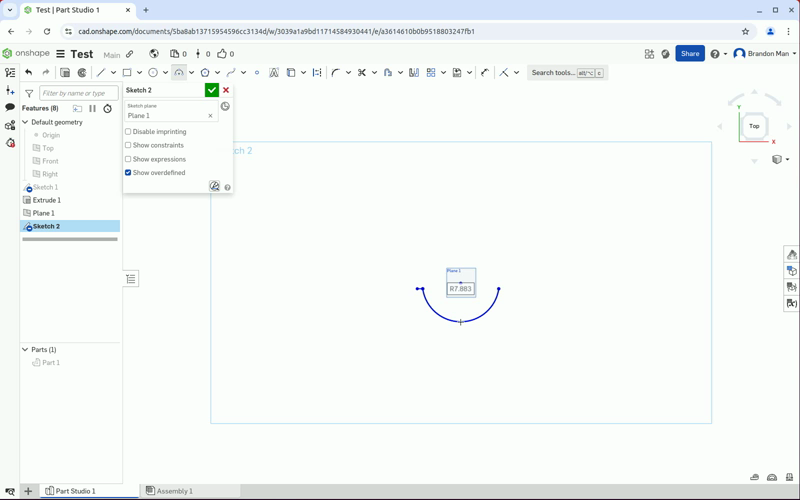
key(l)
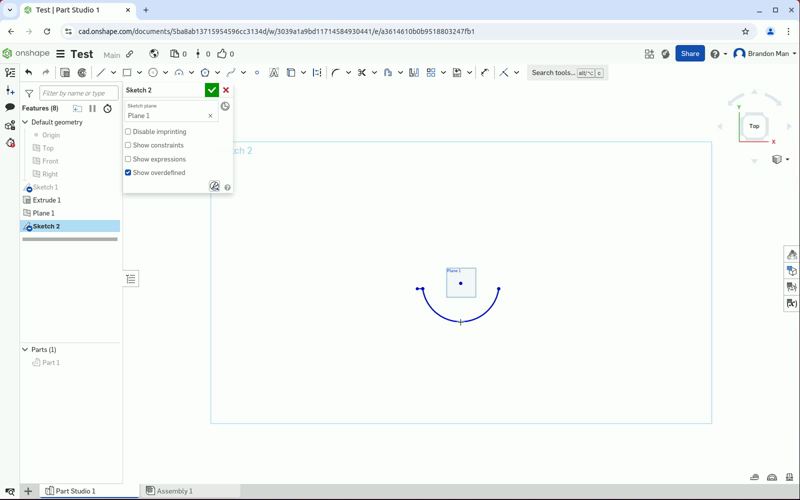
mouse_move(498, 288)
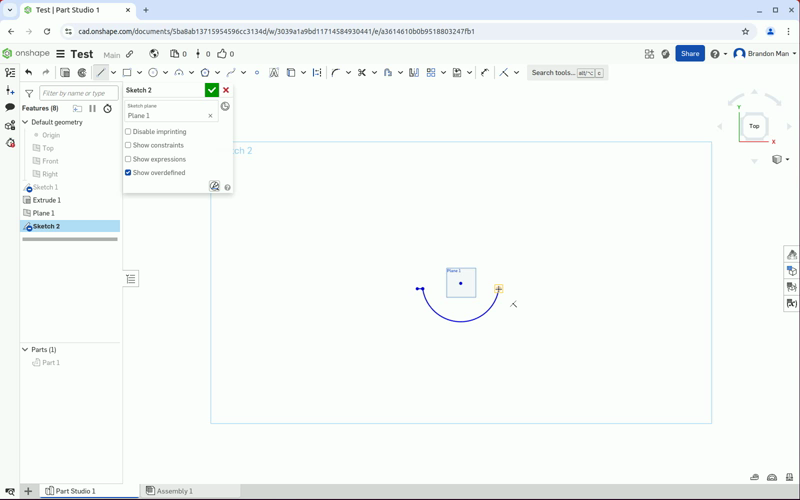
click(498, 288)
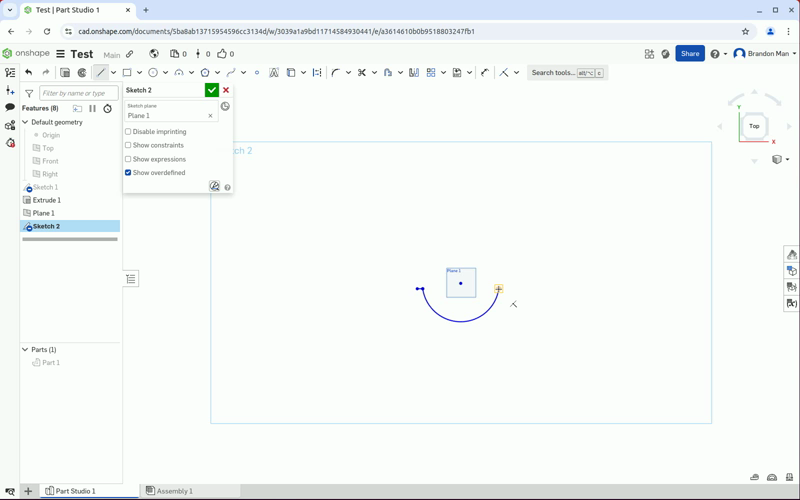
key_down(shift)
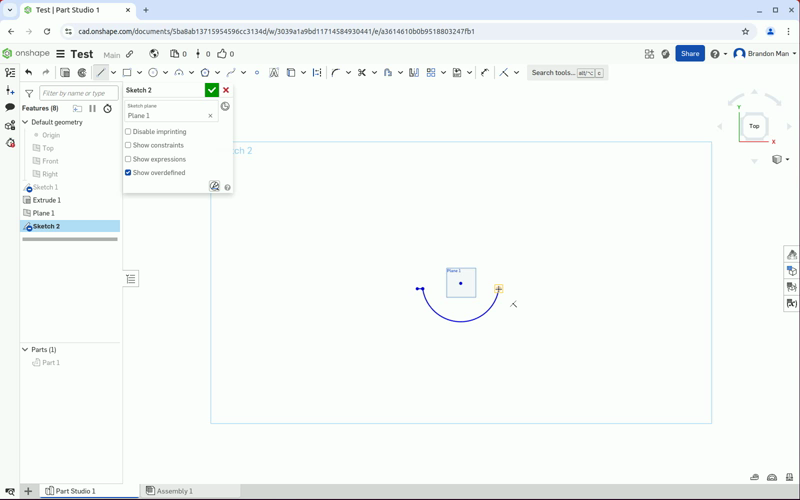
mouse_move(528, 288)
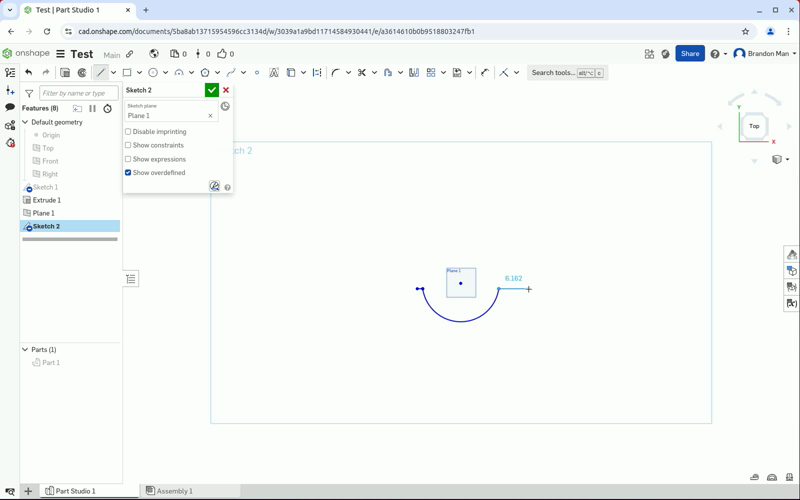
mouse_move(504, 288)
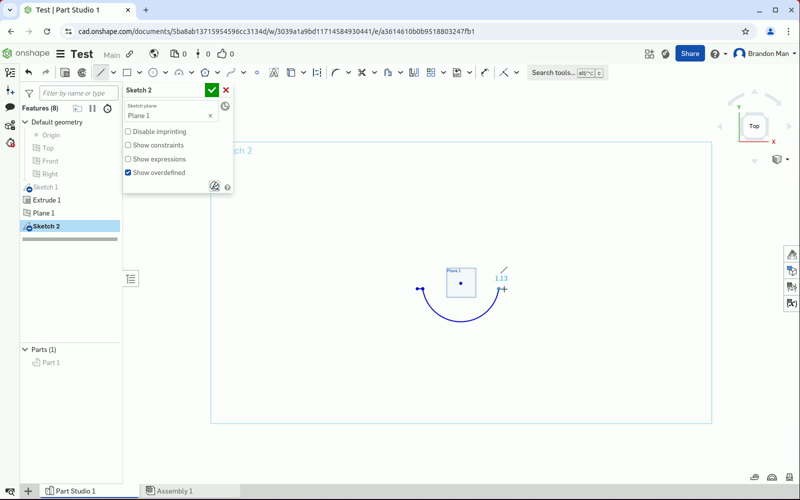
scroll(6)
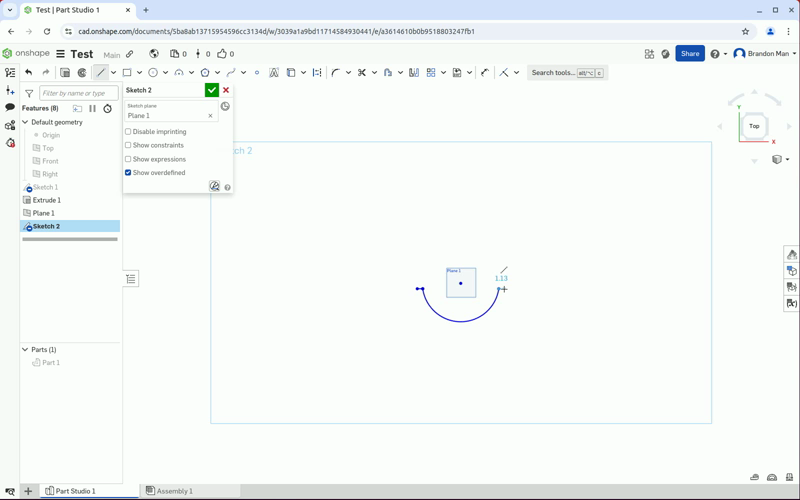
scroll(6)
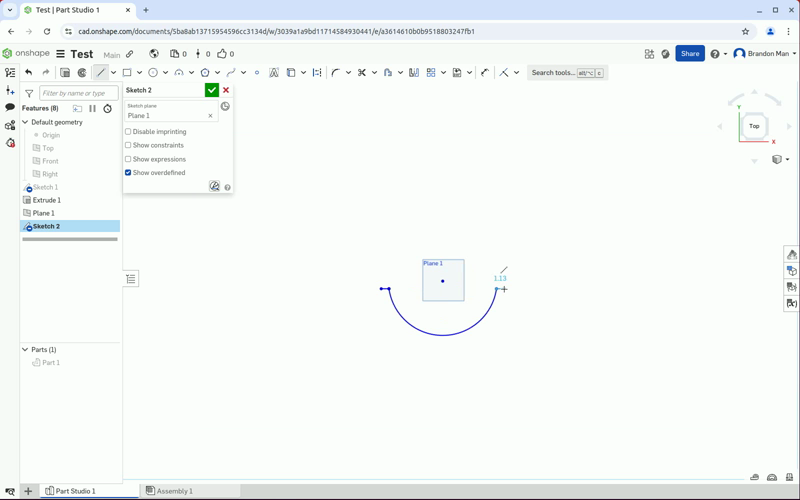
scroll(6)
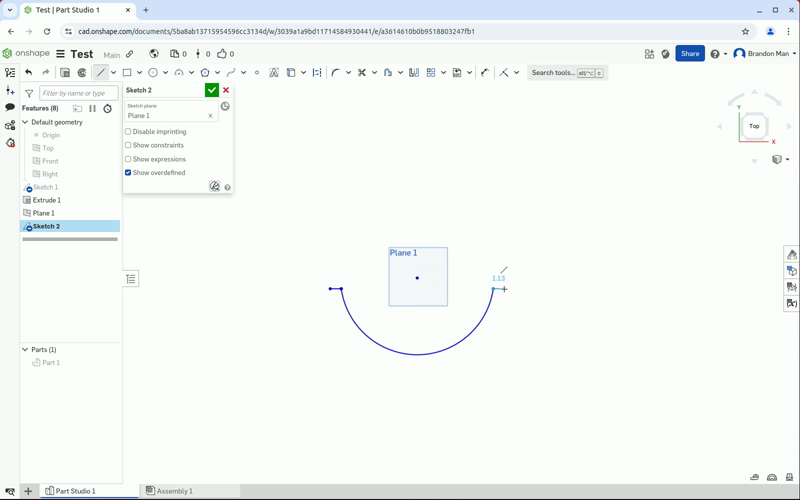
scroll(6)
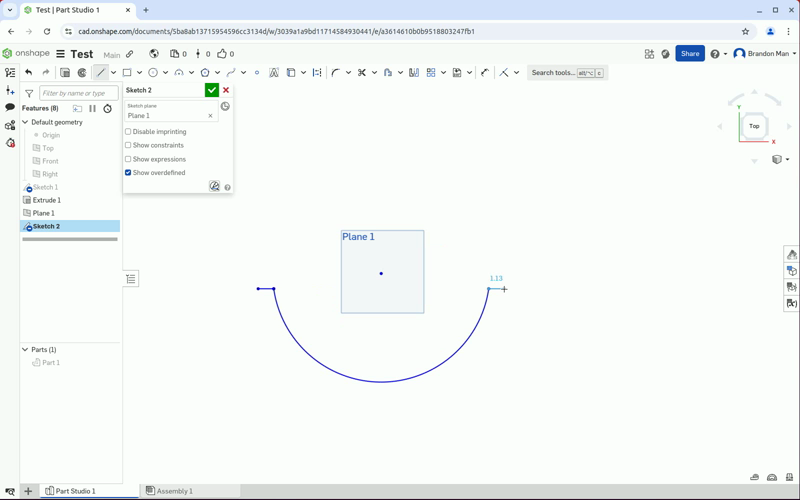
scroll(6)
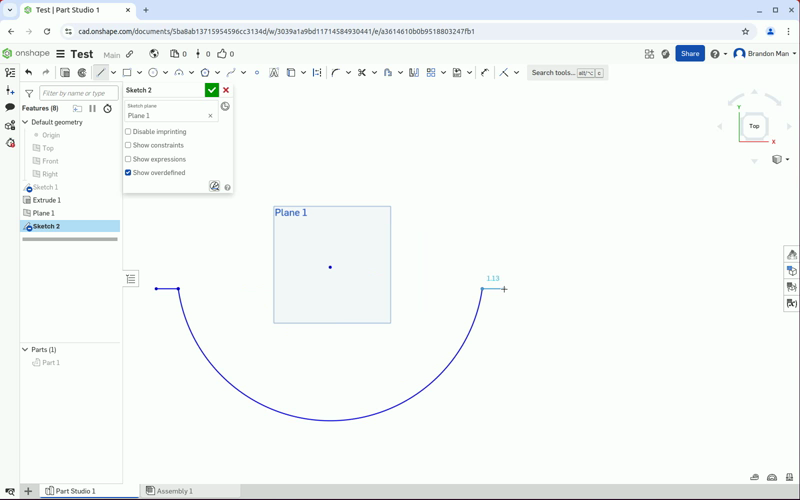
scroll(6)
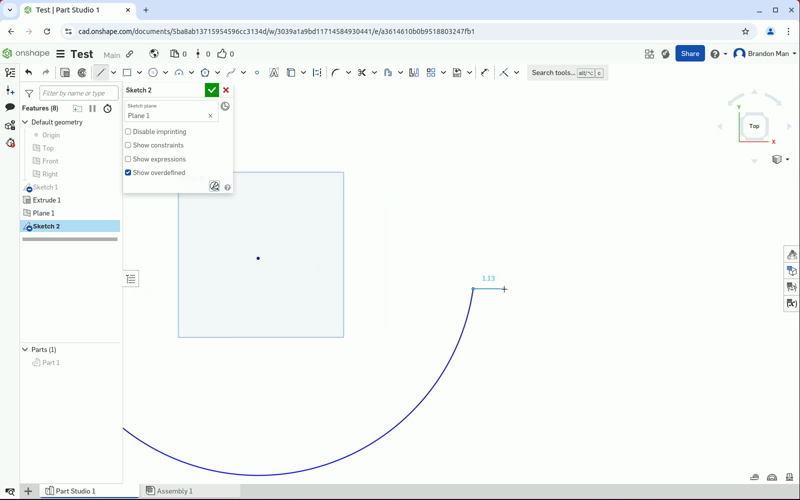
scroll(6)
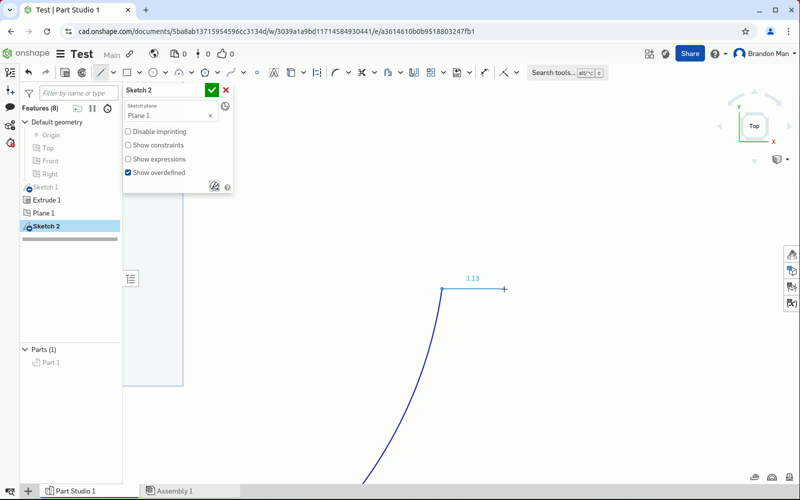
click(504, 288)
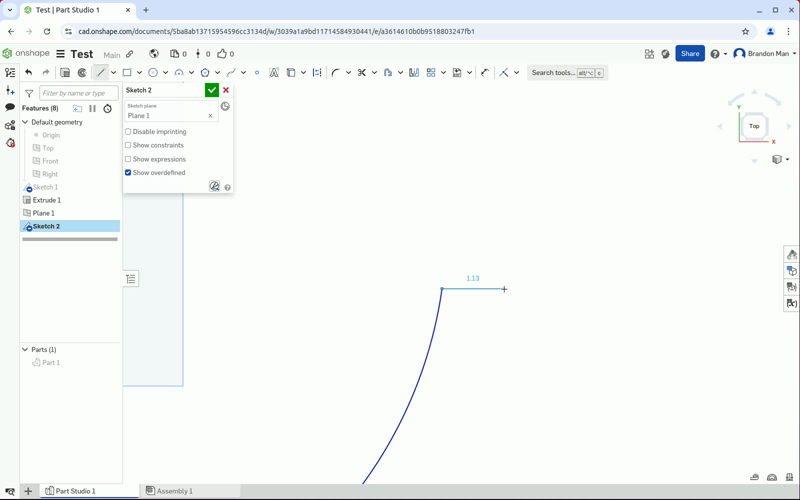
scroll(-6)
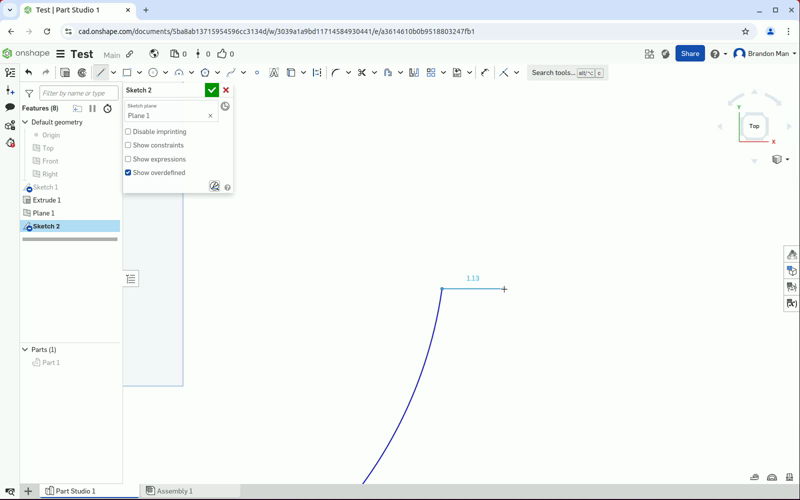
scroll(-6)
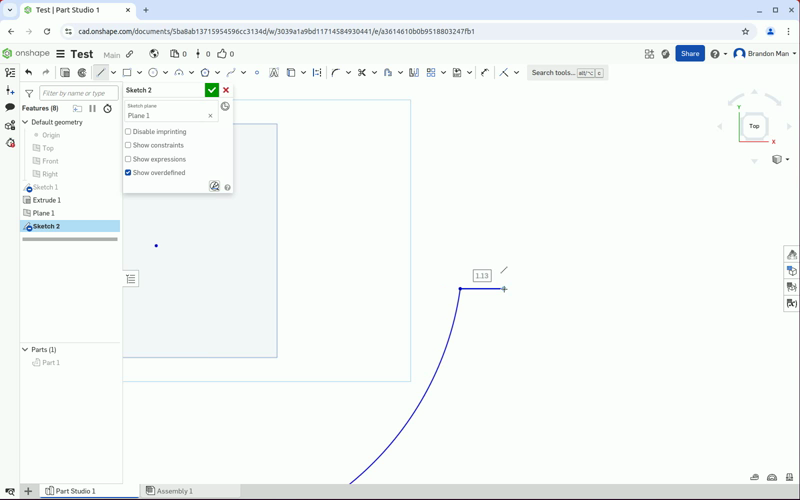
scroll(-6)
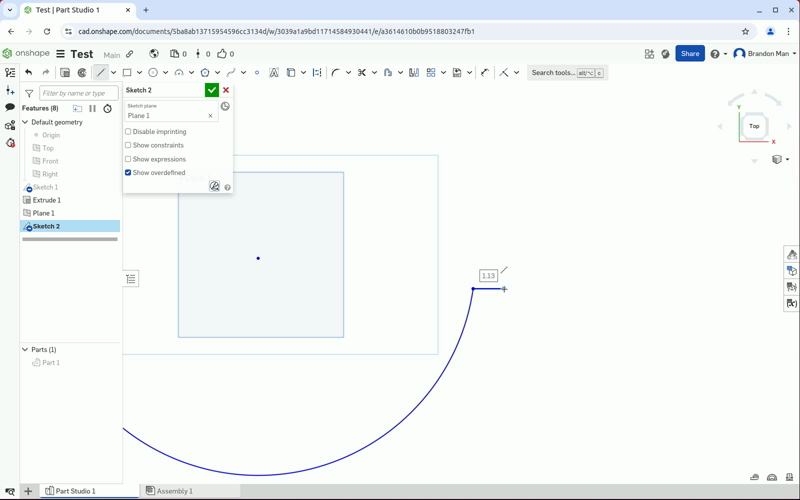
scroll(-6)
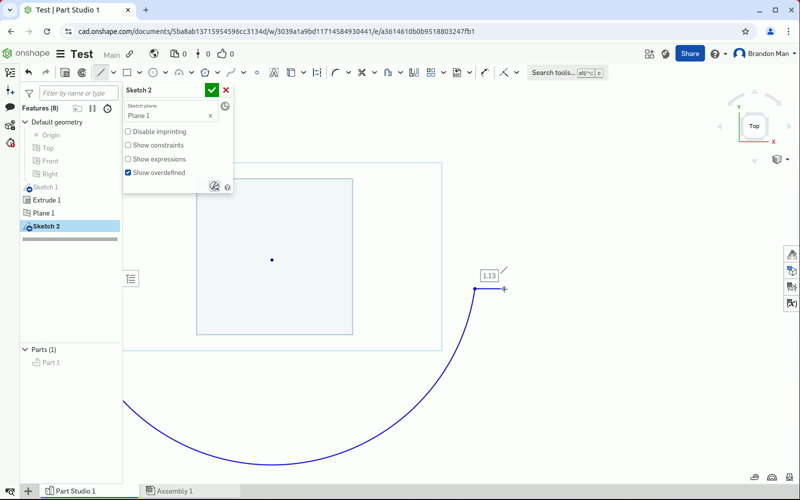
scroll(-6)
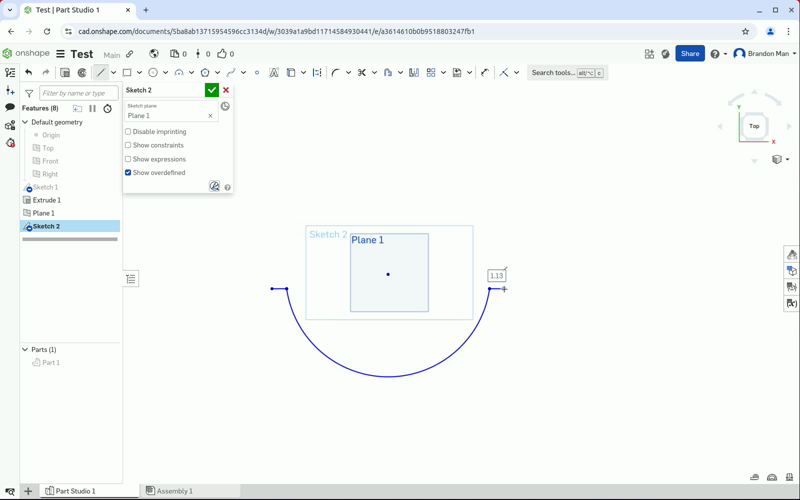
scroll(-6)
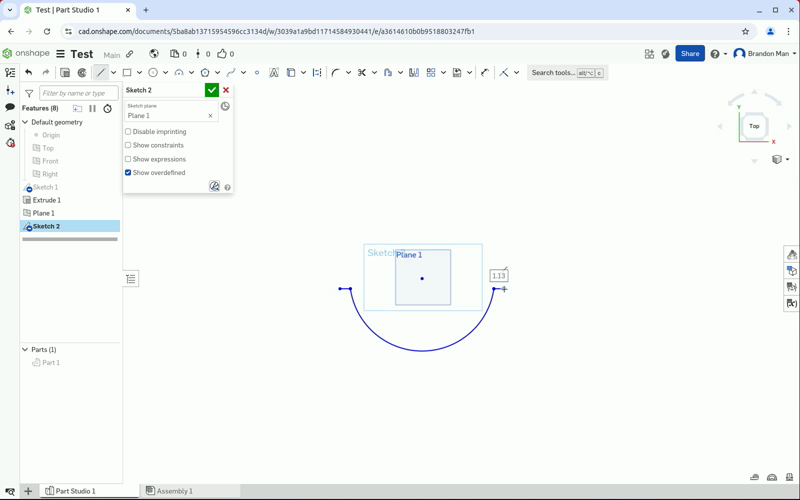
scroll(-6)
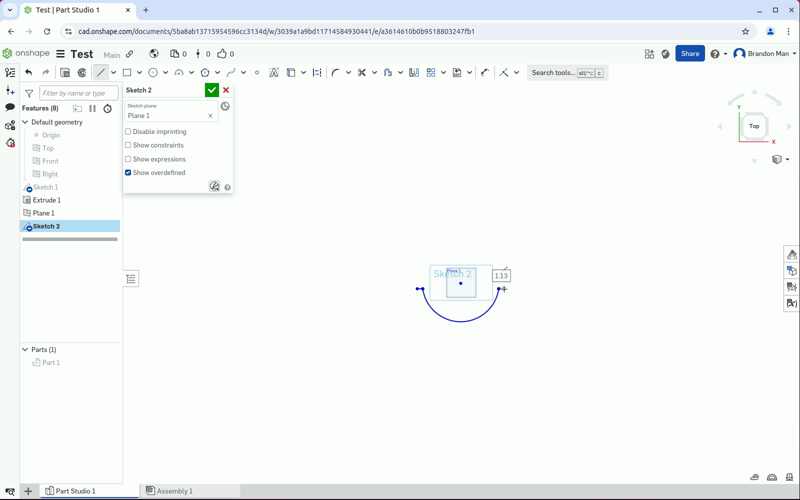
key_up(shift)
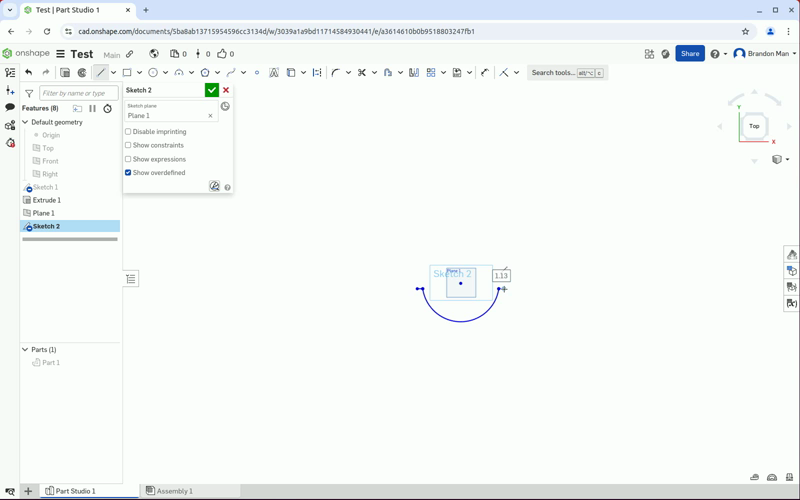
key_down(shift)
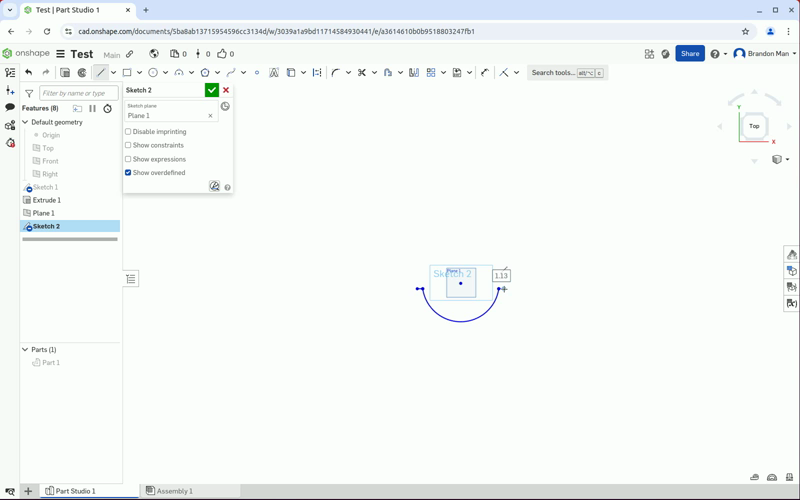
mouse_move(534, 288)
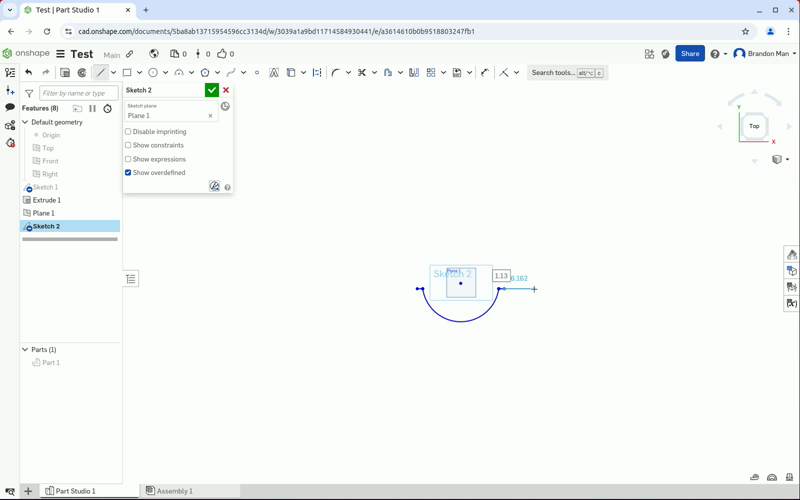
mouse_move(504, 283)
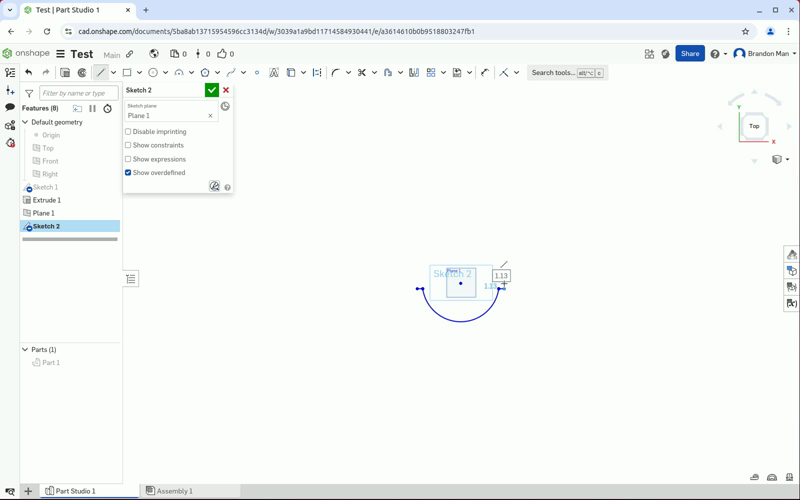
scroll(6)
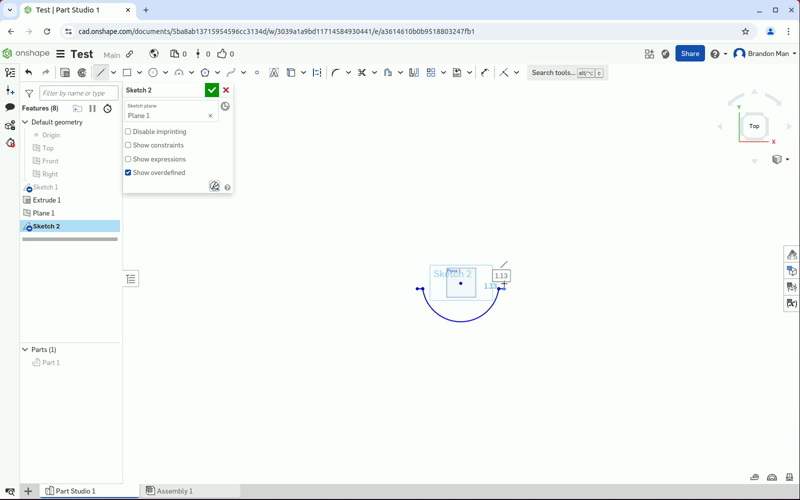
scroll(6)
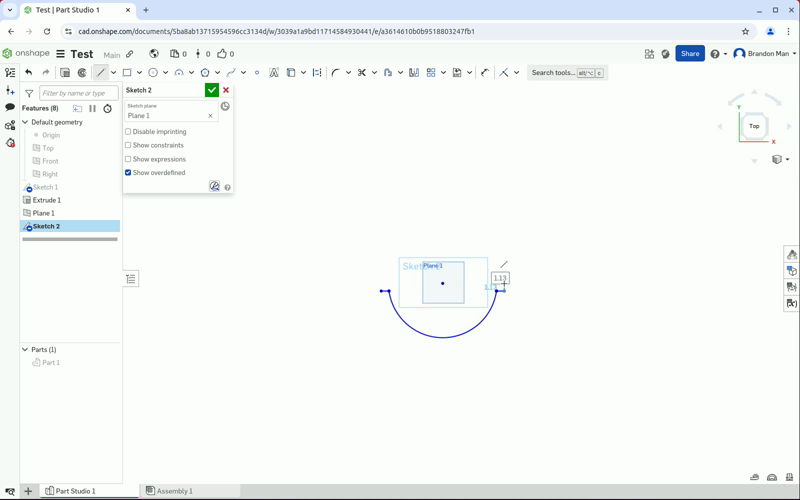
scroll(6)
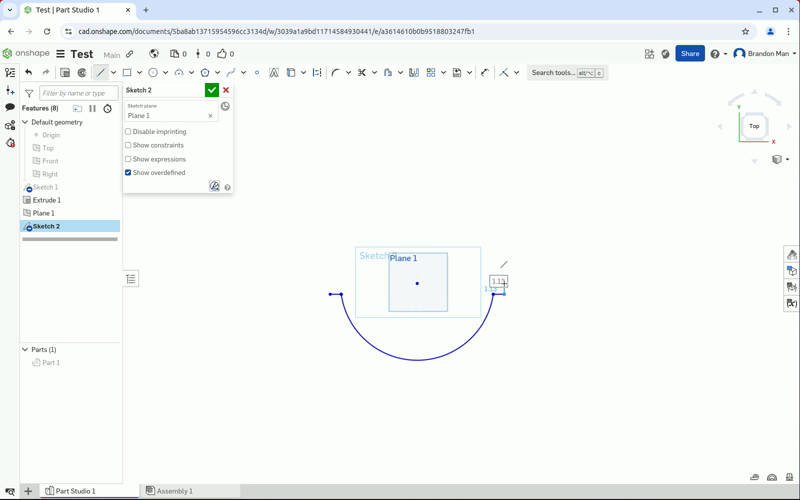
scroll(6)
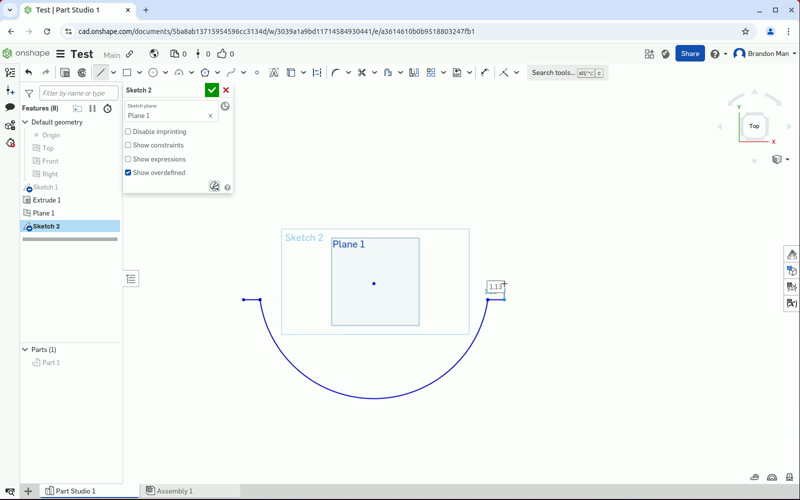
scroll(6)
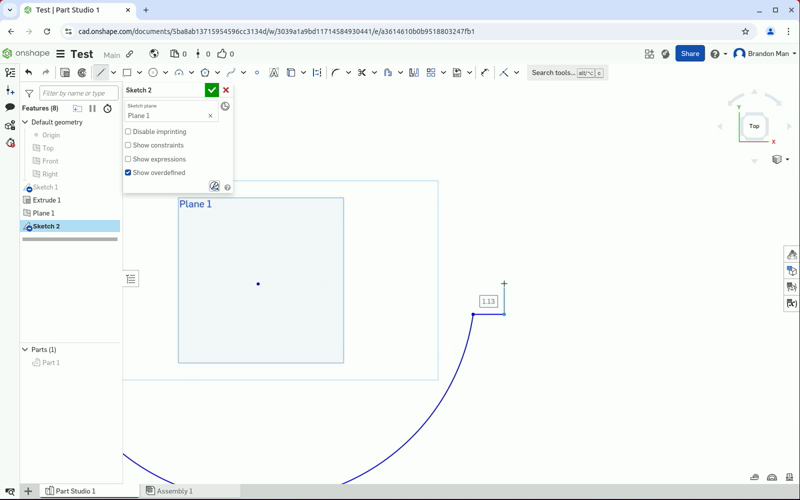
scroll(6)
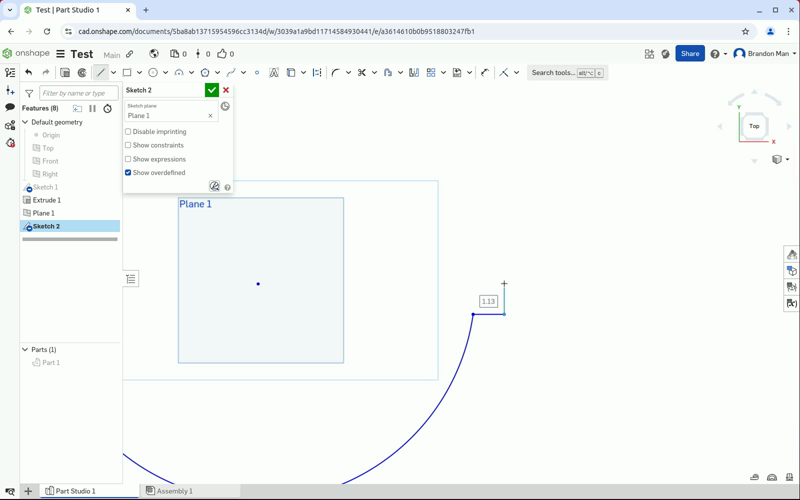
scroll(6)
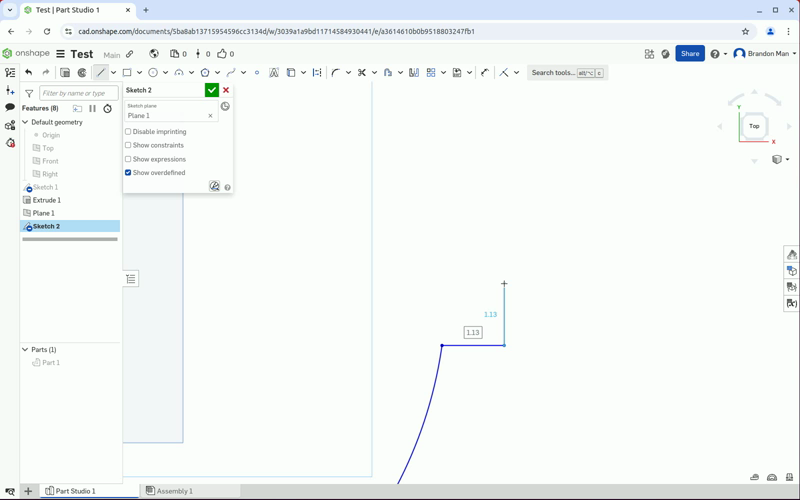
click(504, 283)
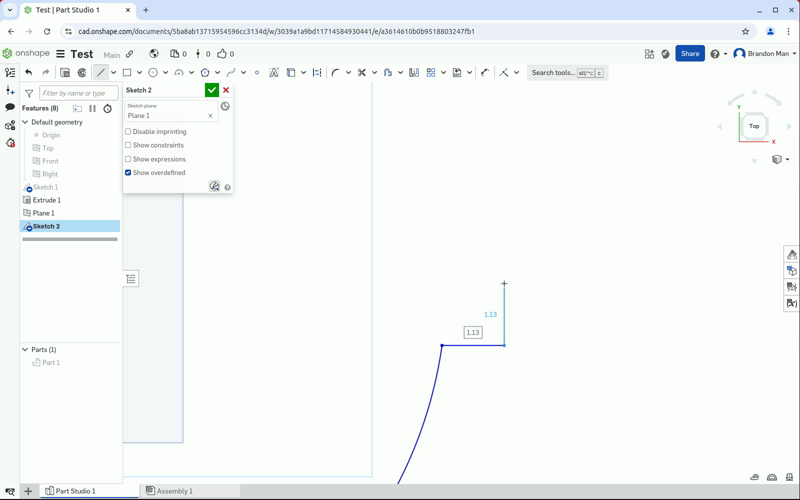
scroll(-6)
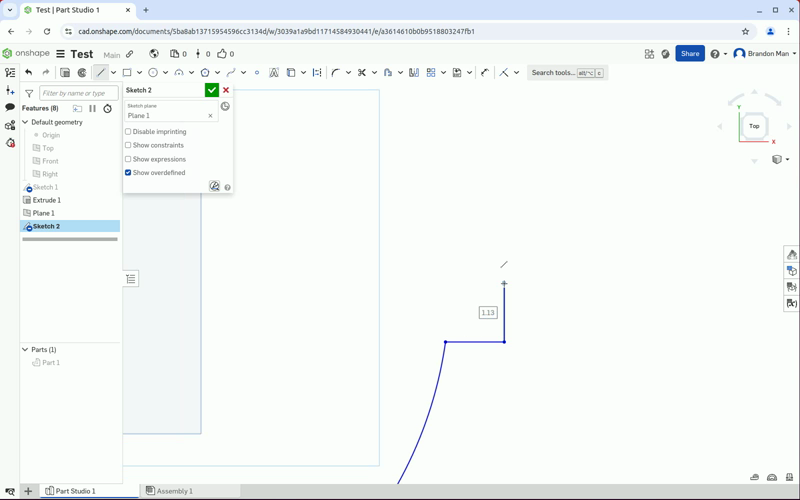
scroll(-6)
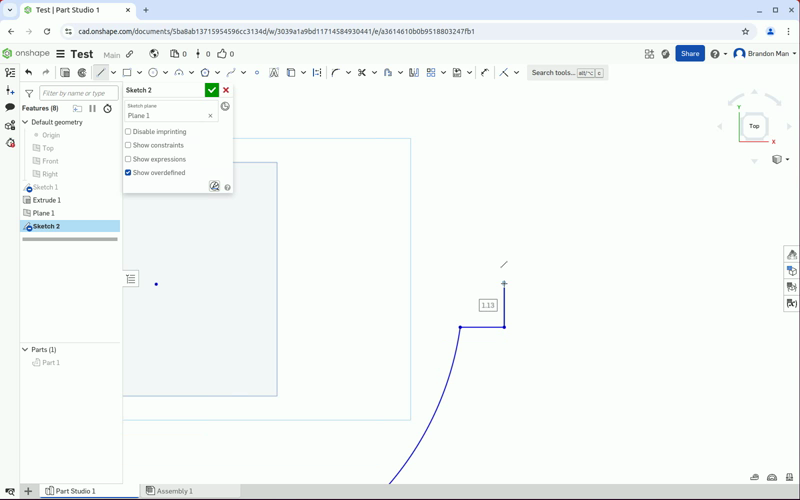
scroll(-6)
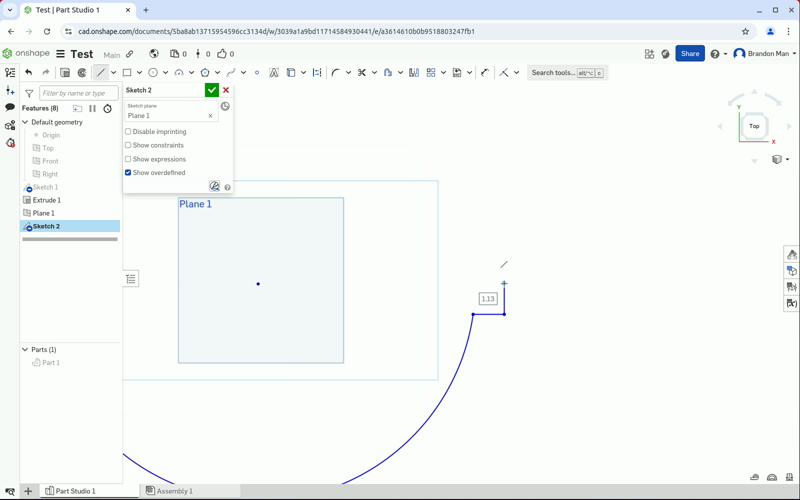
scroll(-6)
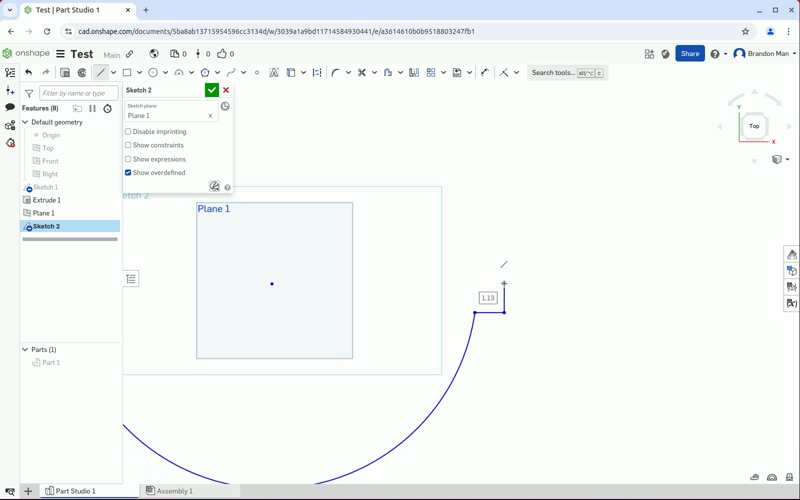
scroll(-6)
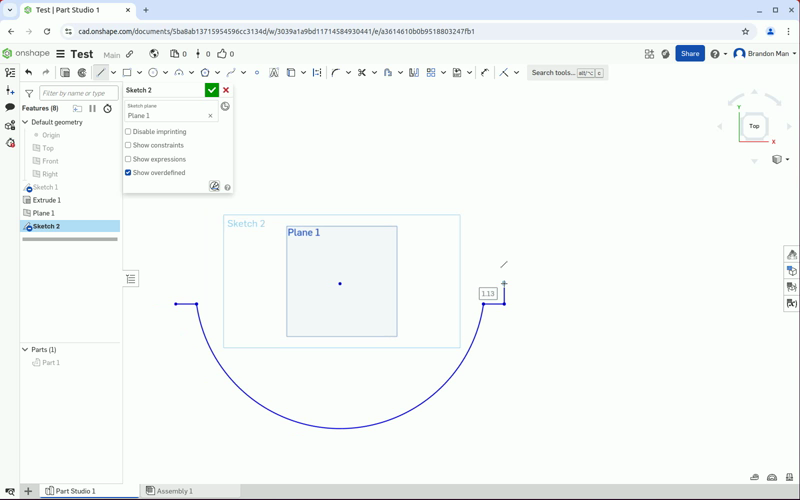
scroll(-6)
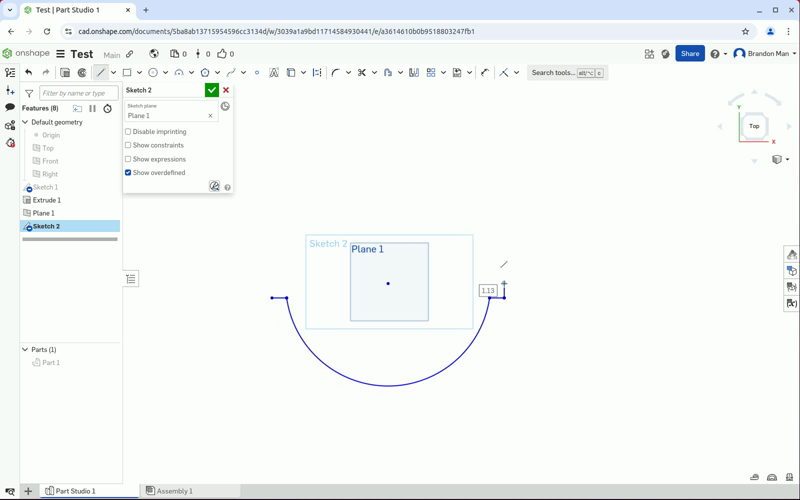
scroll(-6)
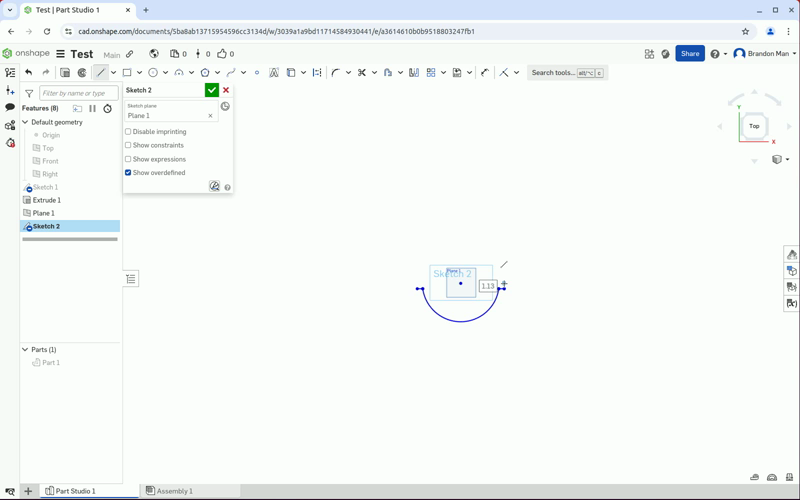
key_up(shift)
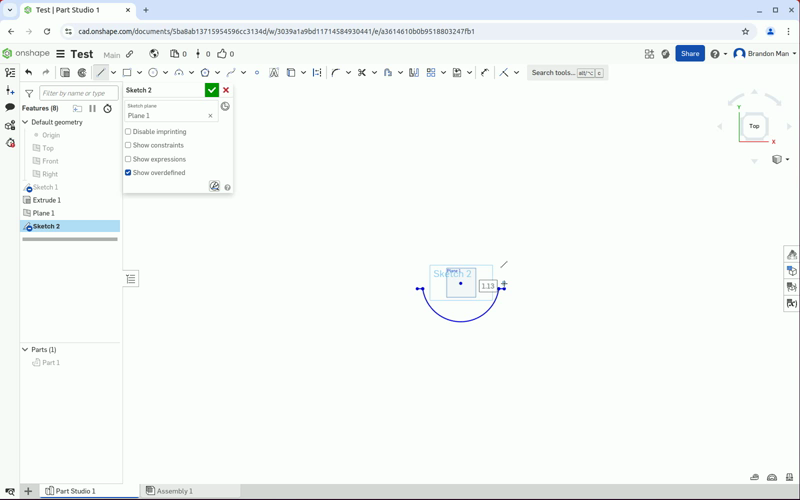
key_down(shift)
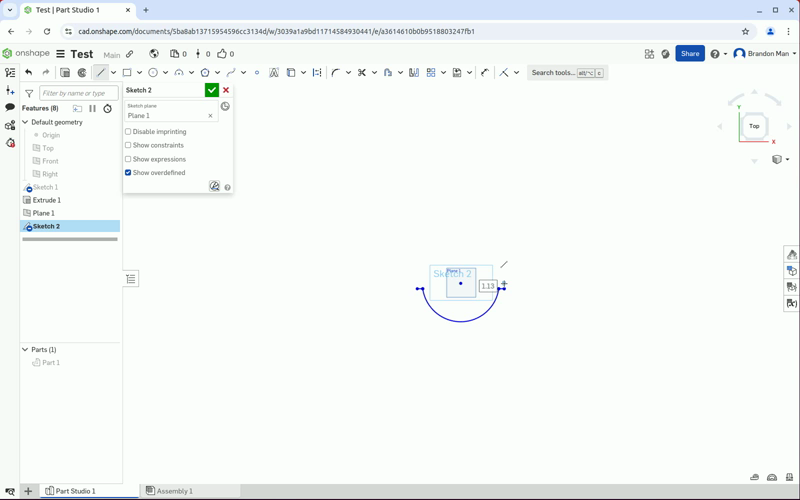
mouse_move(534, 283)
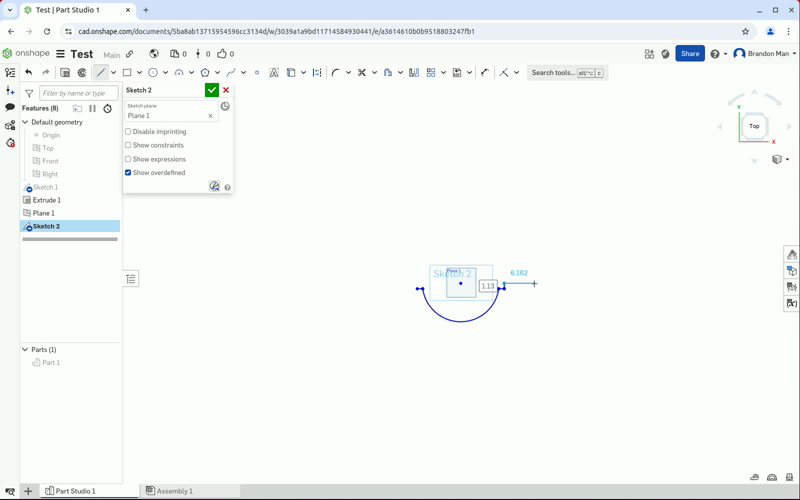
mouse_move(504, 277)
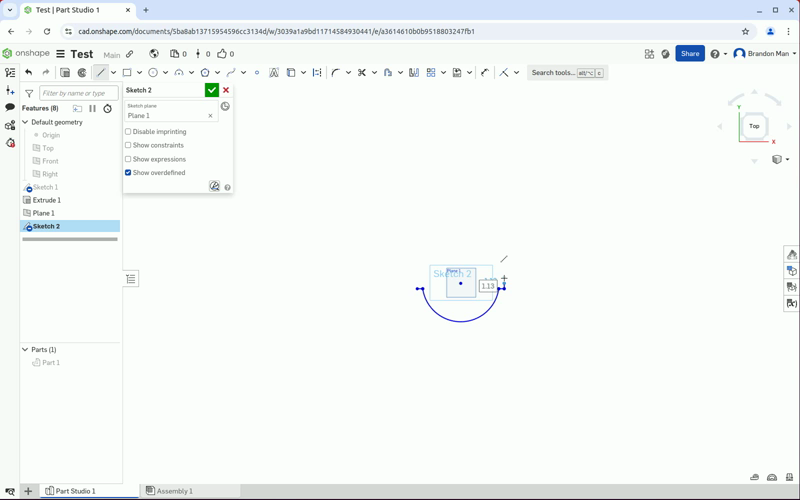
scroll(6)
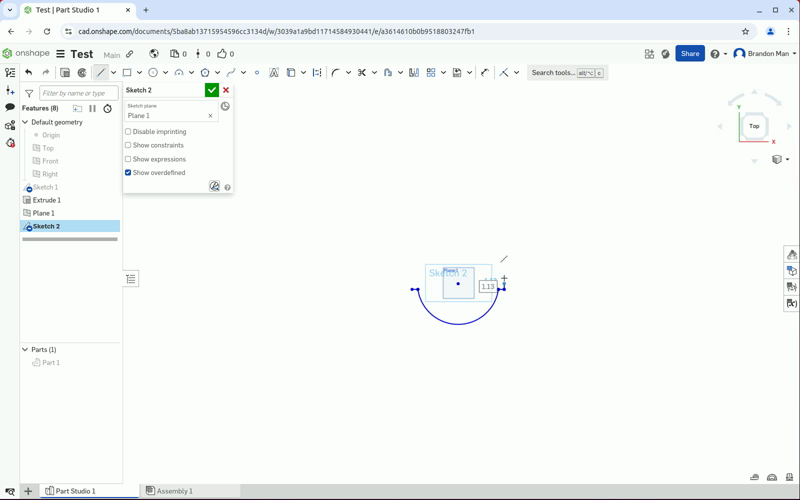
scroll(6)
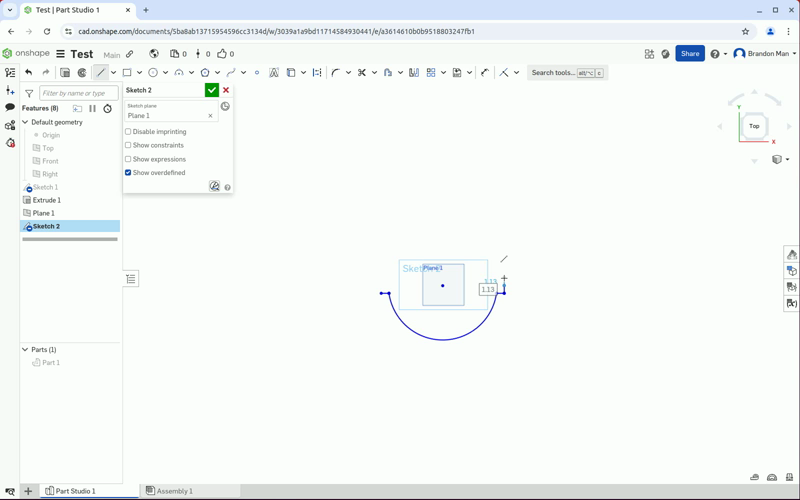
scroll(6)
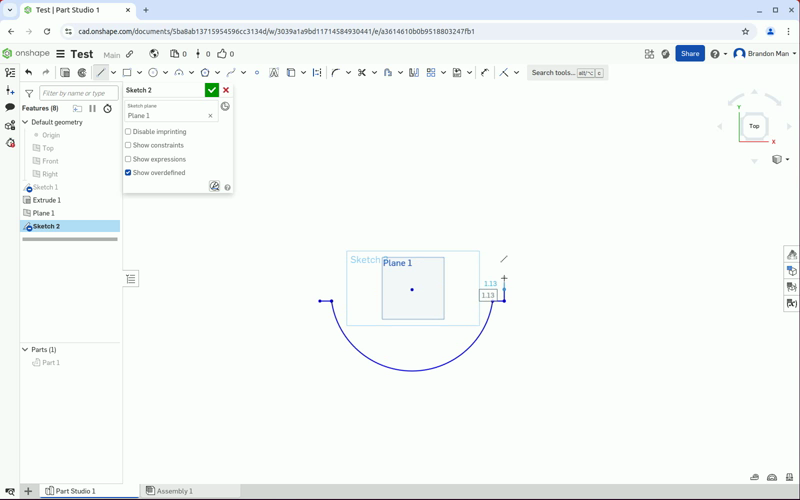
scroll(6)
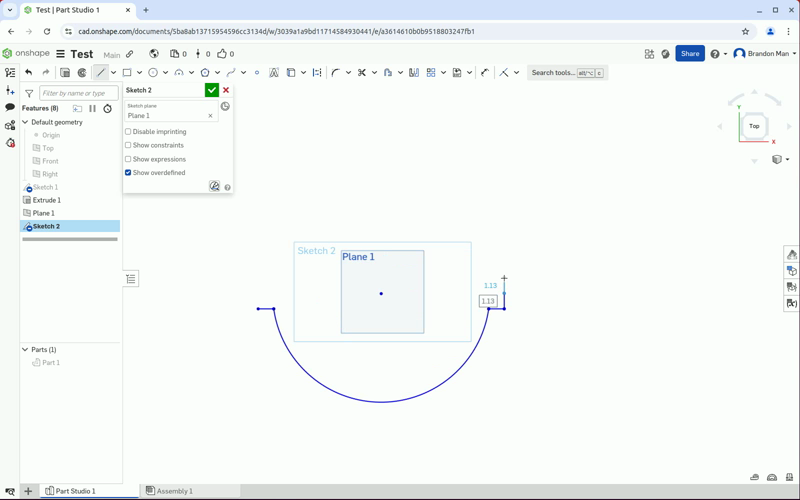
scroll(6)
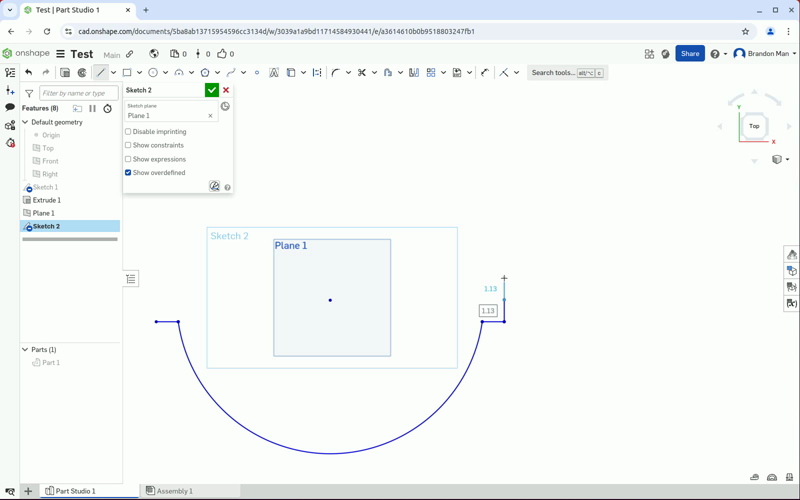
scroll(6)
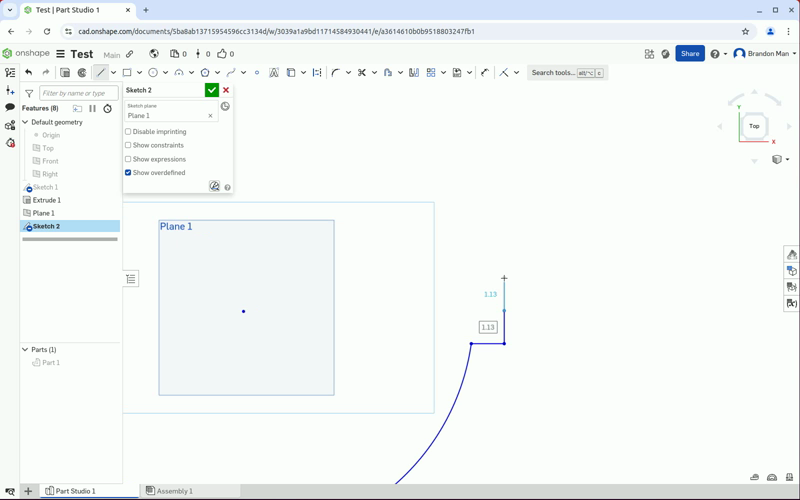
scroll(6)
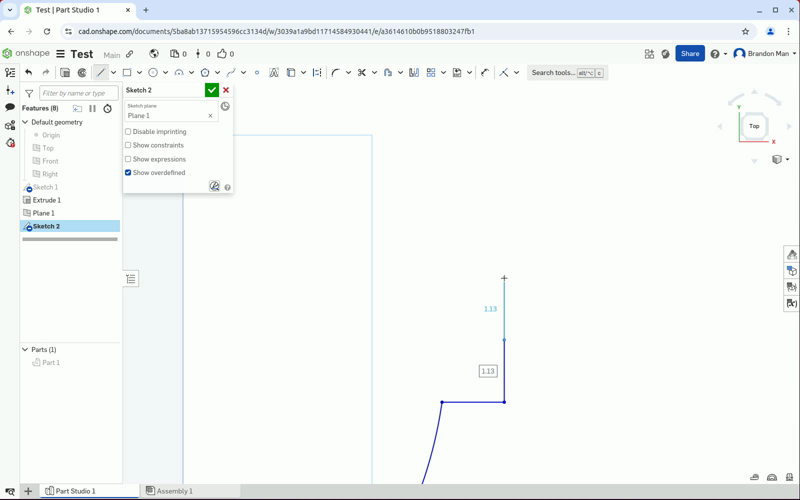
click(504, 277)
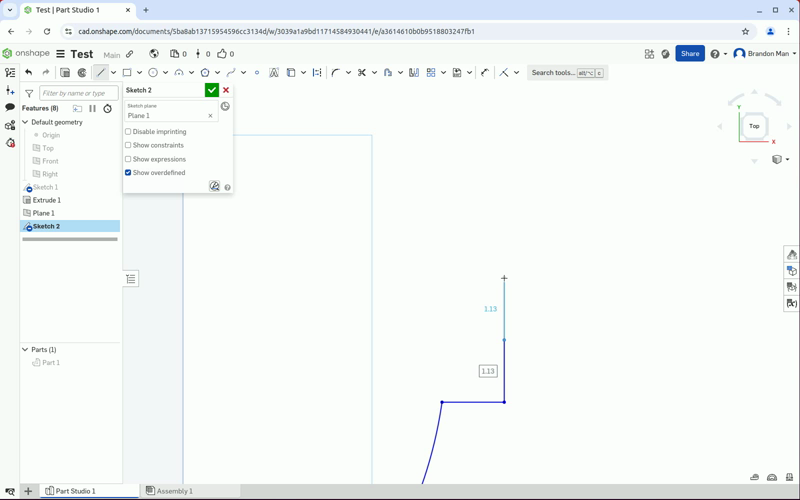
scroll(-6)
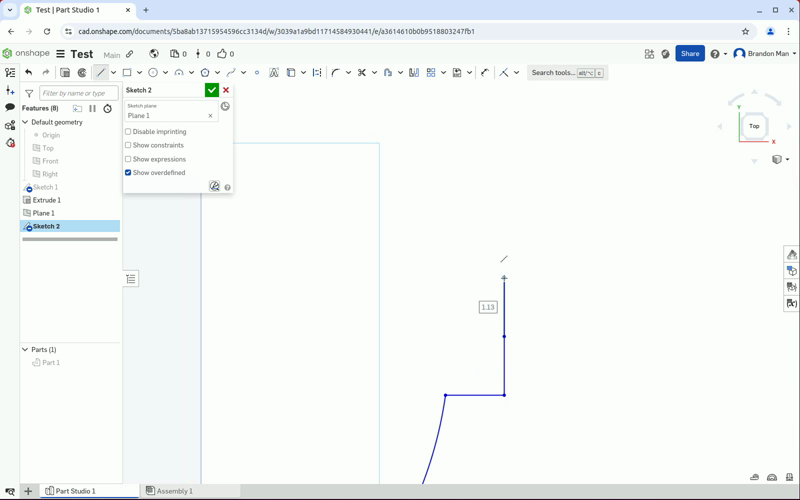
scroll(-6)
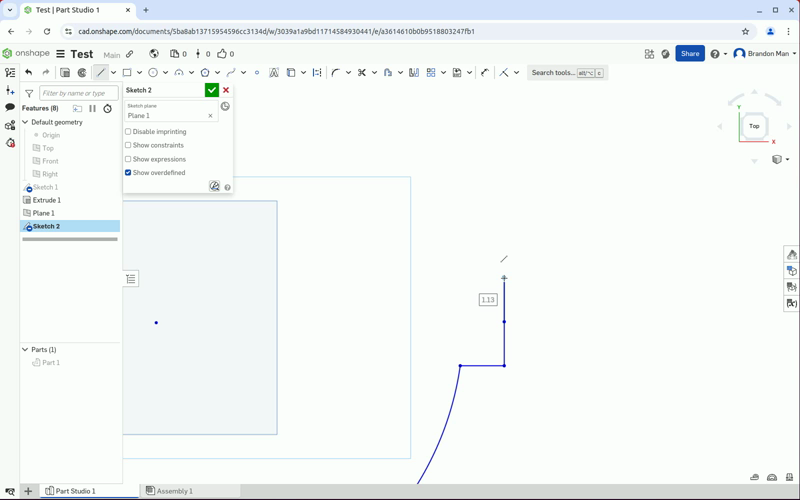
scroll(-6)
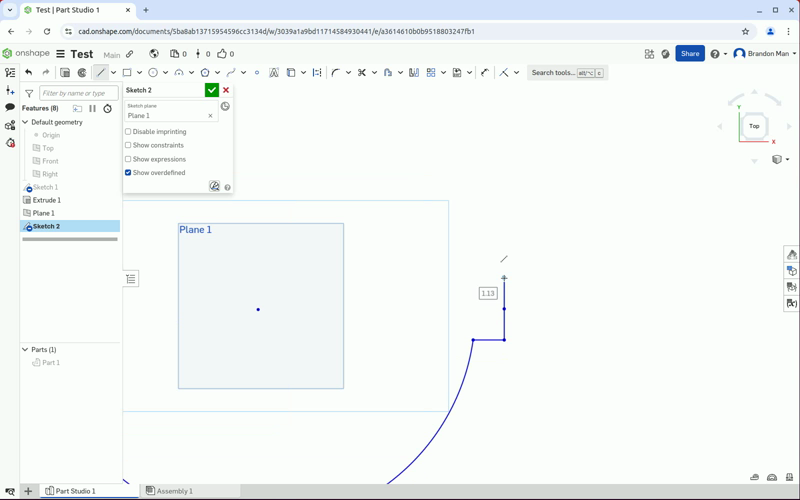
scroll(-6)
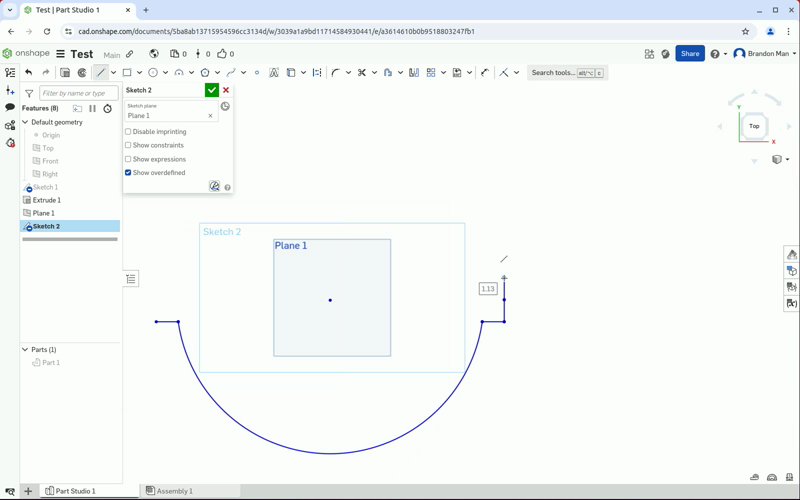
scroll(-6)
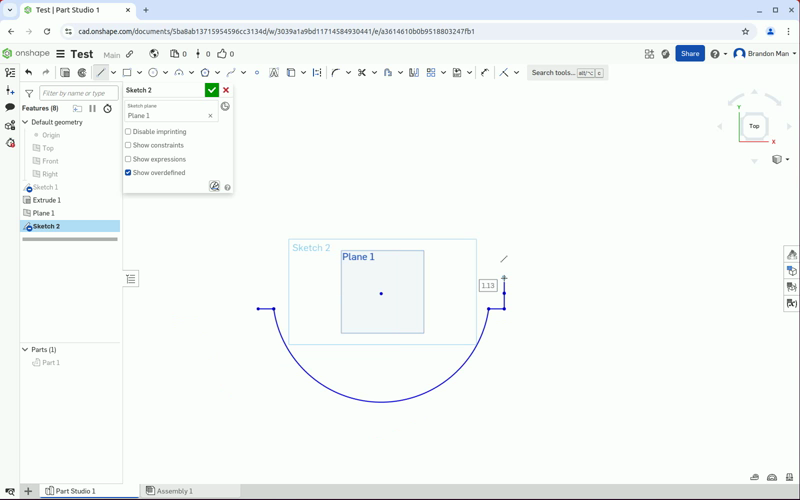
scroll(-6)
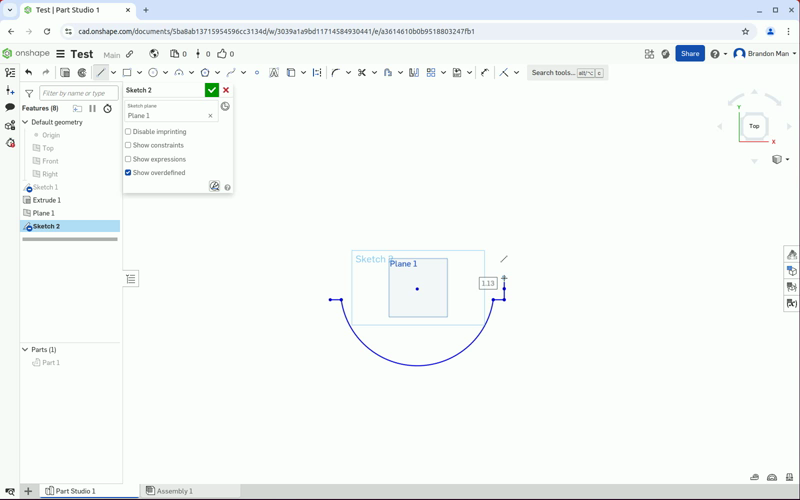
scroll(-6)
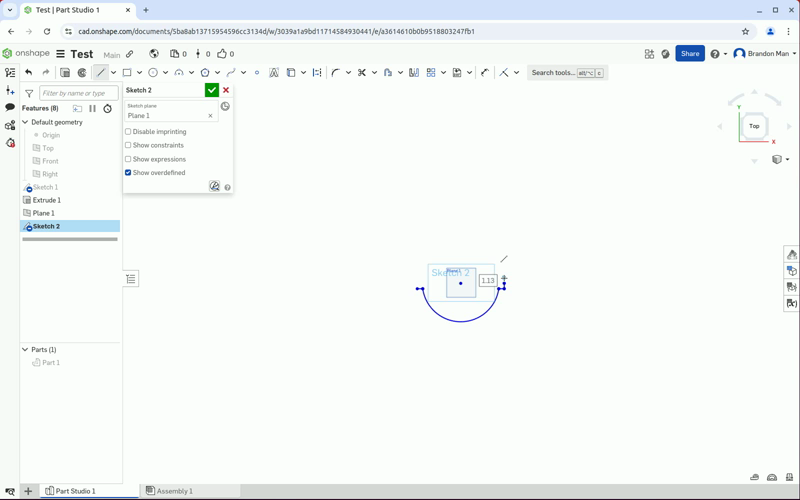
key_up(shift)
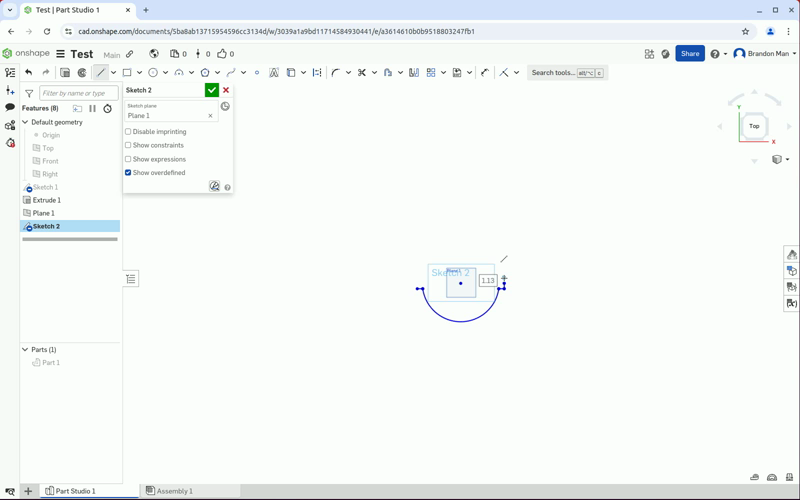
key_down(shift)
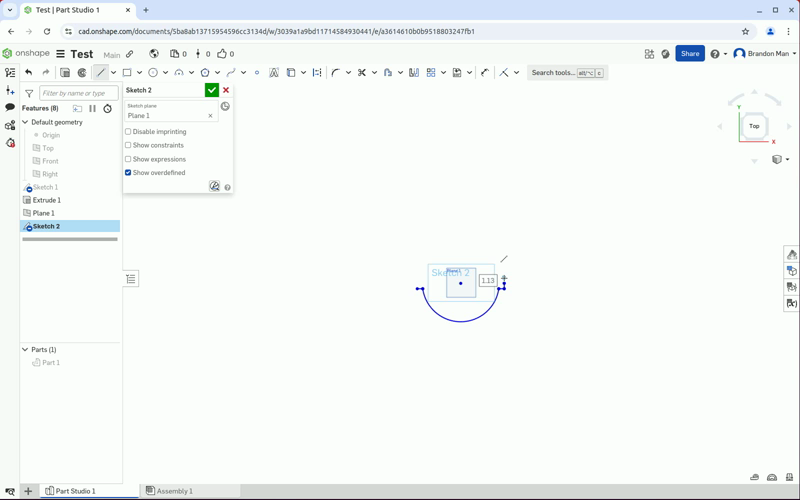
mouse_move(534, 277)
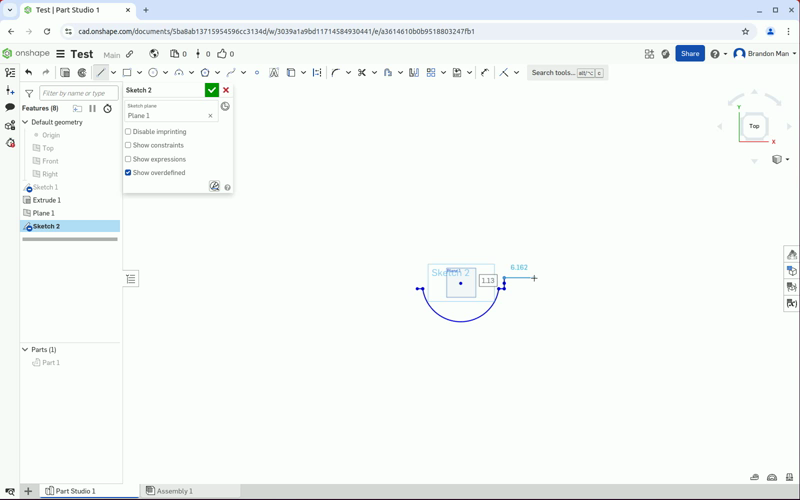
mouse_move(498, 277)
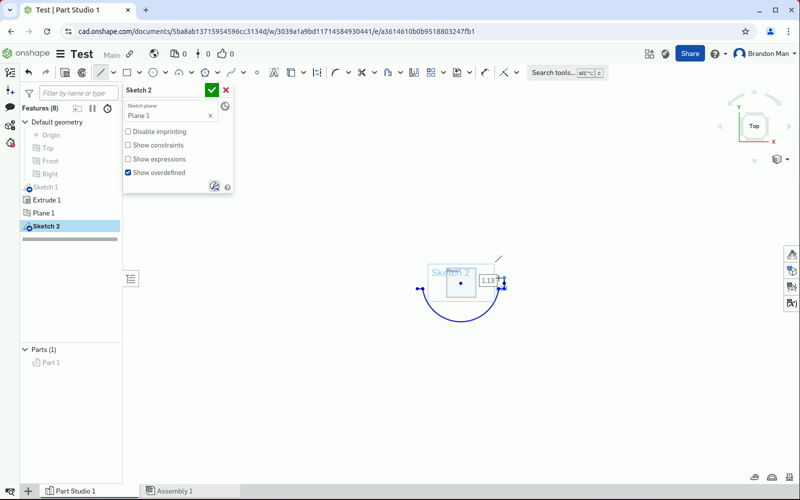
scroll(6)
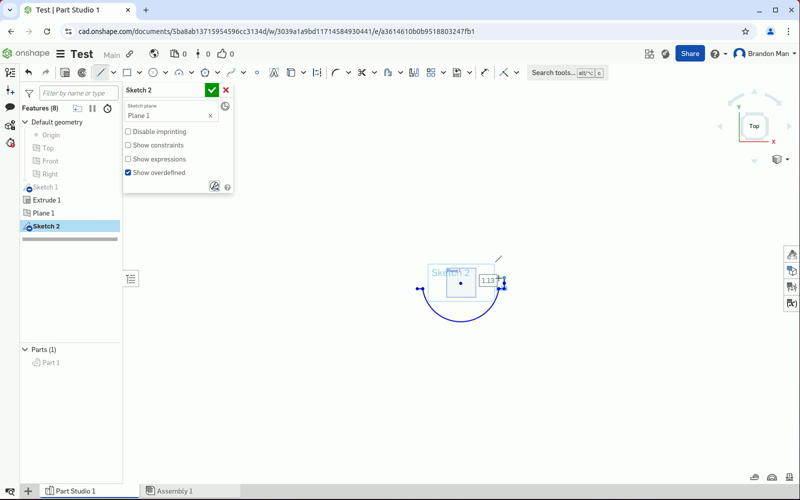
scroll(6)
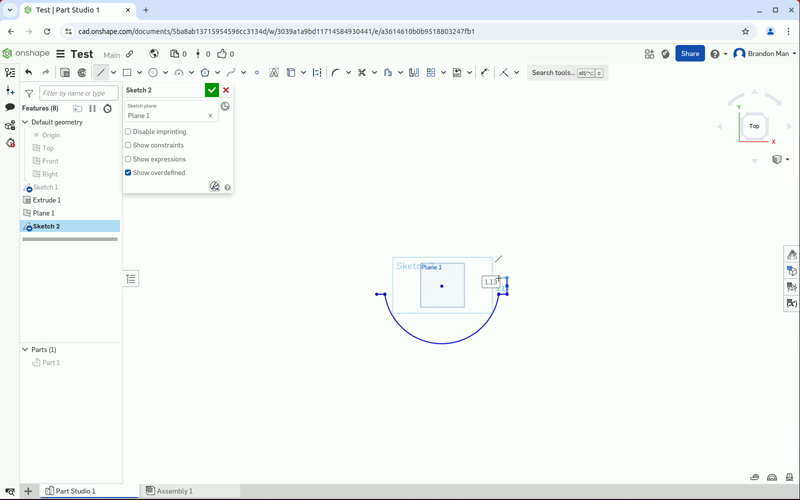
scroll(6)
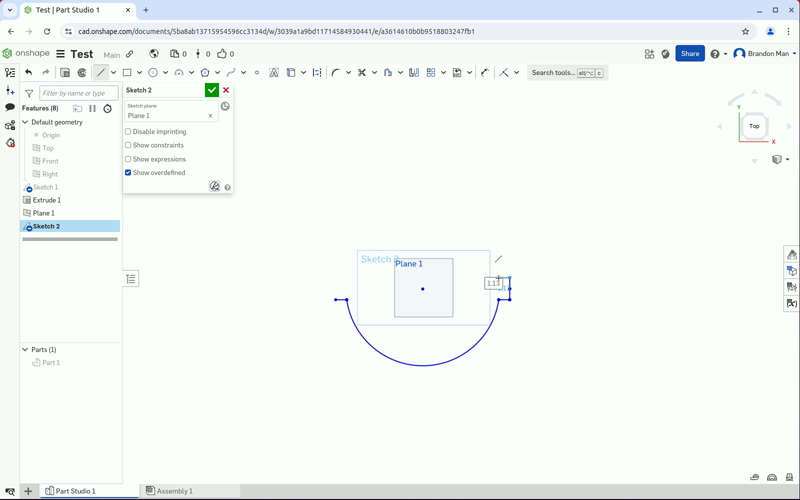
scroll(6)
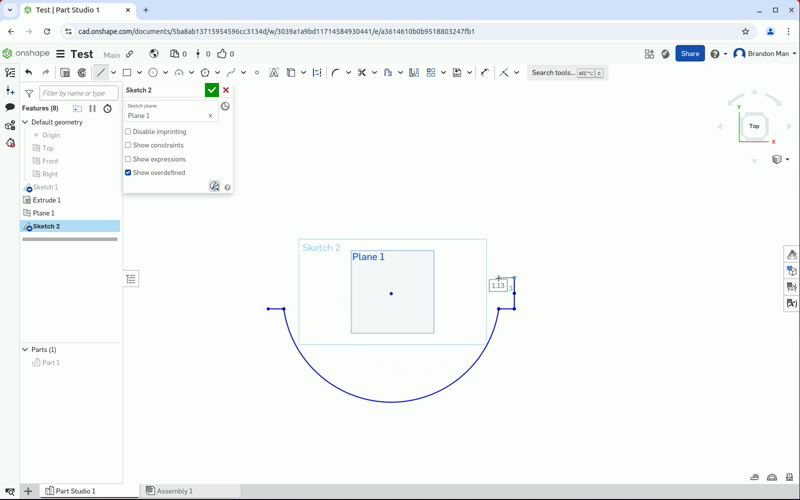
scroll(6)
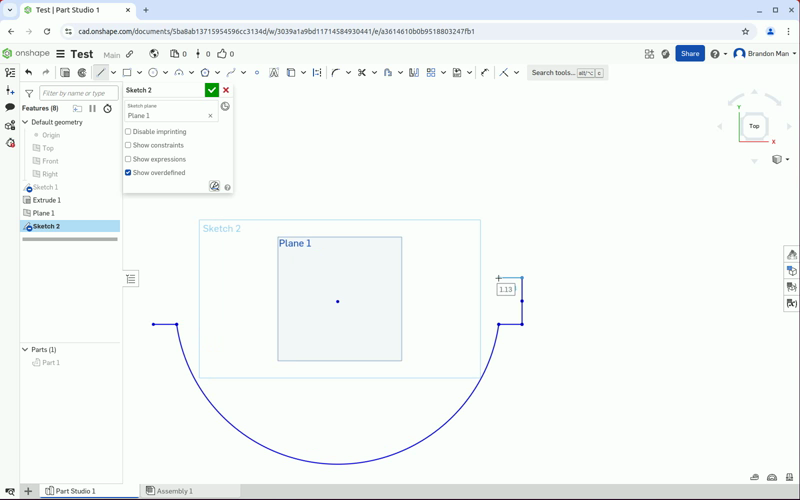
scroll(6)
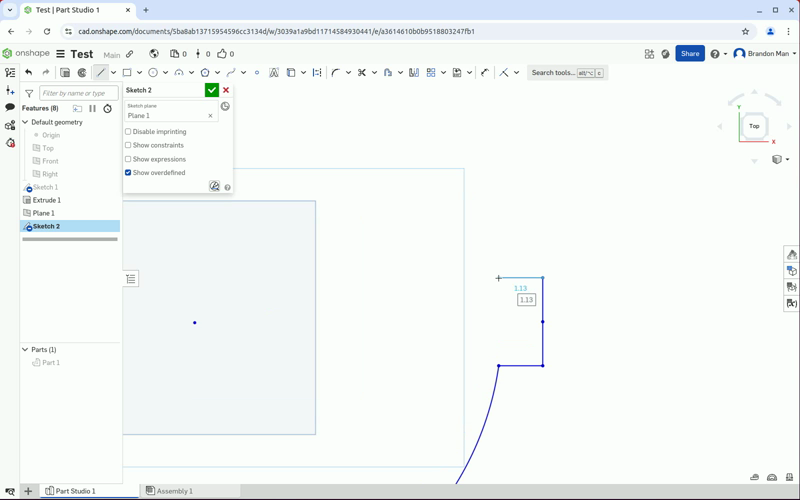
scroll(6)
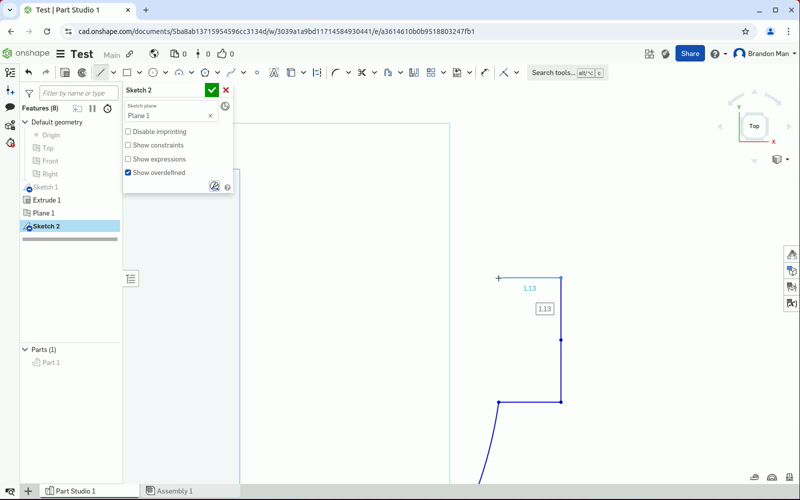
click(498, 277)
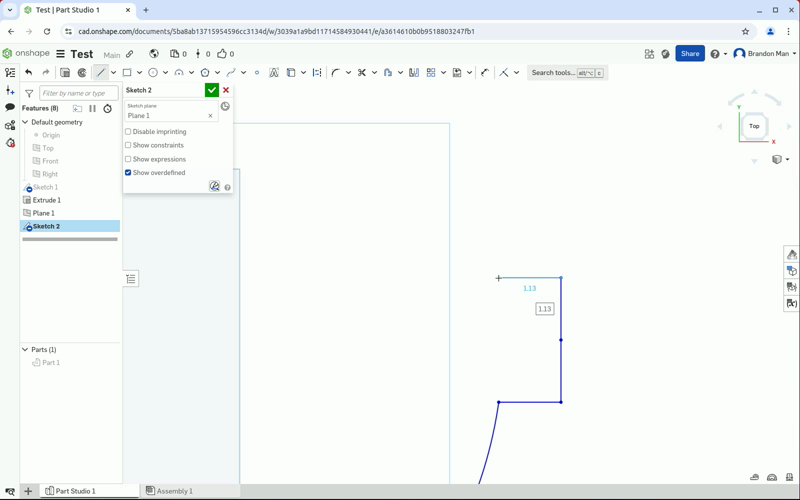
scroll(-6)
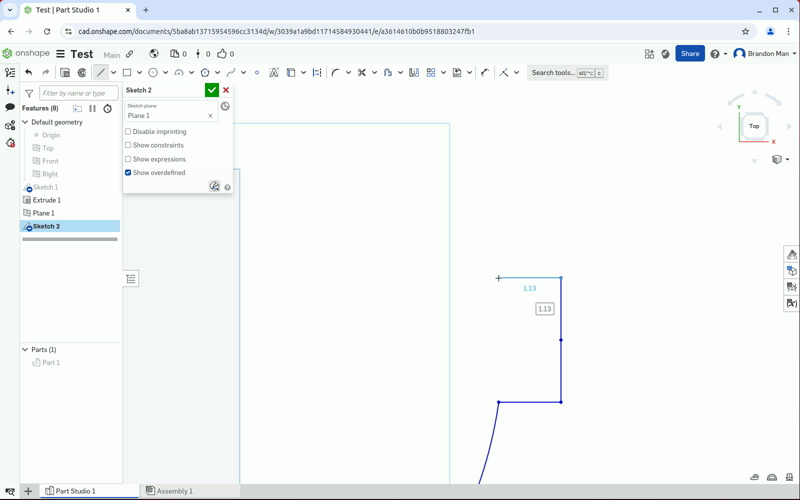
scroll(-6)
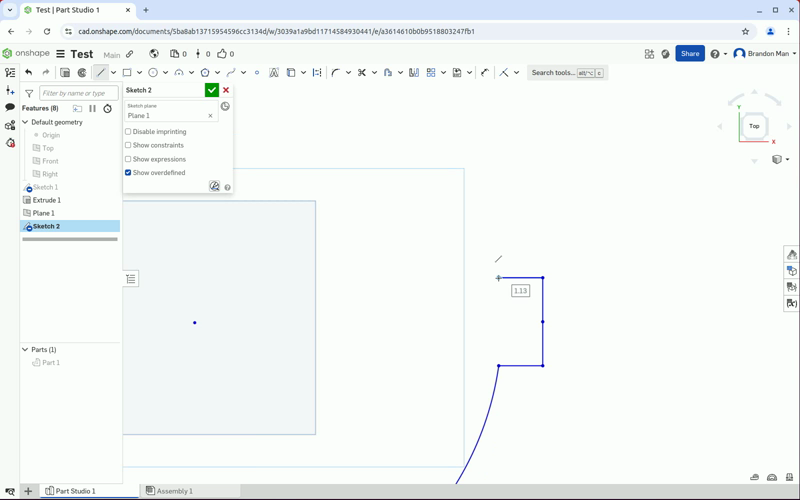
scroll(-6)
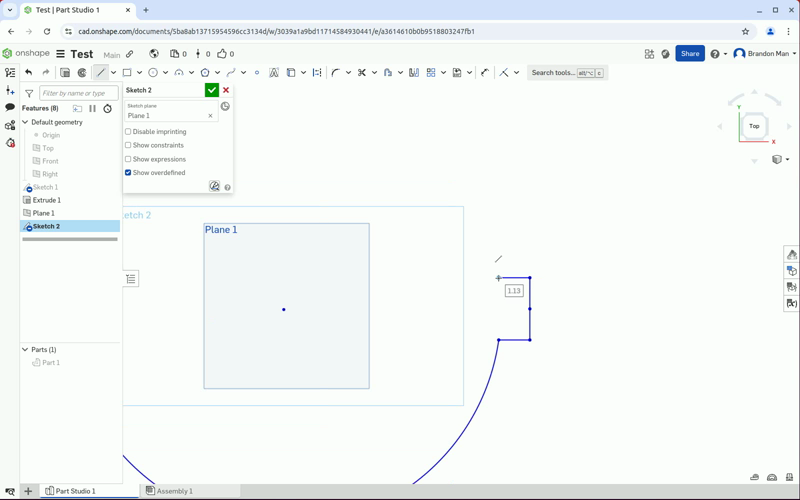
scroll(-6)
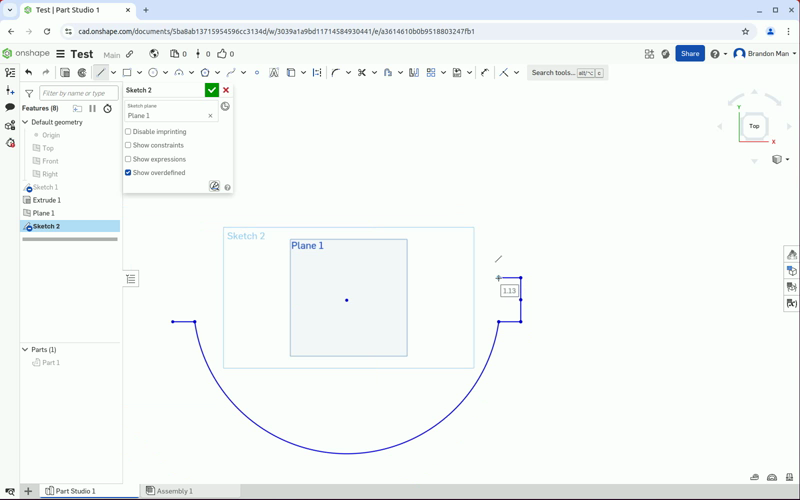
scroll(-6)
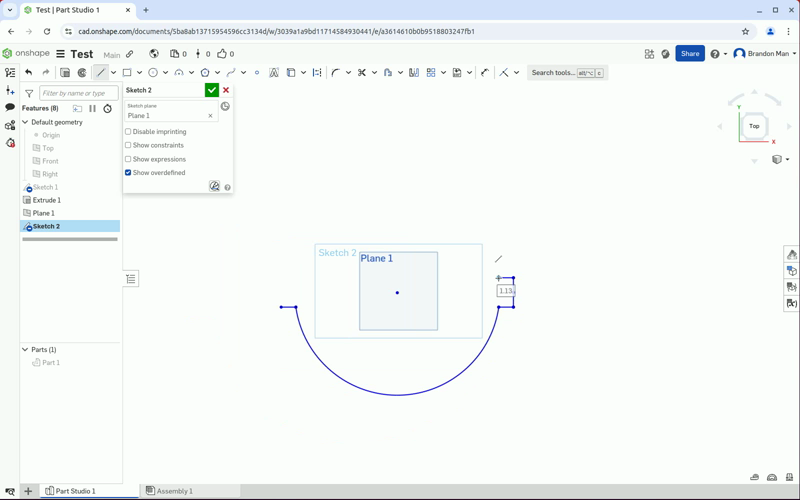
scroll(-6)
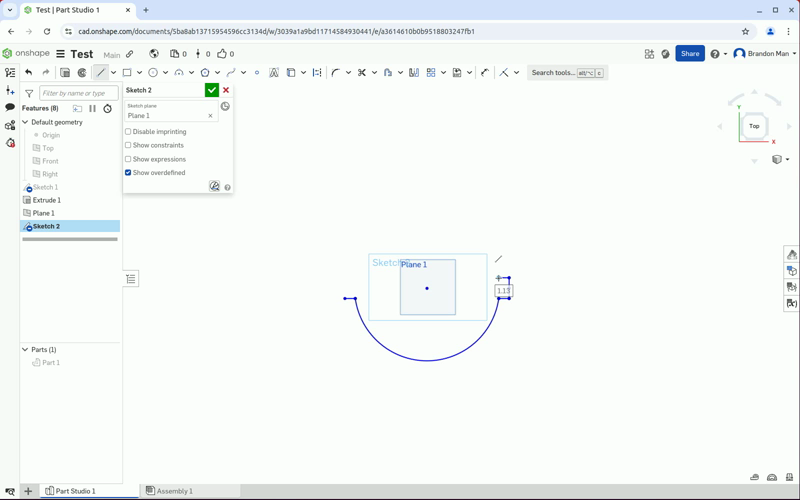
scroll(-6)
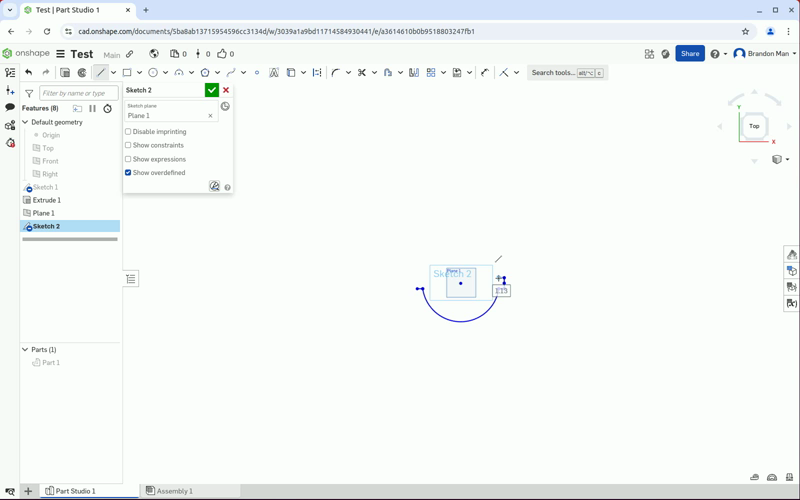
key_up(shift)
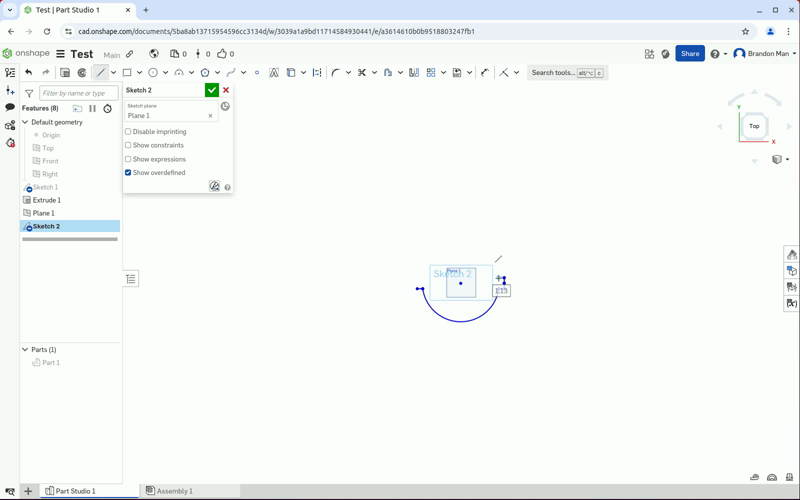
key(esc)
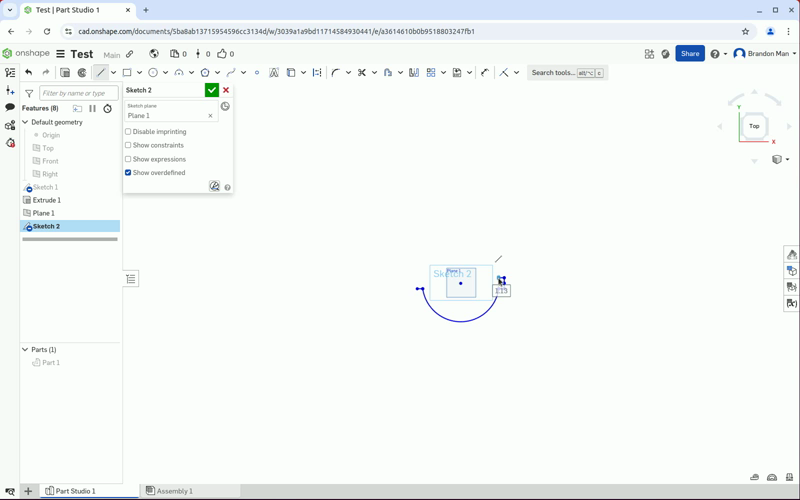
key(a)
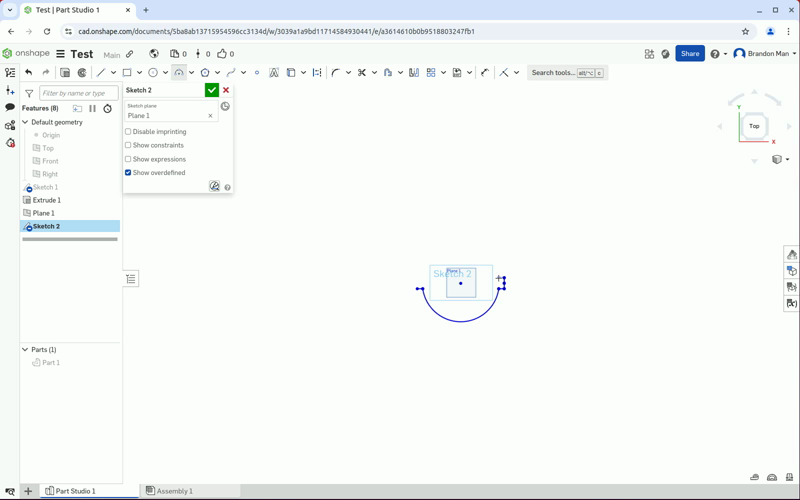
mouse_move(498, 277)
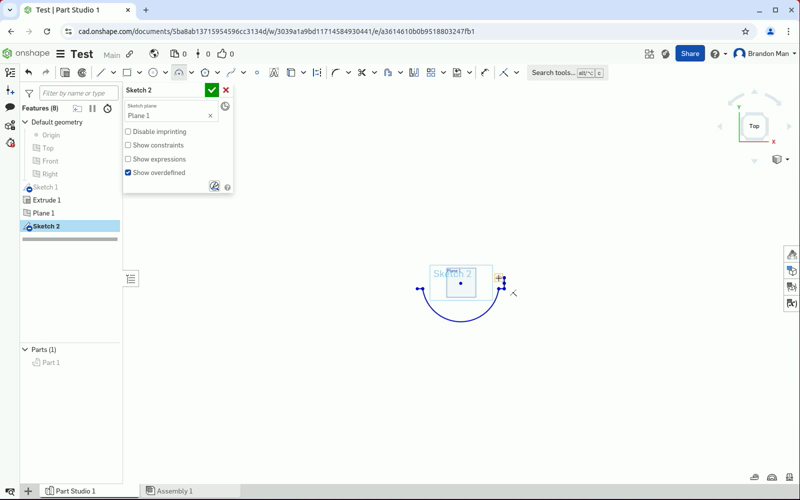
click(498, 277)
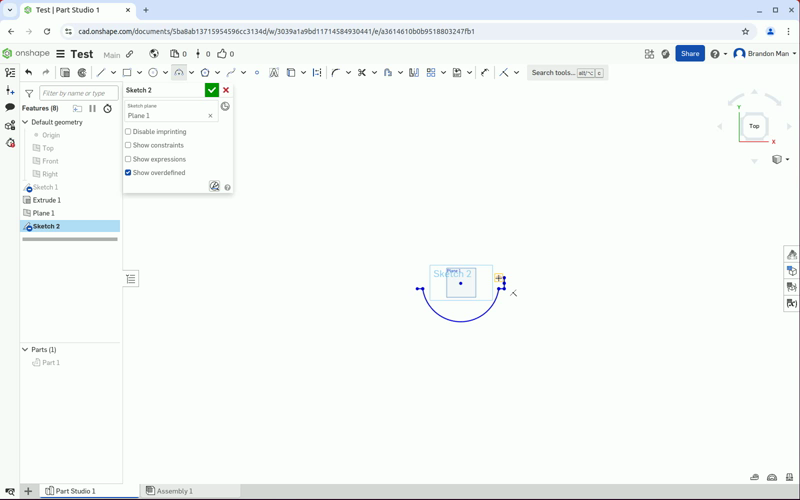
key_down(shift)
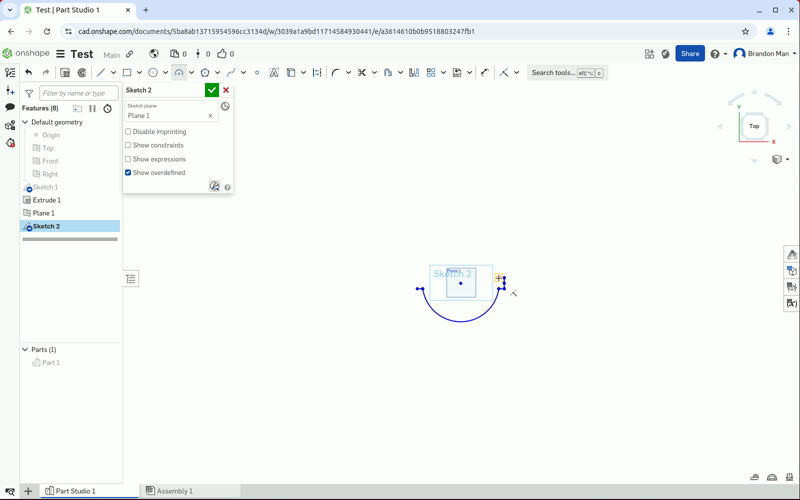
mouse_move(422, 277)
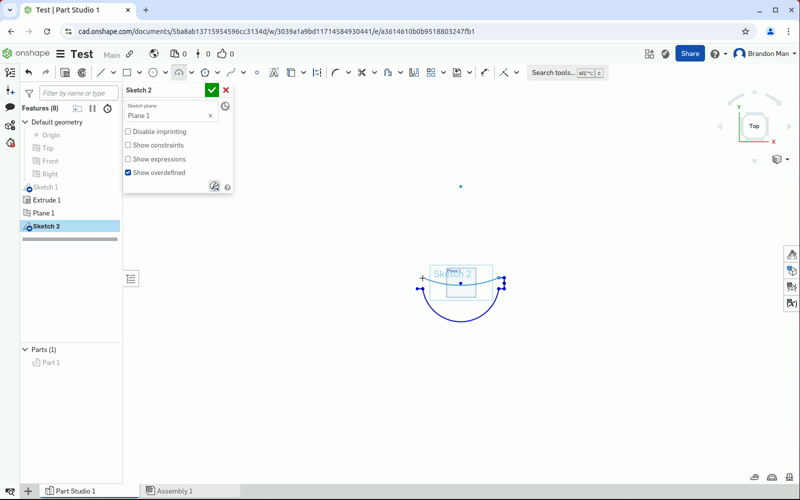
click(422, 277)
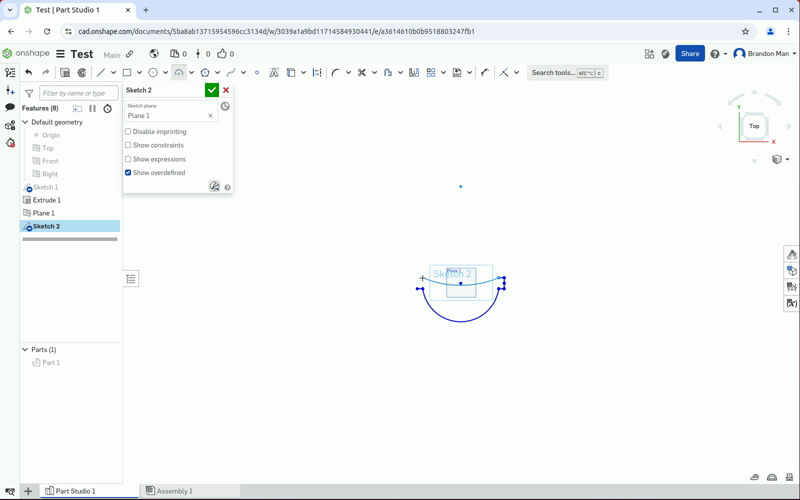
mouse_move(460, 245)
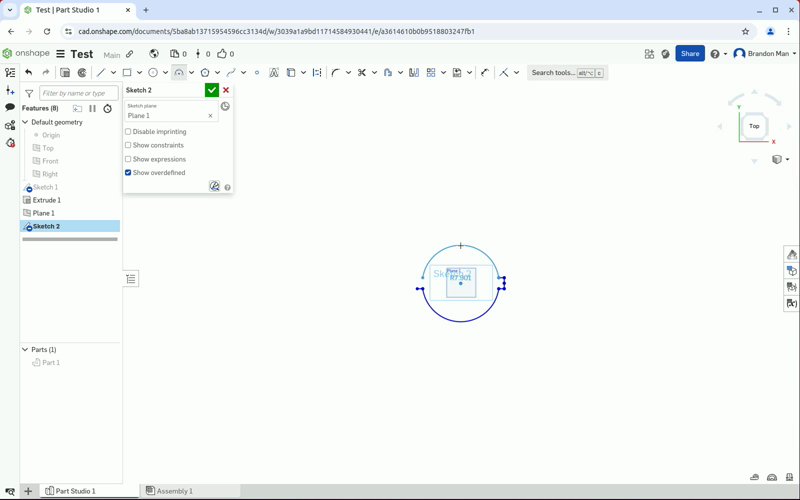
click(460, 245)
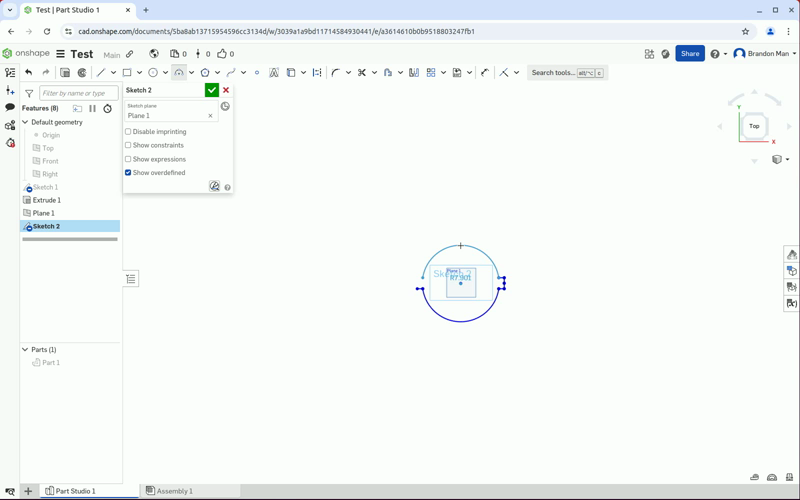
key_up(shift)
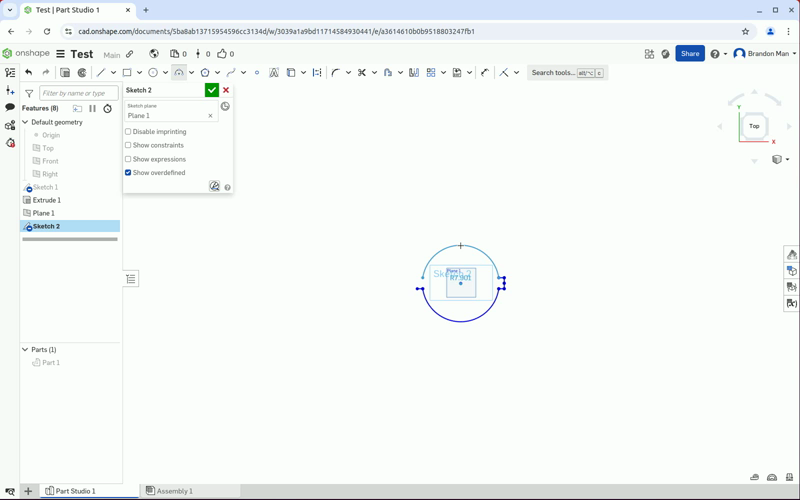
key(esc)
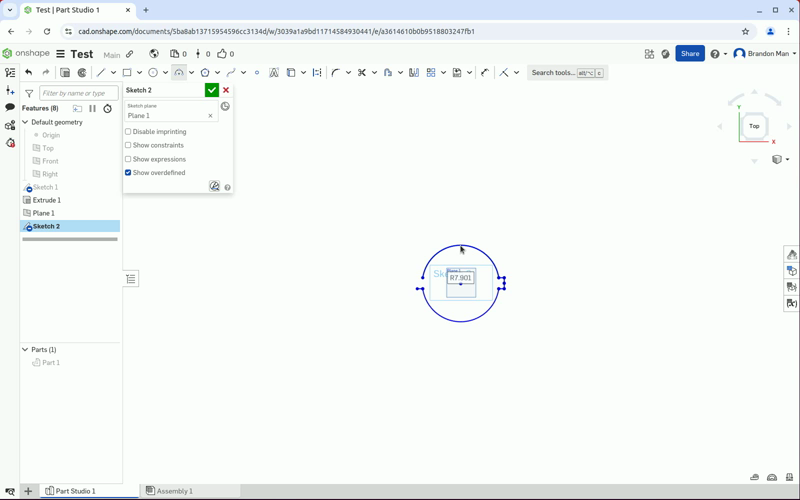
key(l)
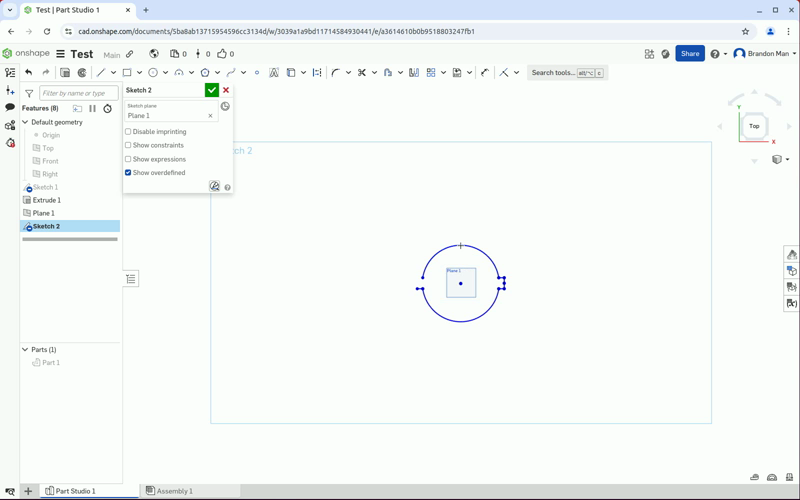
mouse_move(422, 277)
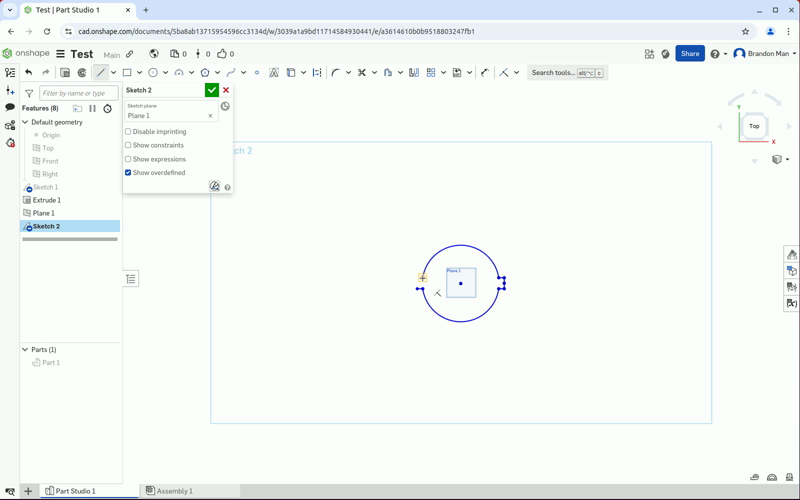
click(422, 277)
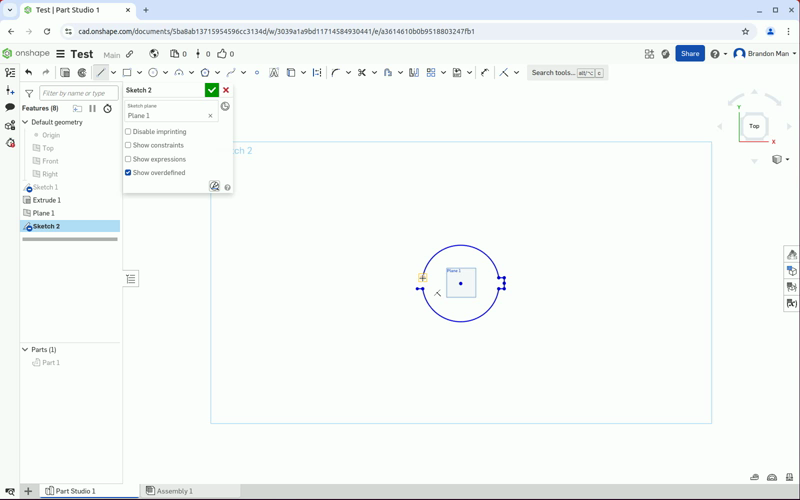
key_down(shift)
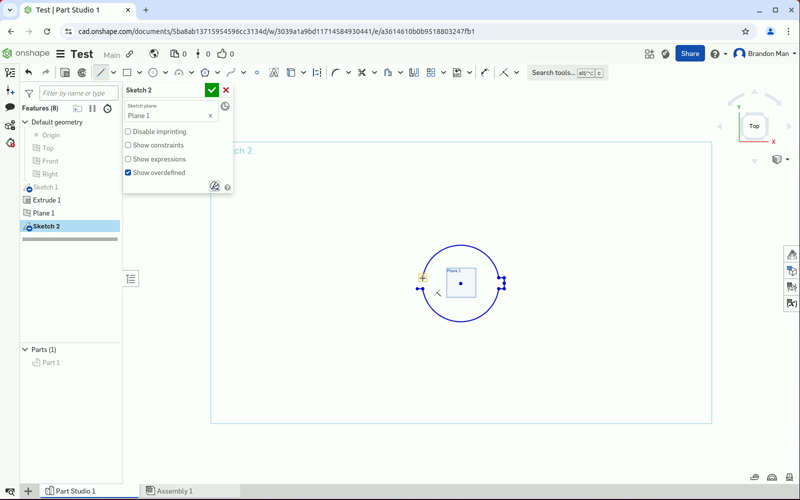
mouse_move(453, 277)
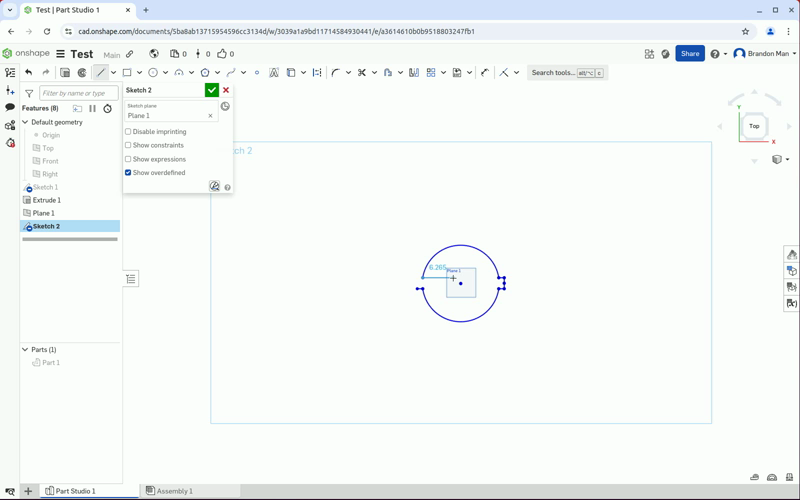
mouse_move(417, 277)
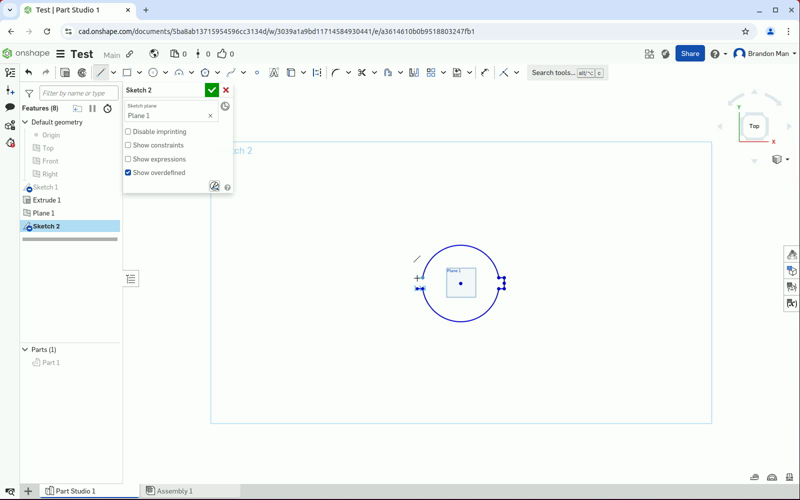
scroll(6)
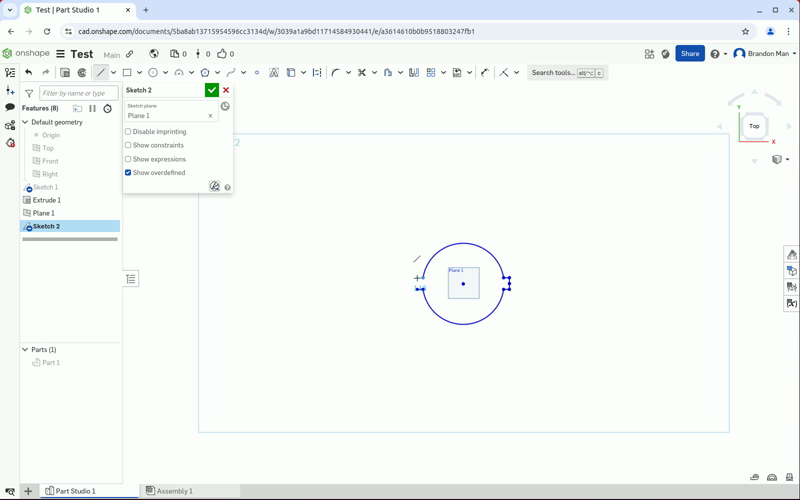
scroll(6)
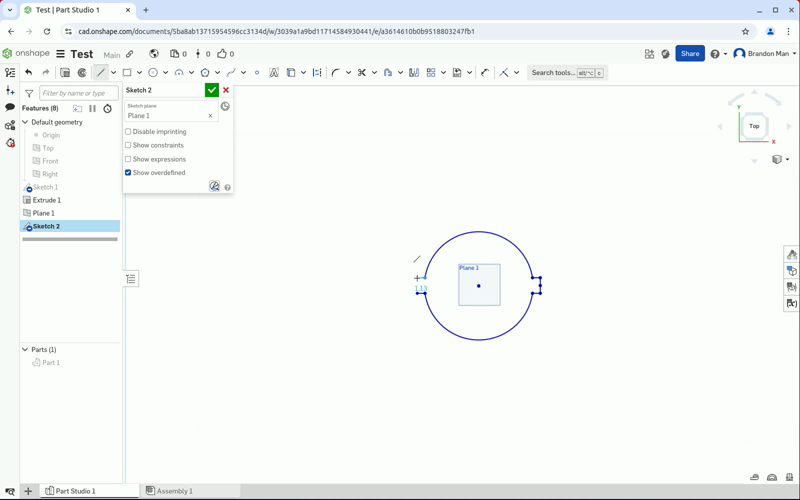
scroll(6)
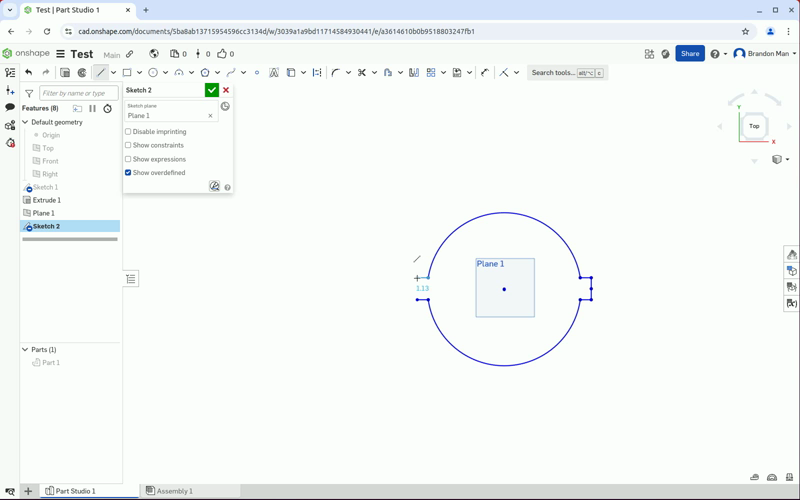
scroll(6)
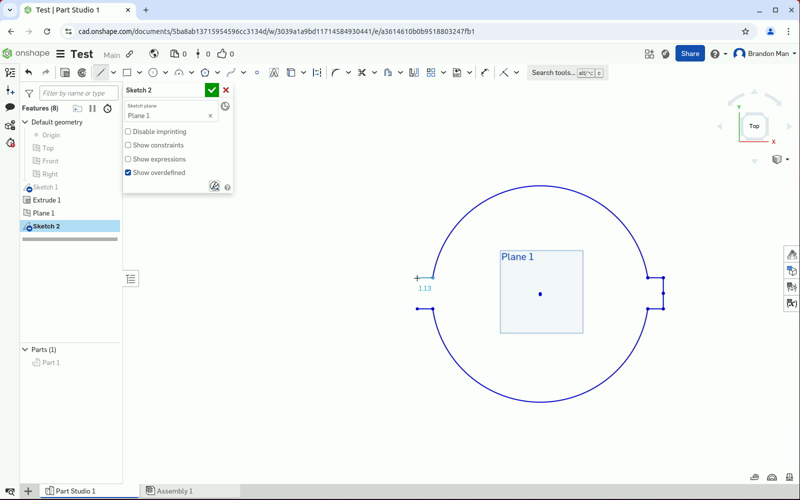
scroll(6)
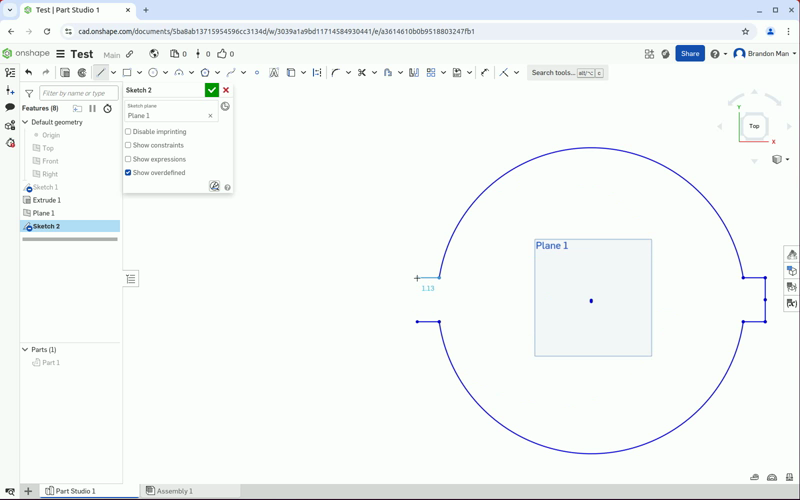
scroll(6)
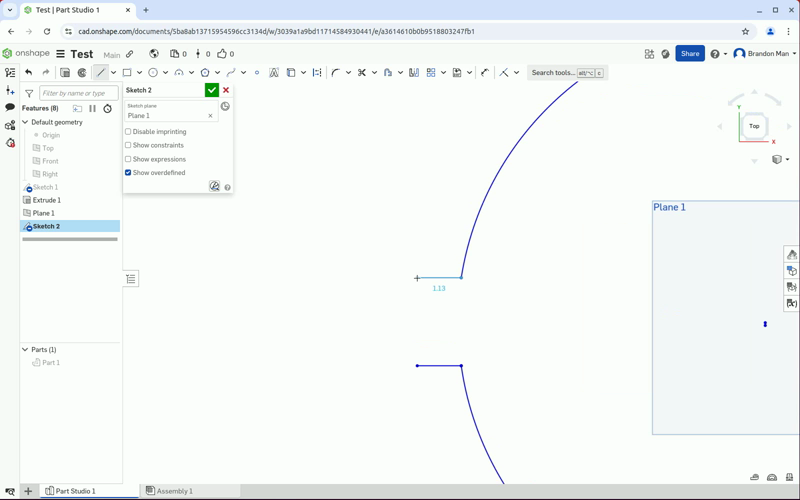
scroll(6)
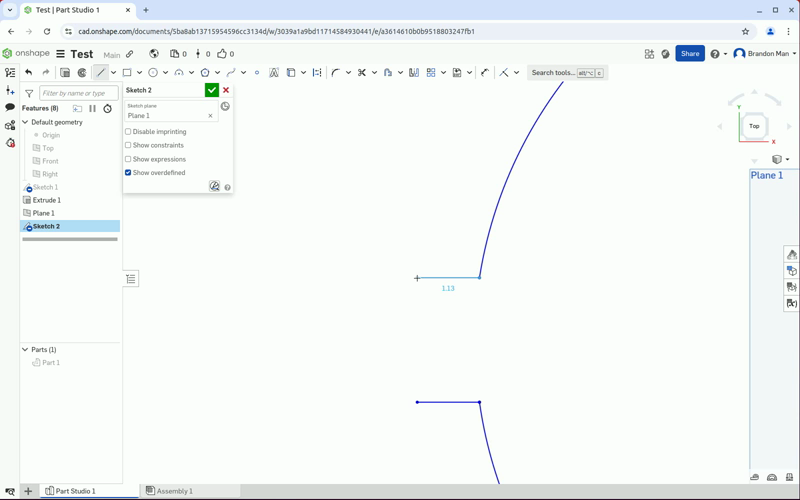
click(417, 277)
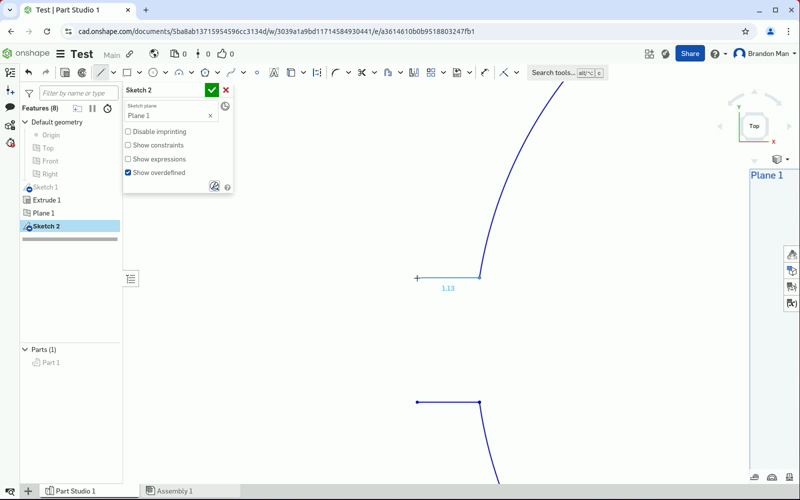
scroll(-6)
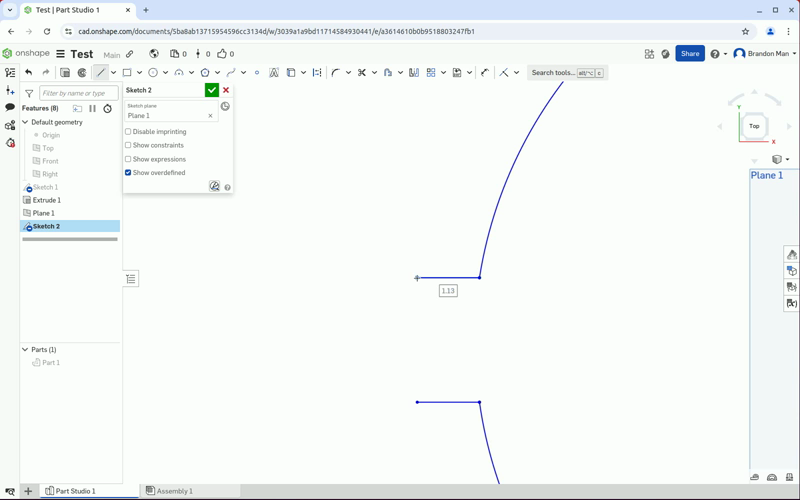
scroll(-6)
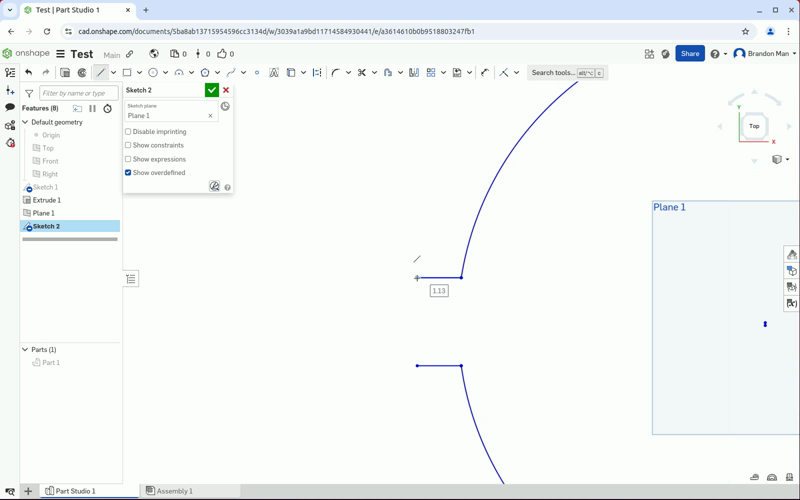
scroll(-6)
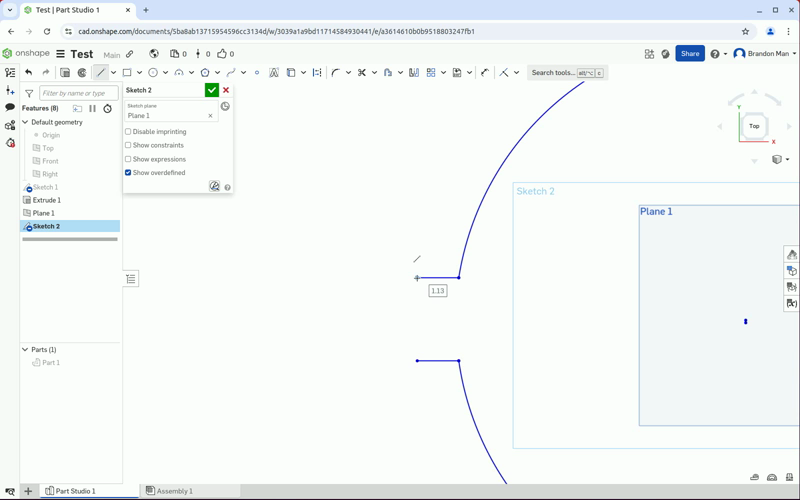
scroll(-6)
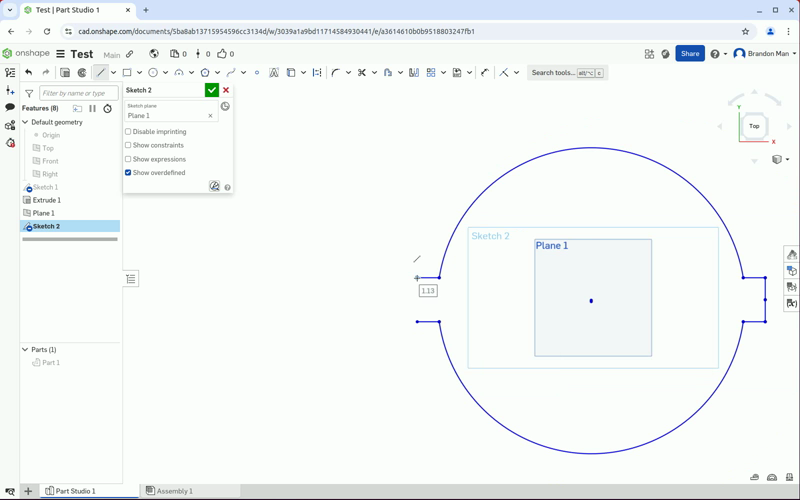
scroll(-6)
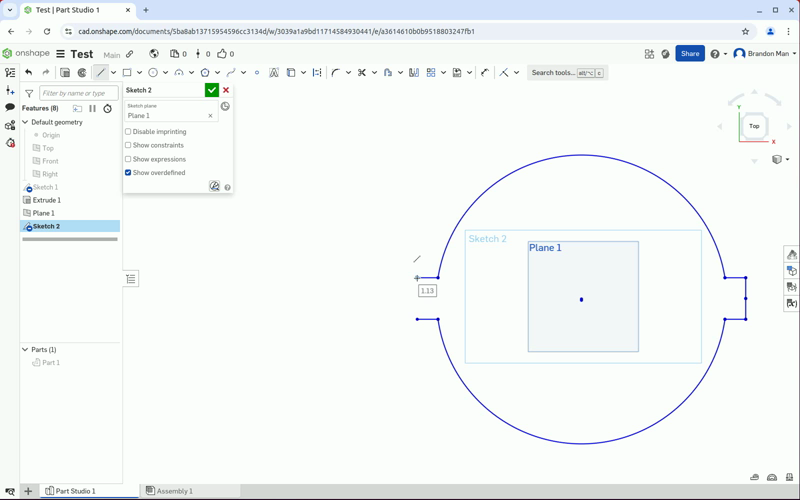
scroll(-6)
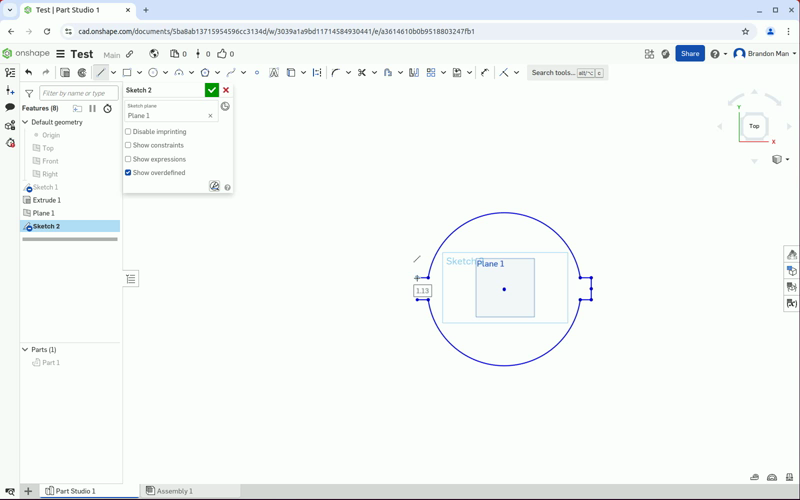
scroll(-6)
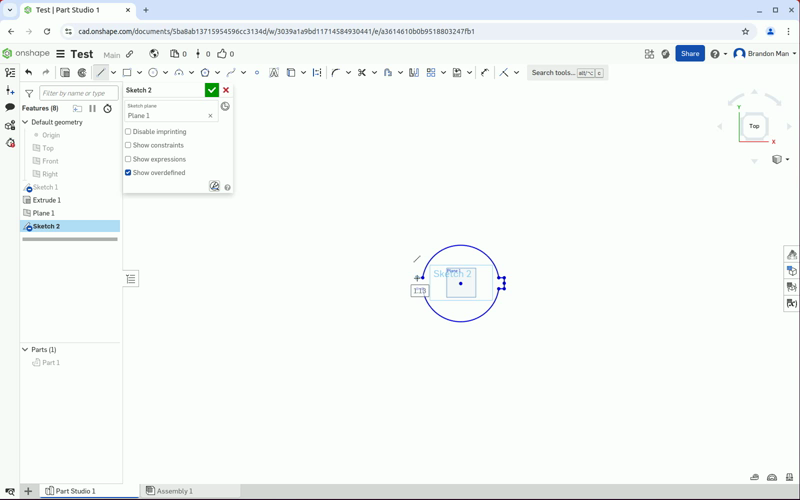
key_up(shift)
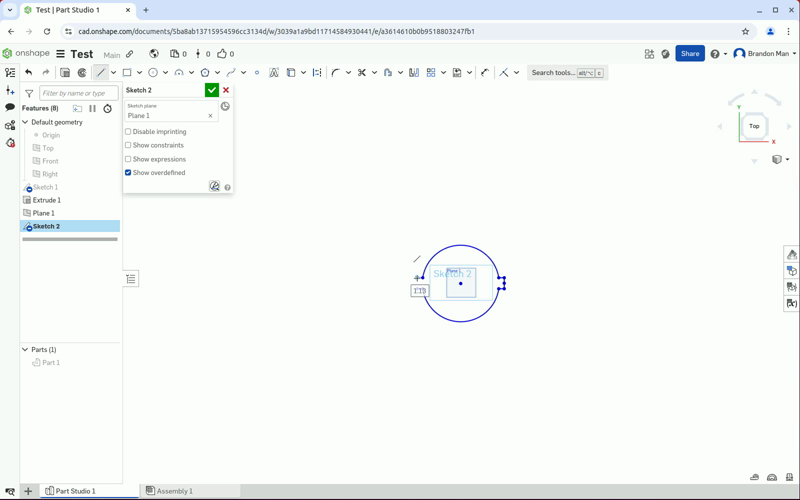
key_down(shift)
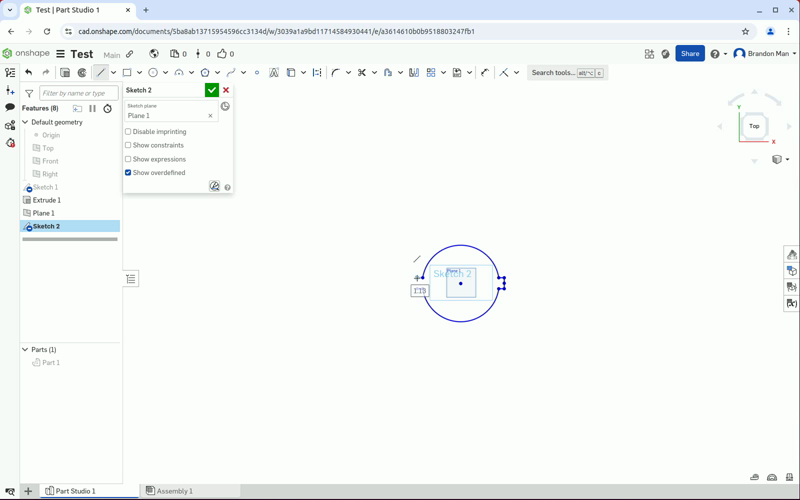
mouse_move(447, 277)
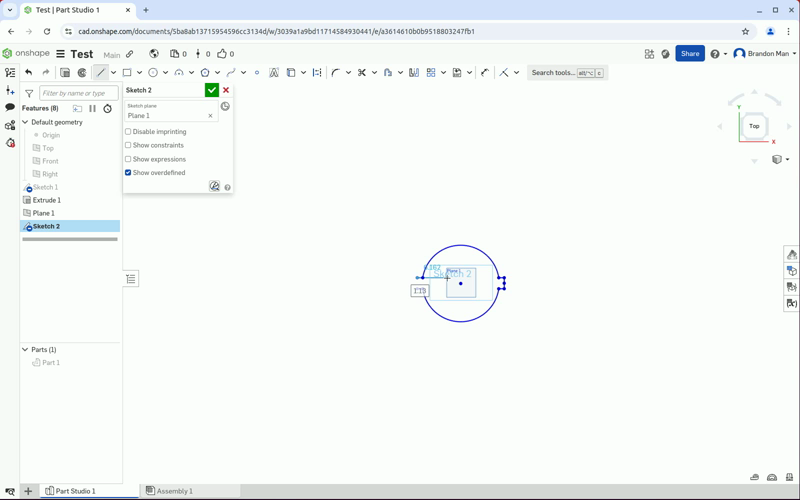
mouse_move(417, 283)
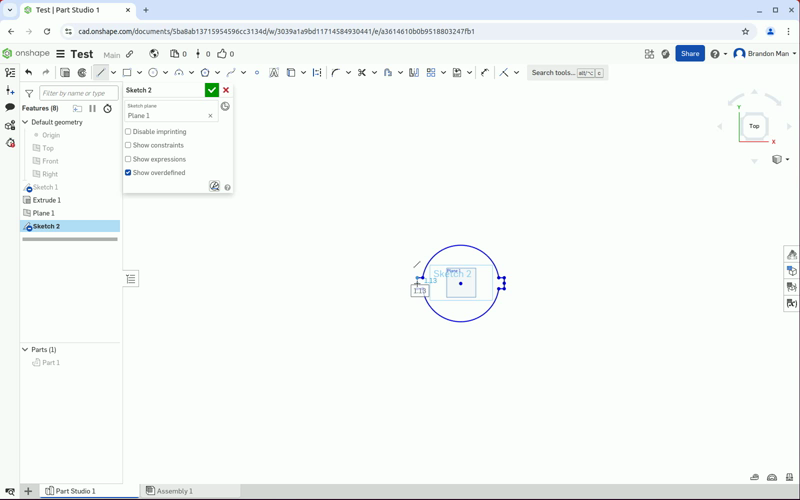
scroll(6)
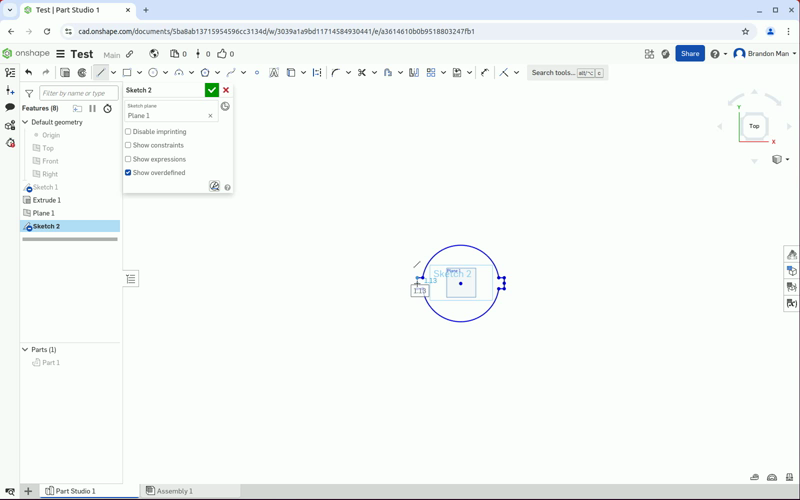
scroll(6)
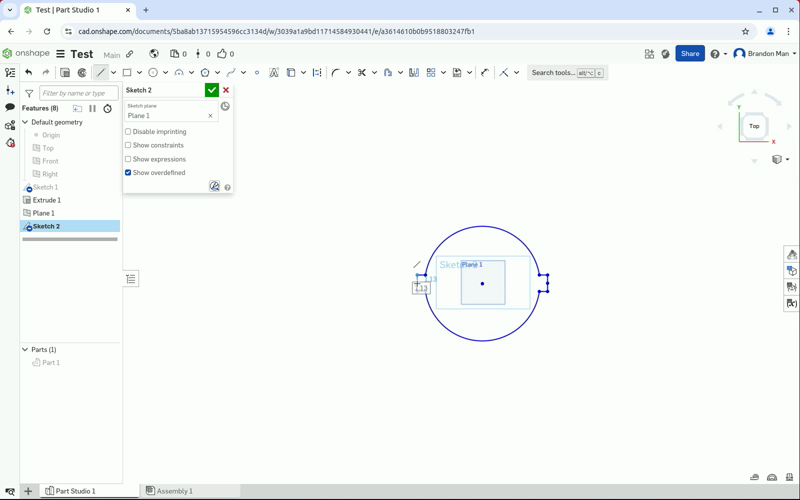
scroll(6)
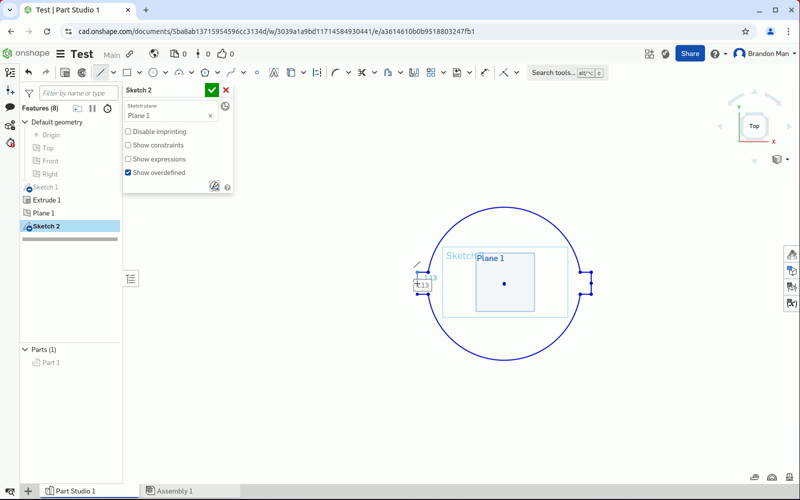
scroll(6)
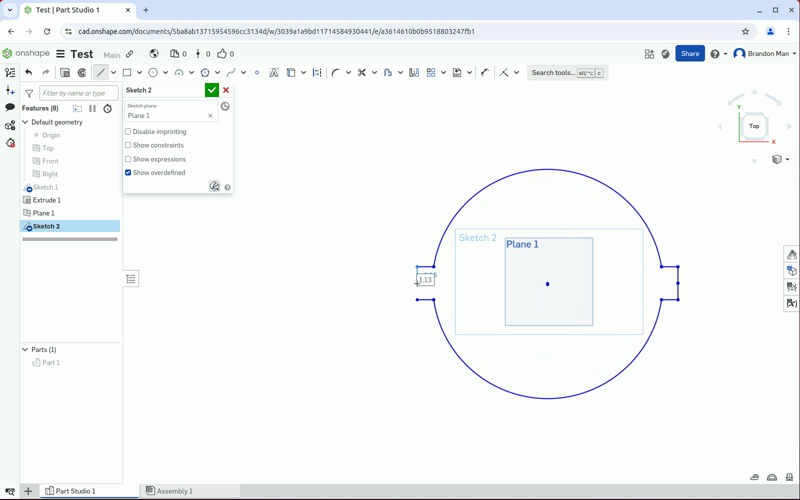
scroll(6)
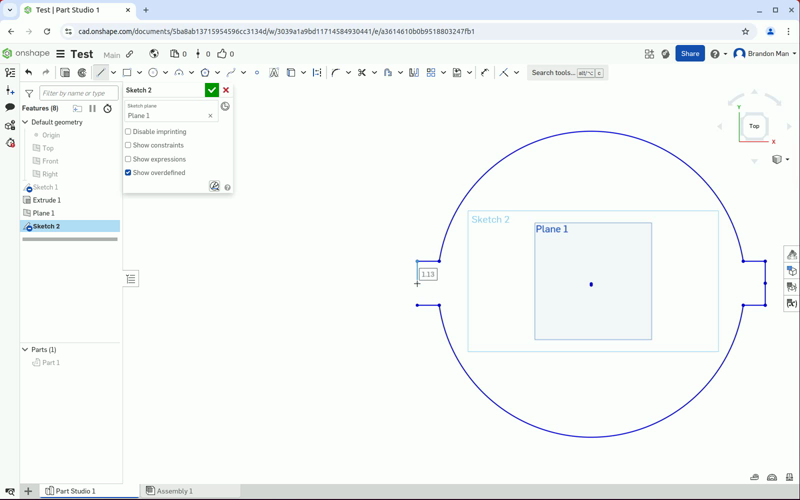
scroll(6)
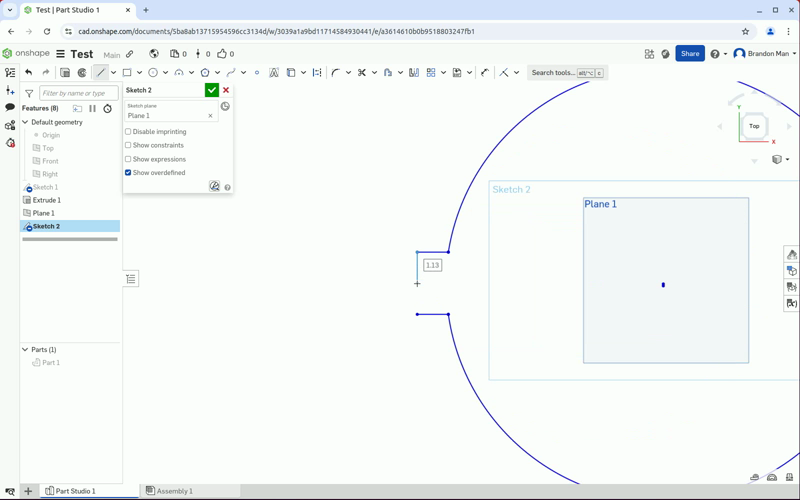
scroll(6)
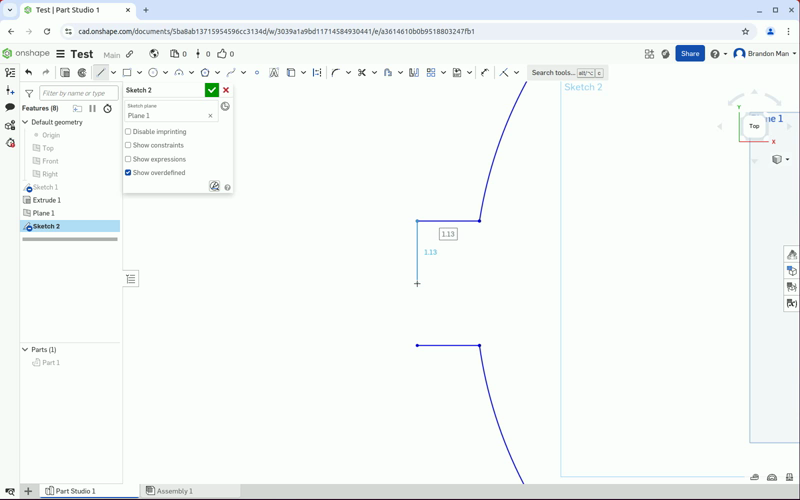
click(417, 283)
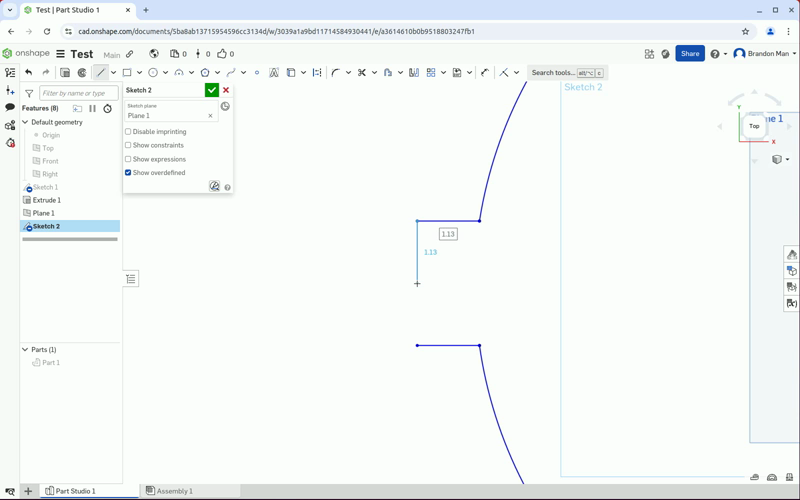
scroll(-6)
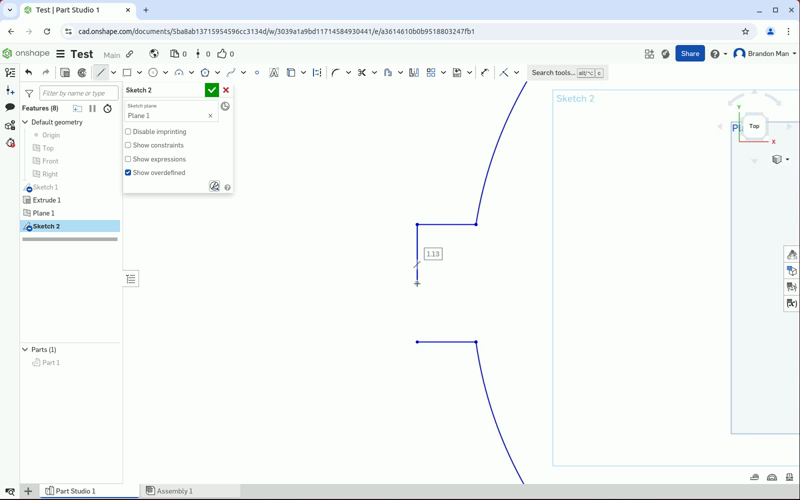
scroll(-6)
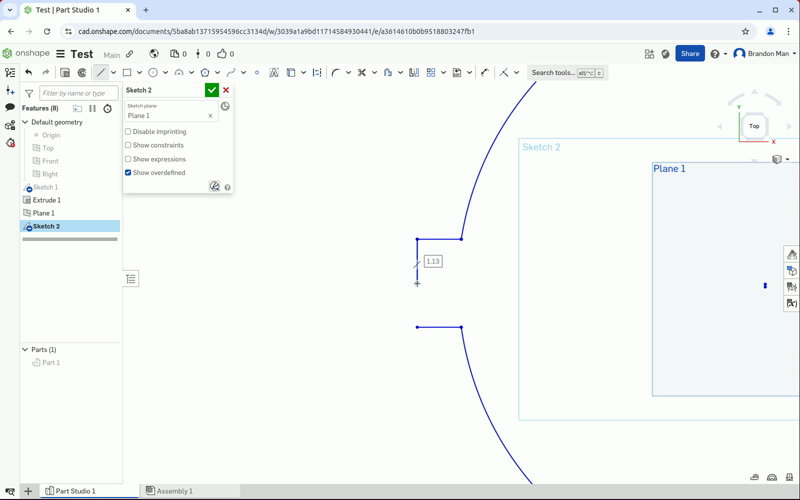
scroll(-6)
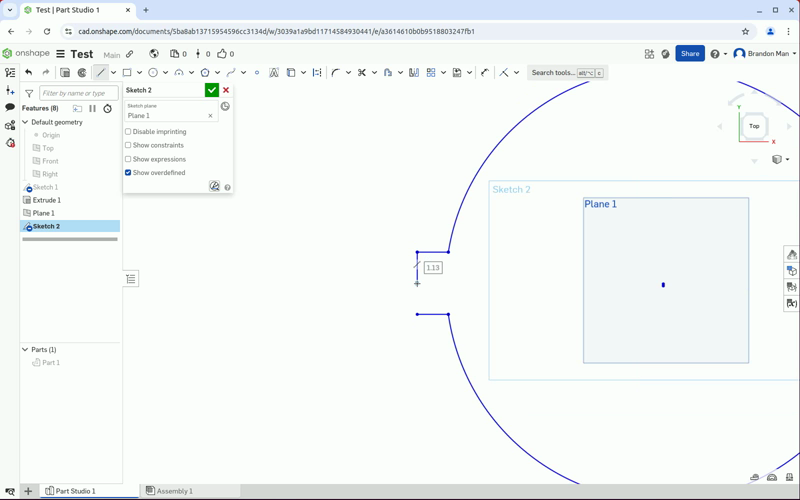
scroll(-6)
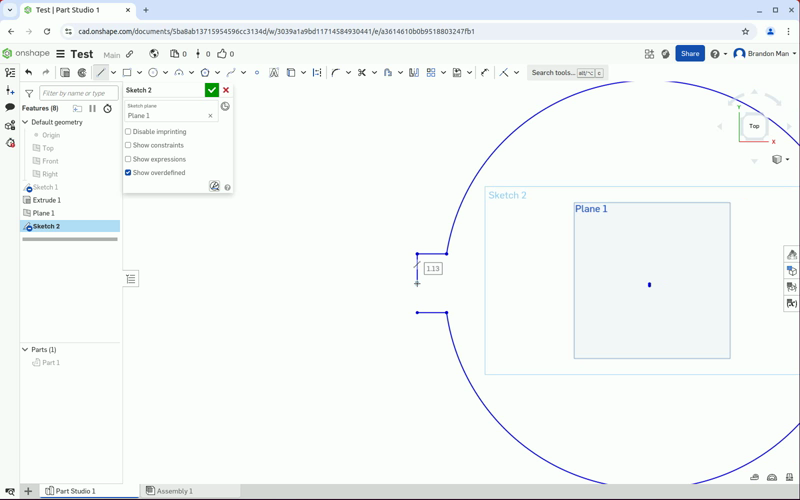
scroll(-6)
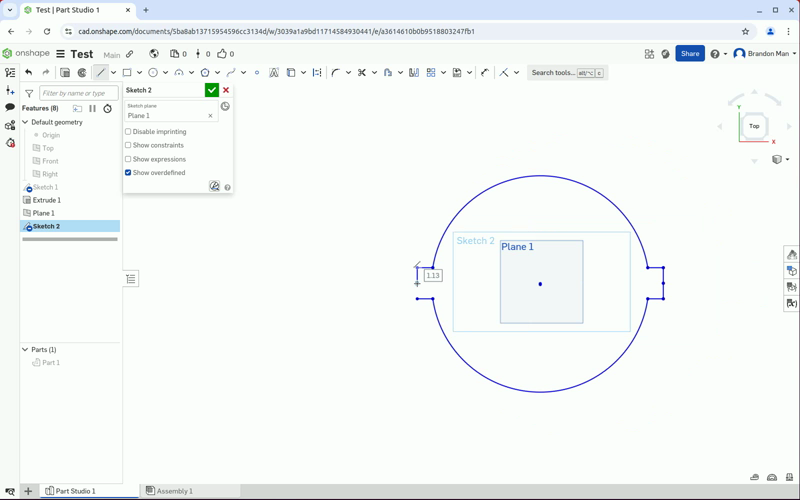
scroll(-6)
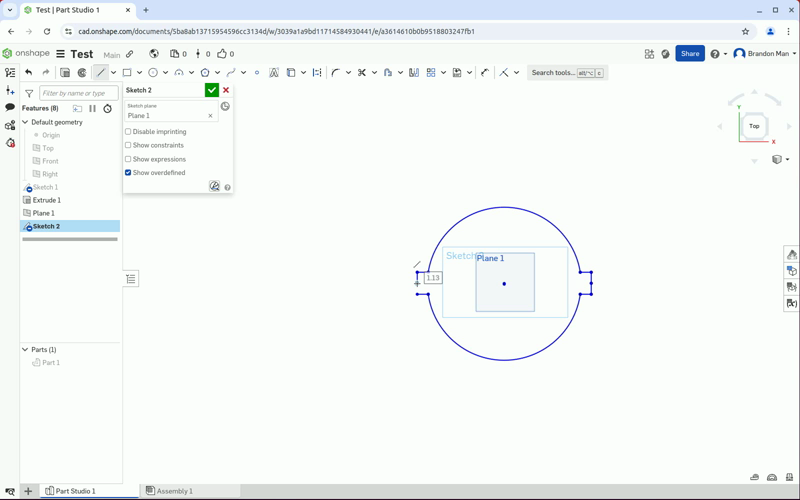
scroll(-6)
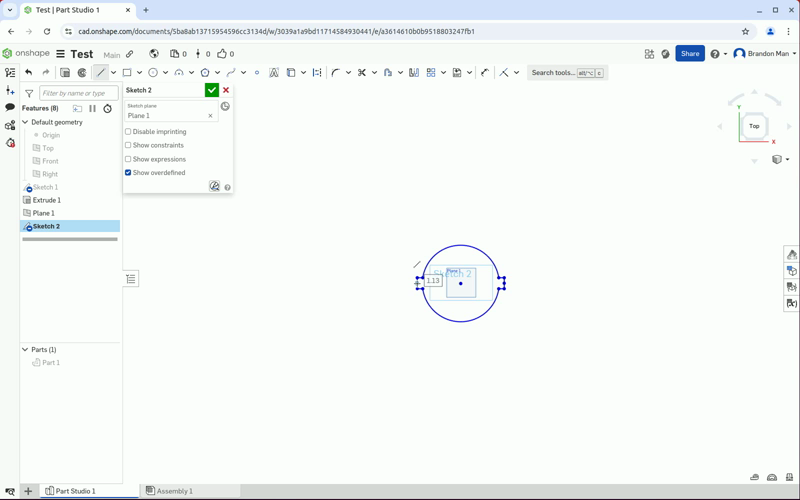
key_up(shift)
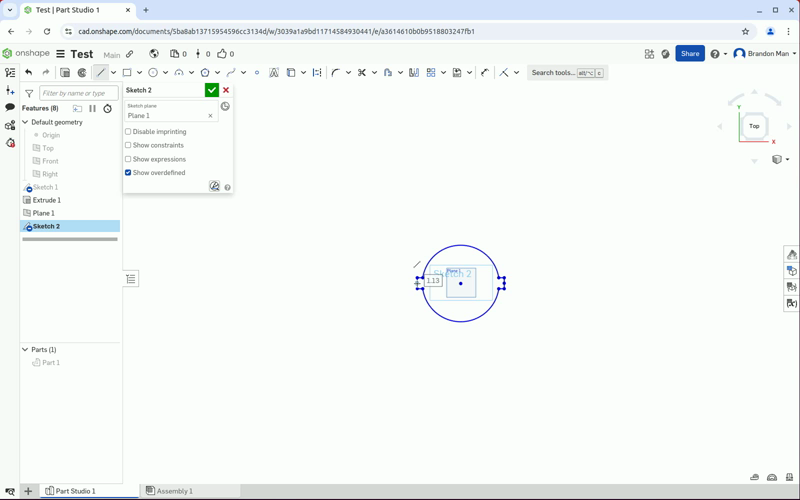
mouse_move(447, 283)
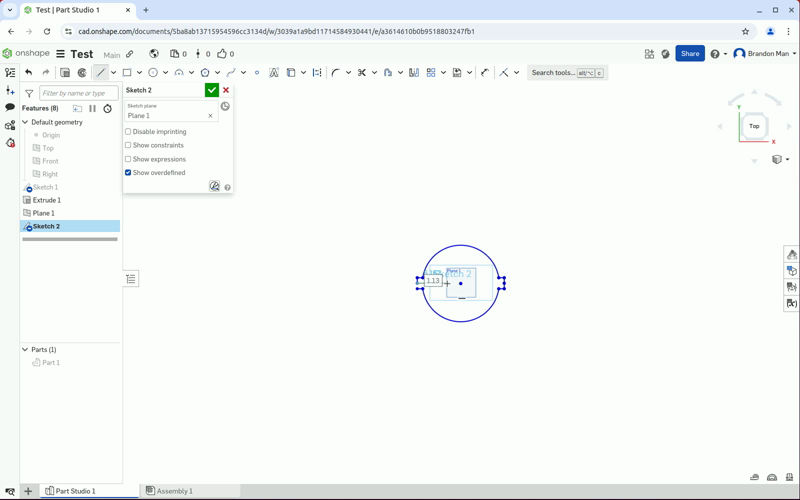
key_down(shift)
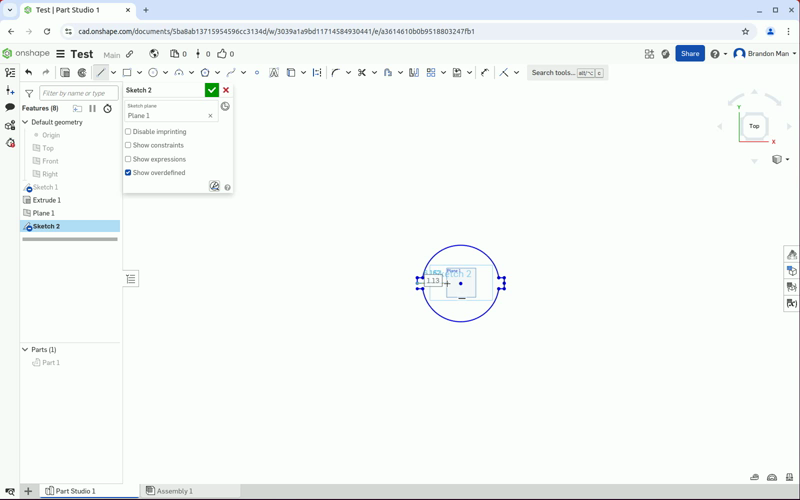
mouse_move(417, 288)
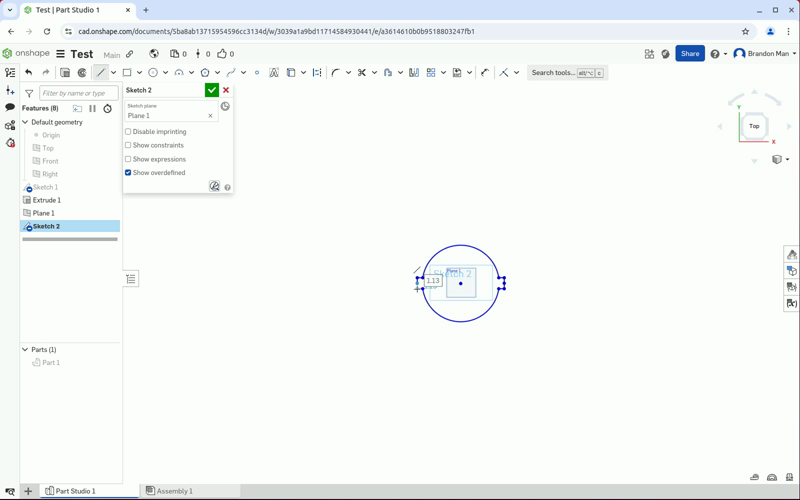
scroll(6)
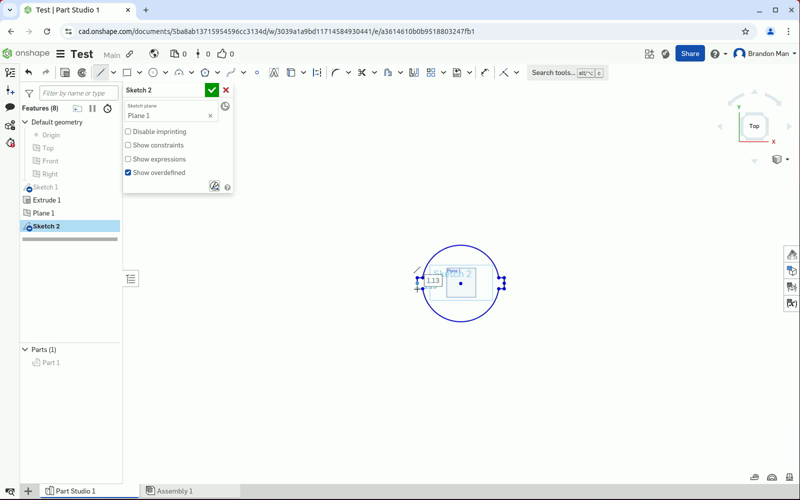
scroll(6)
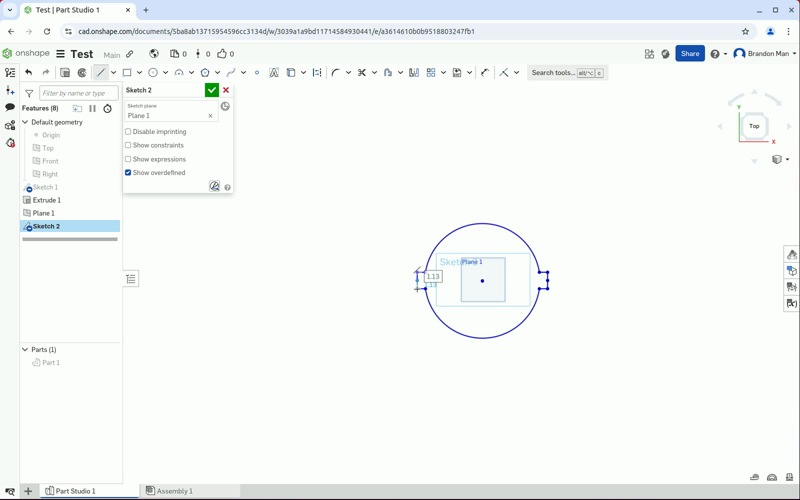
scroll(6)
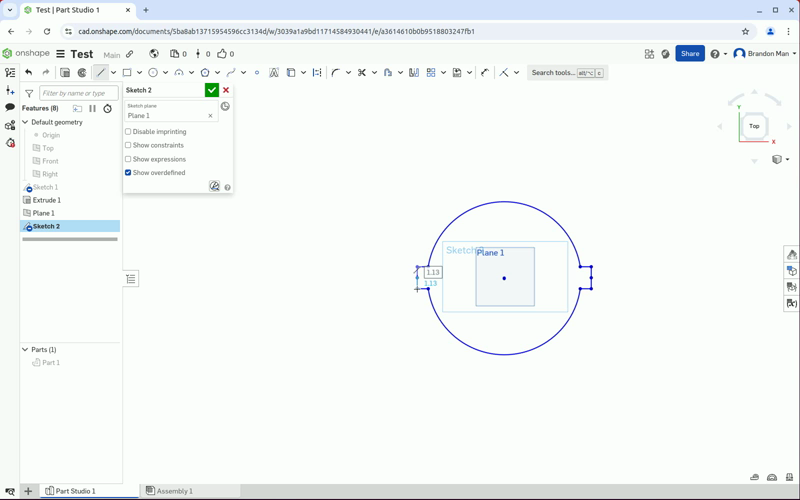
scroll(6)
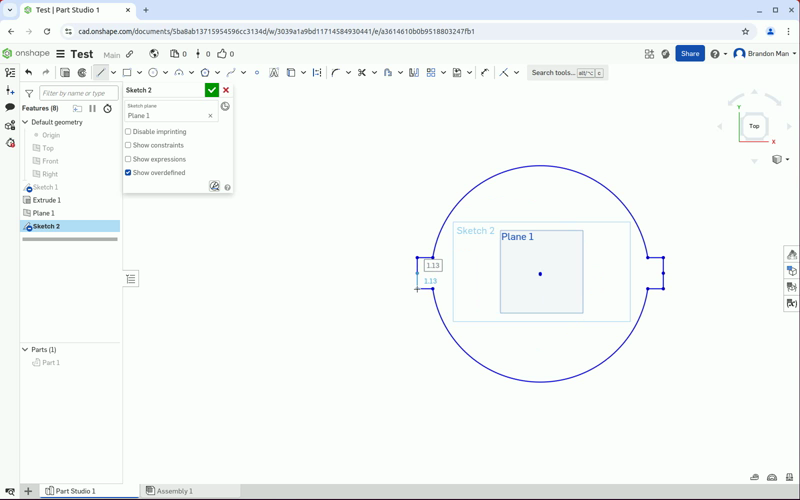
scroll(6)
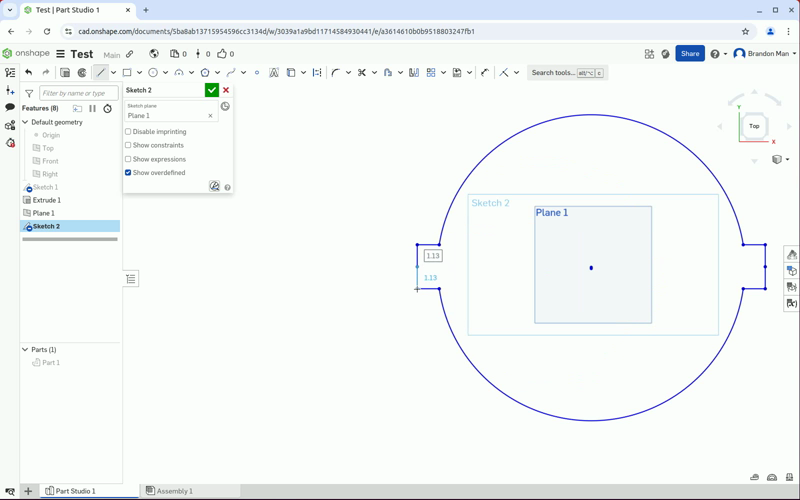
scroll(6)
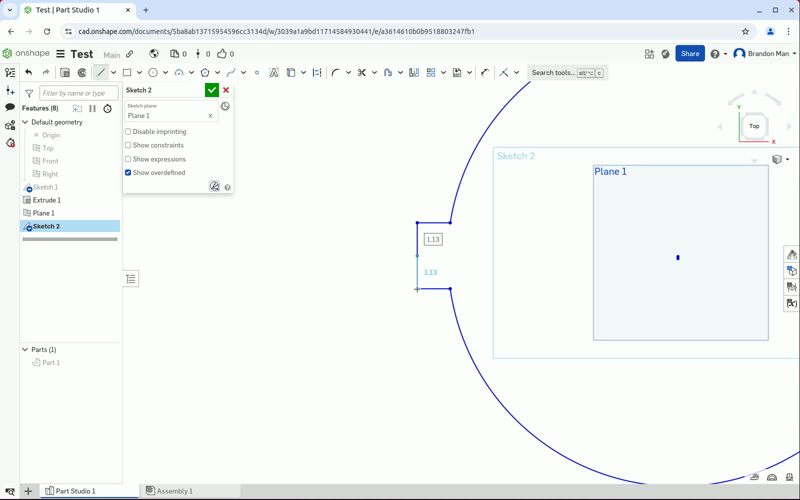
scroll(6)
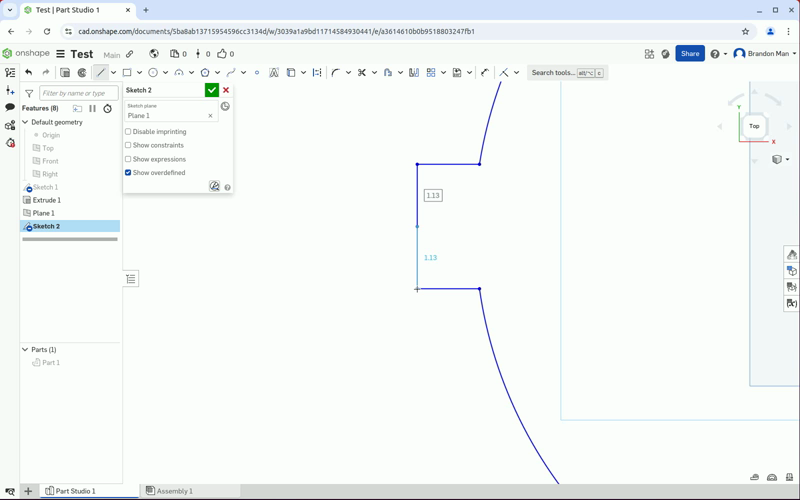
key_up(shift)
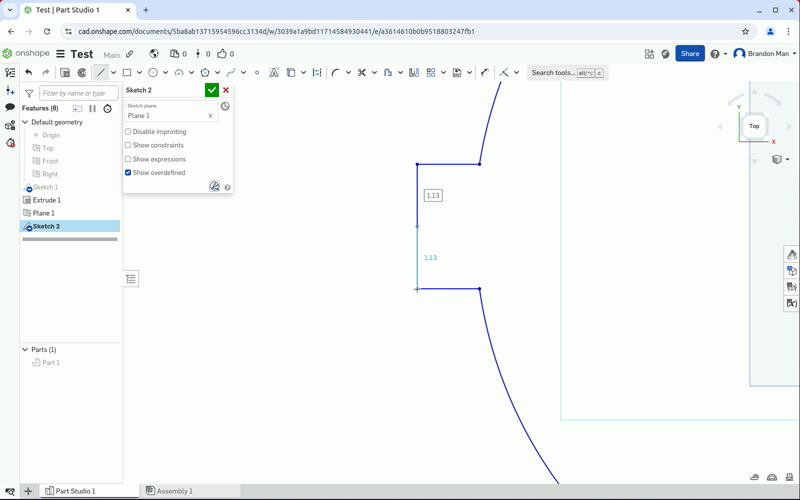
click(417, 288)
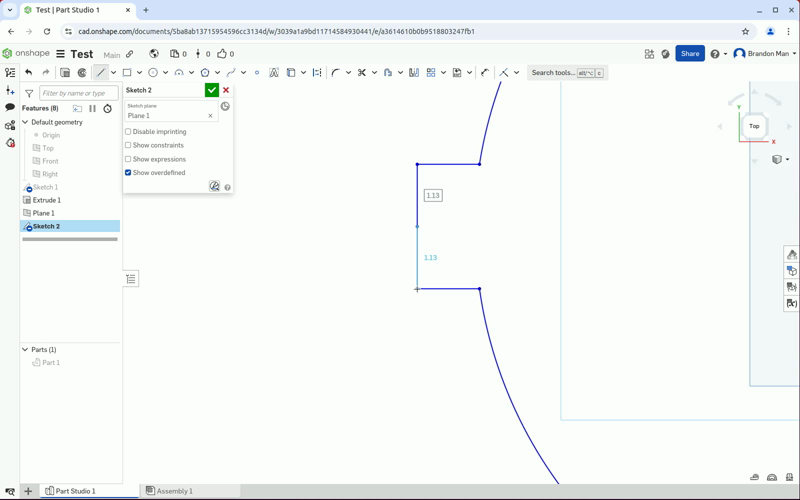
scroll(-6)
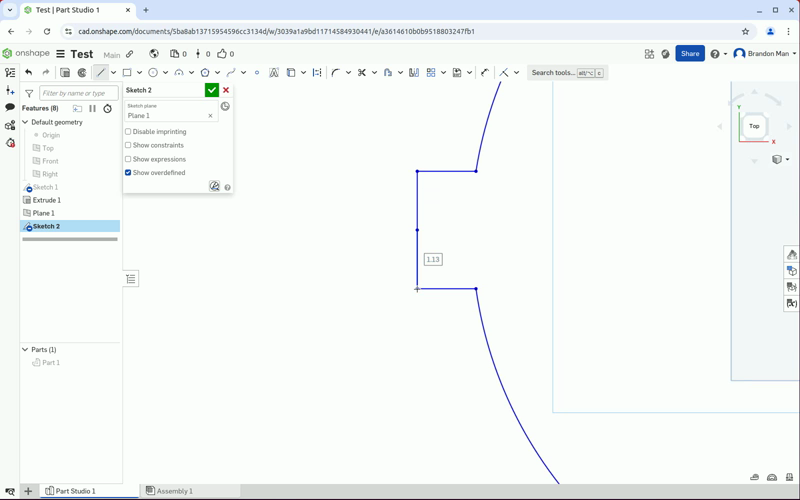
scroll(-6)
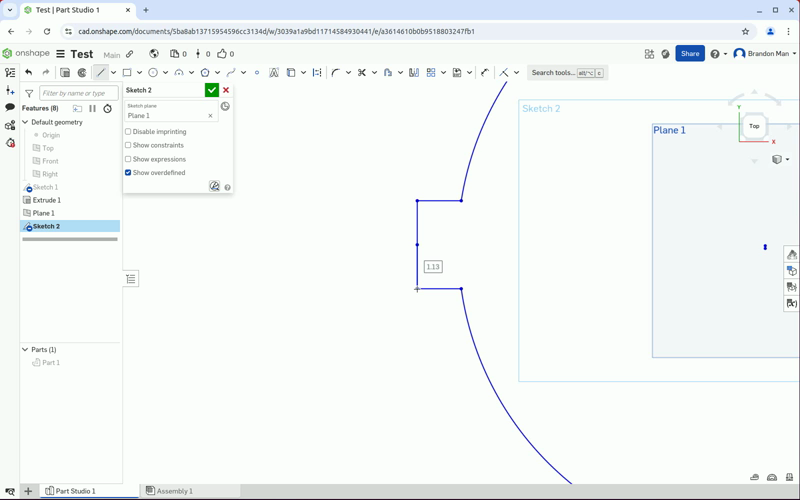
scroll(-6)
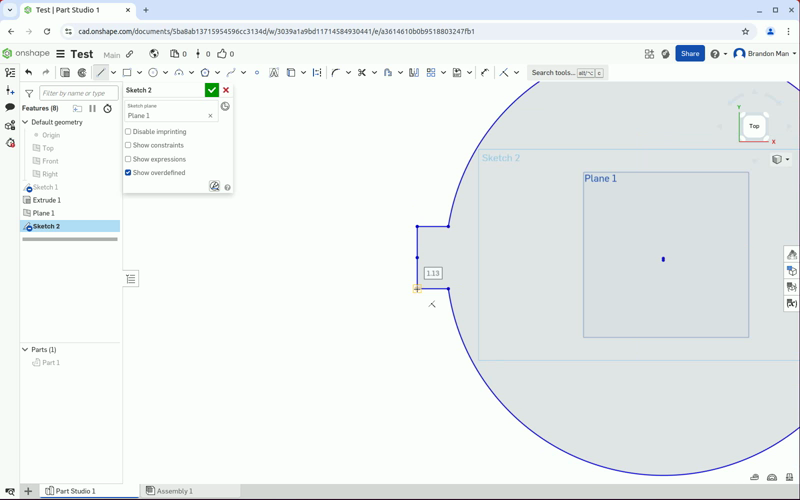
scroll(-6)
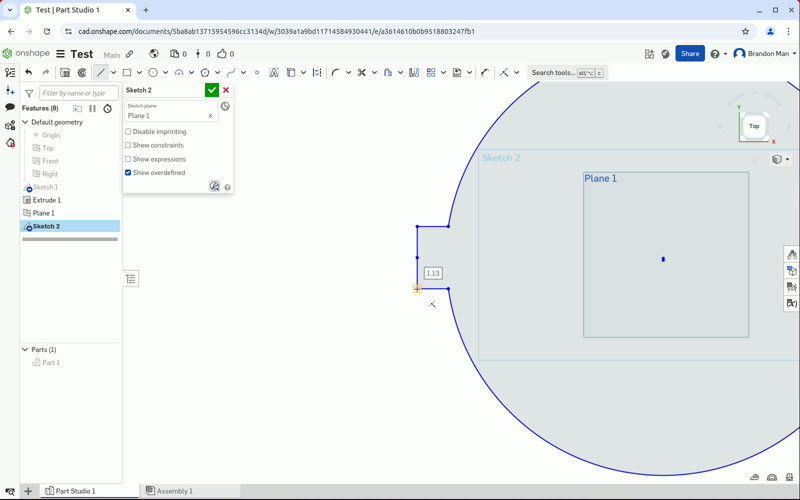
scroll(-6)
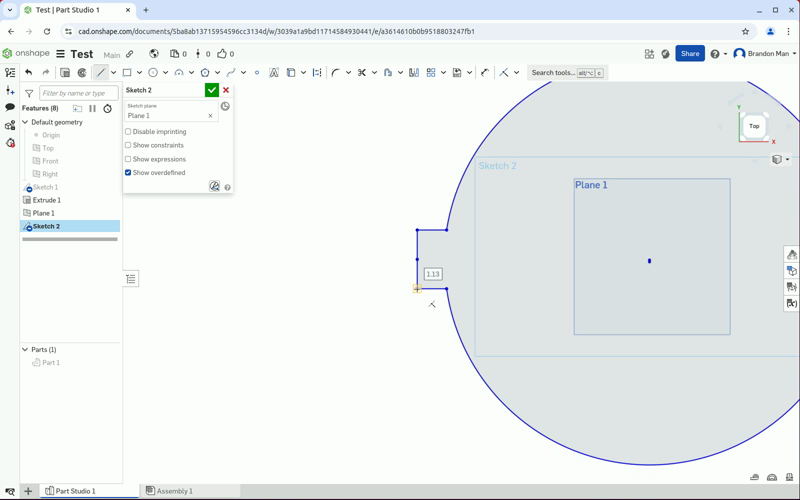
scroll(-6)
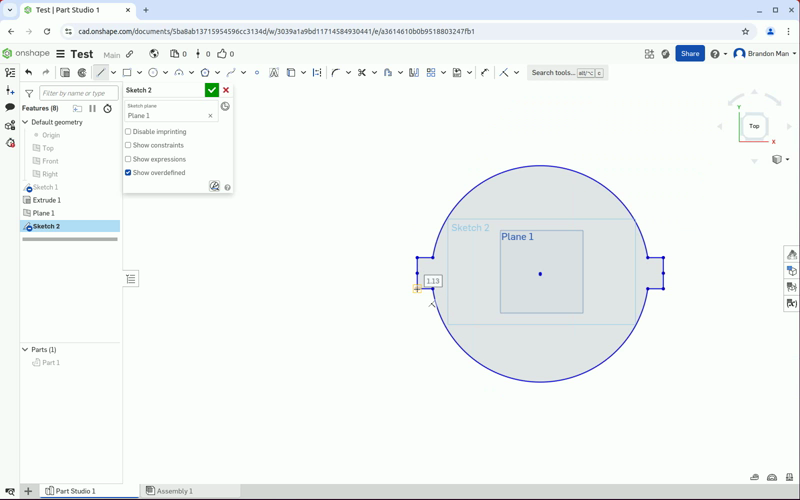
scroll(-6)
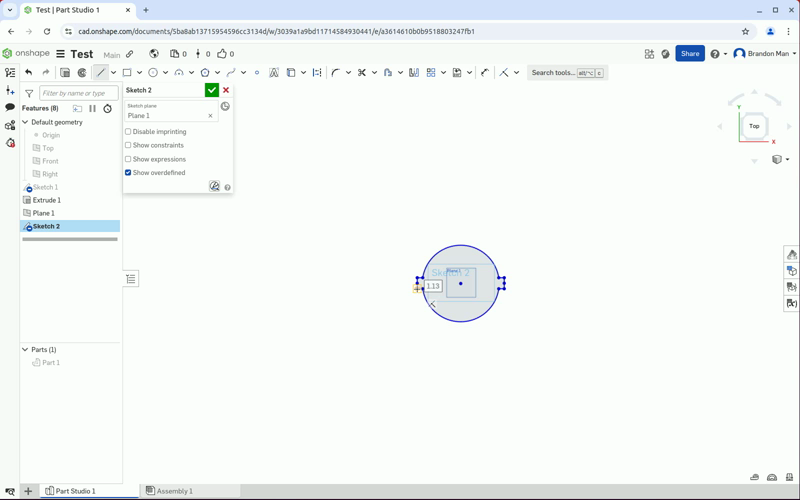
key(esc)
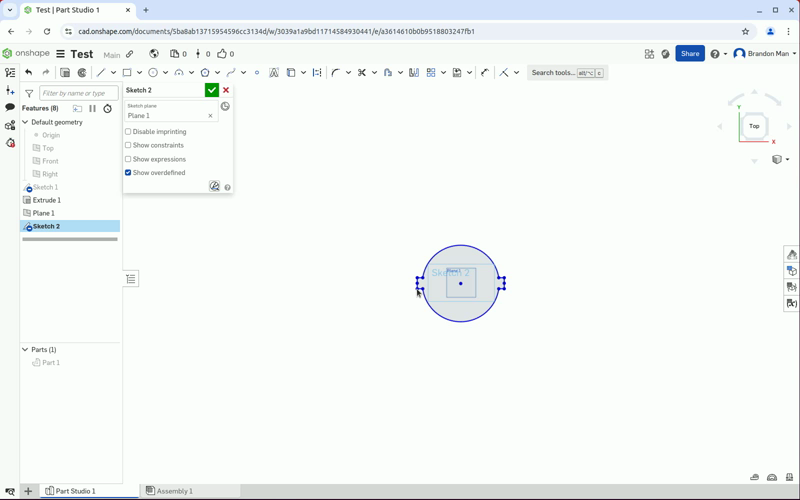
key(c)
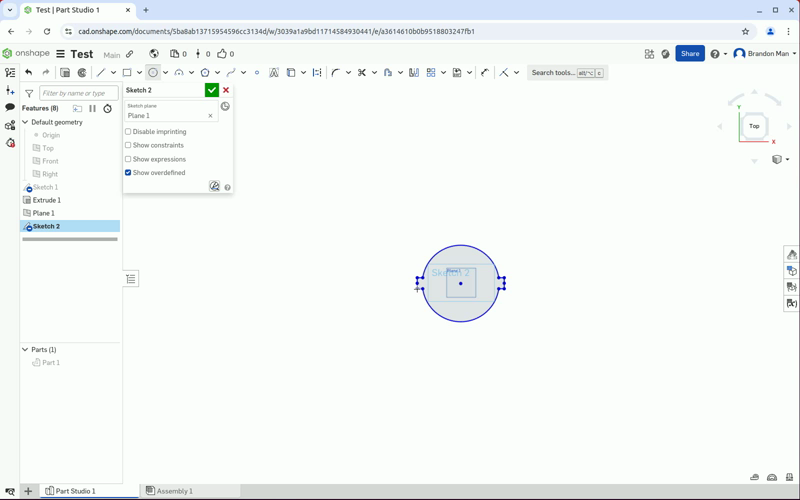
key_down(shift)
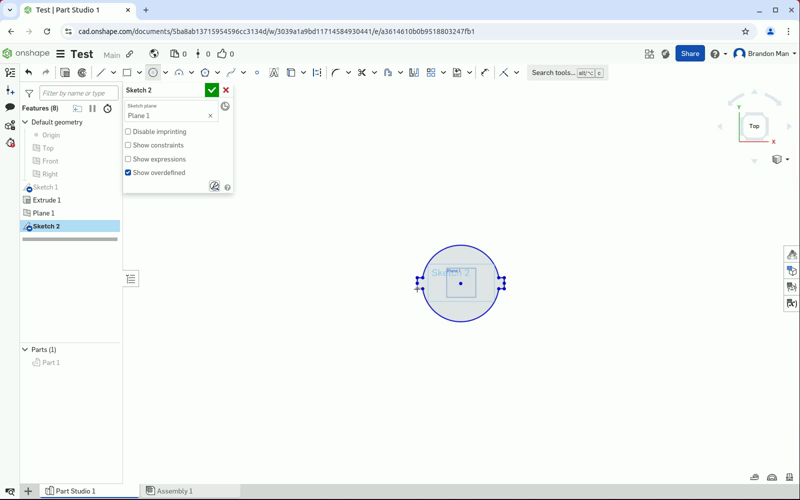
mouse_move(461, 283)
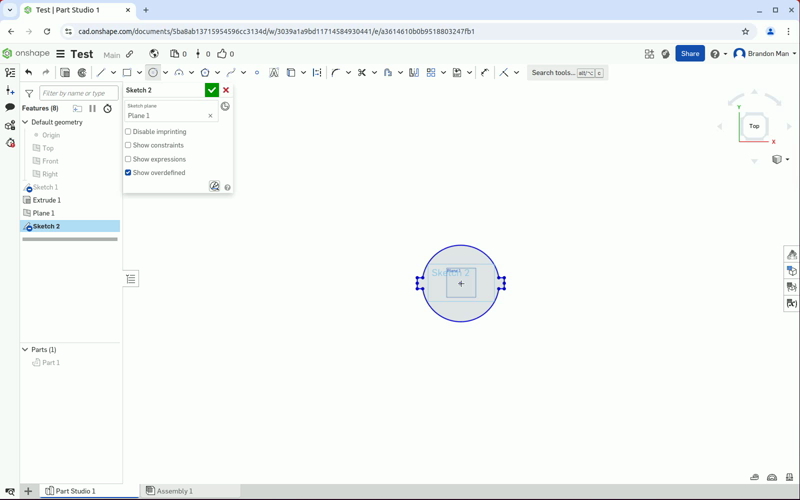
scroll(6)
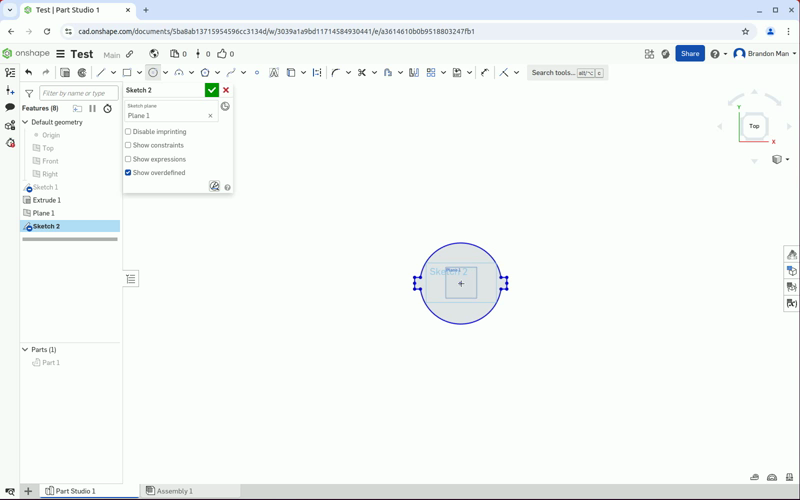
scroll(6)
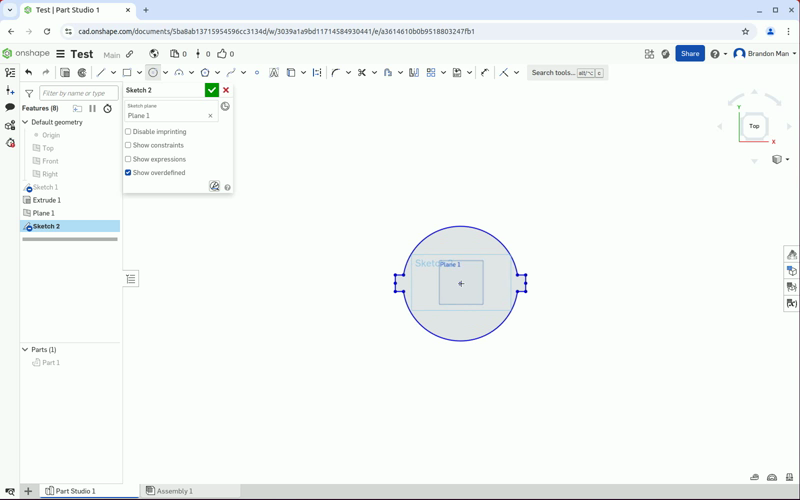
scroll(6)
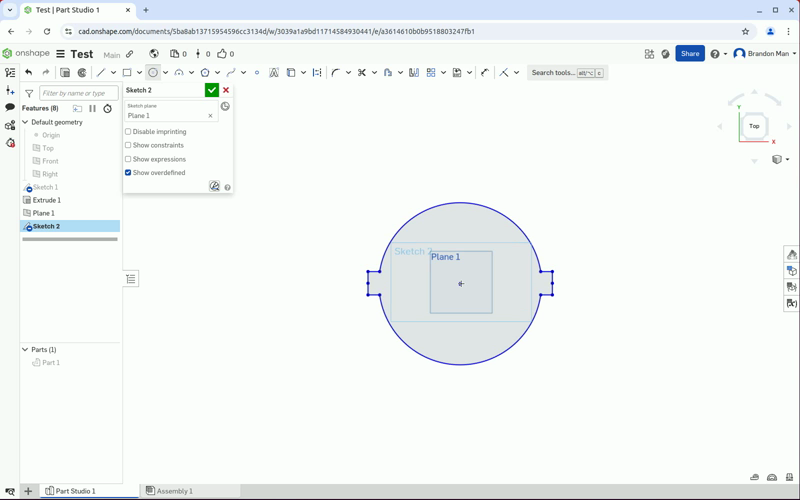
scroll(6)
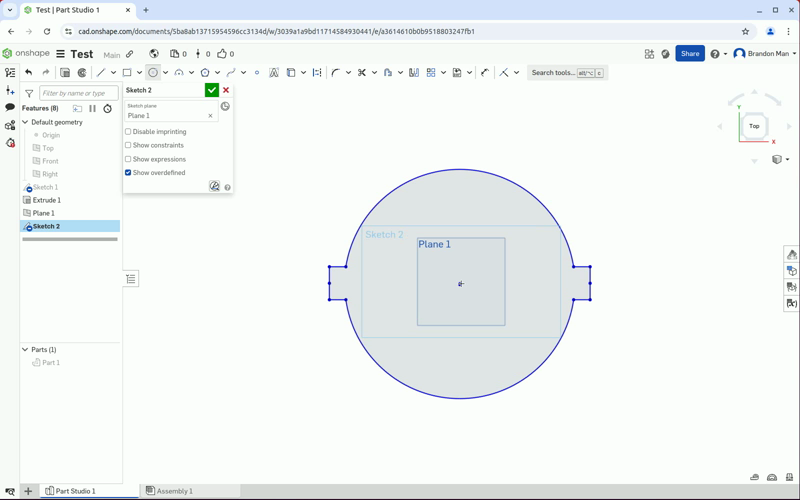
scroll(6)
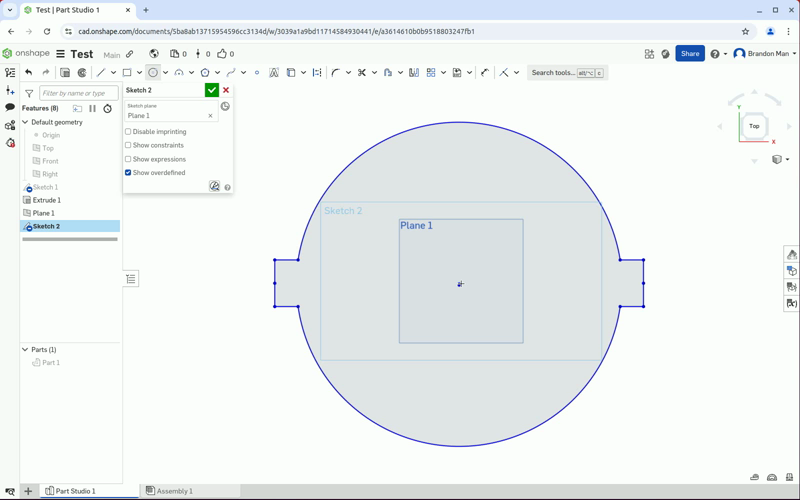
scroll(6)
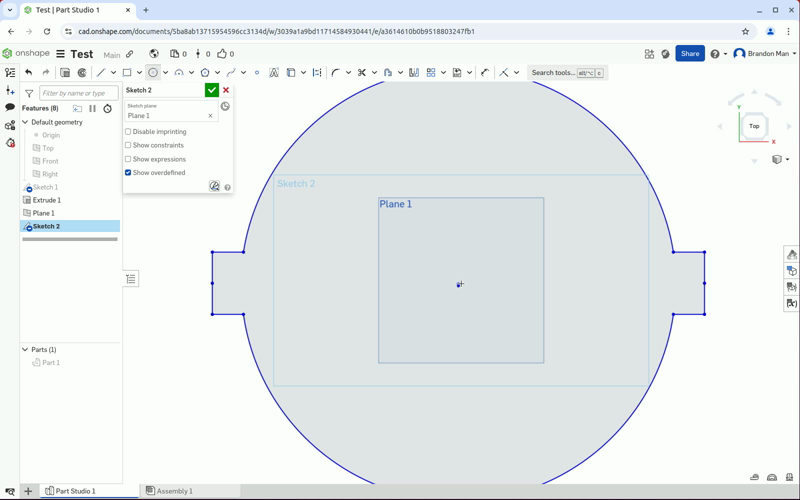
scroll(6)
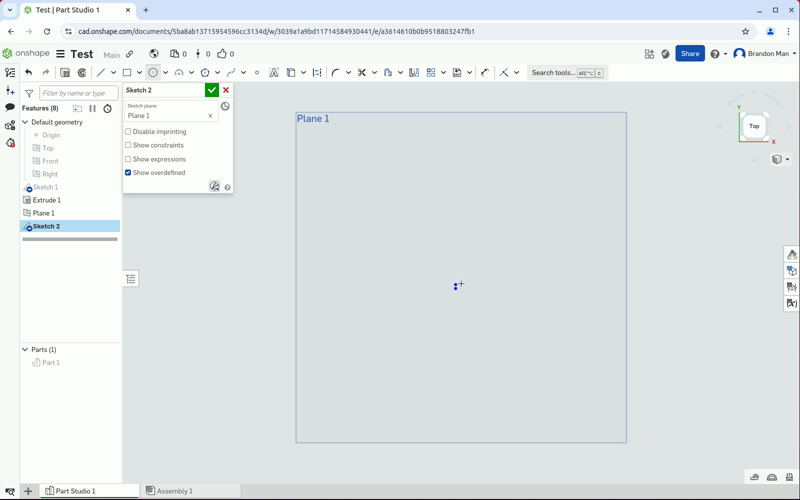
click(461, 283)
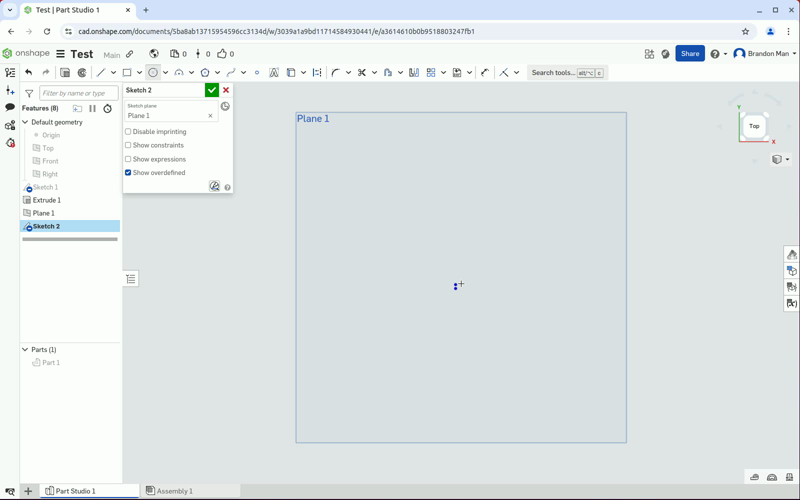
scroll(-6)
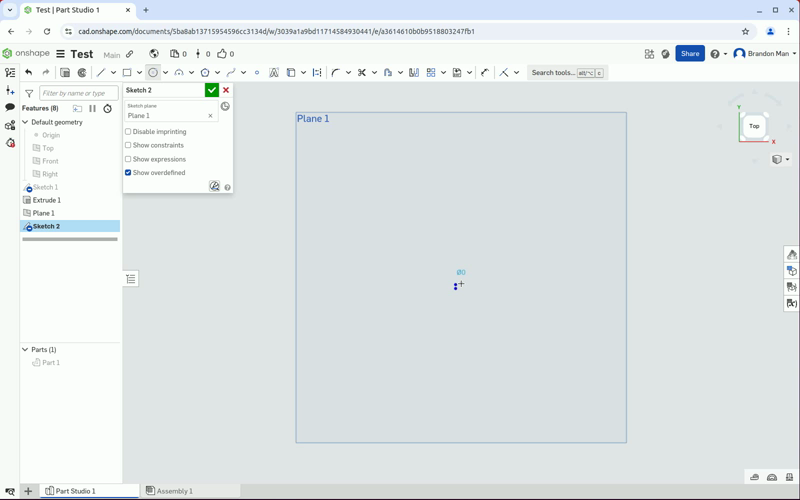
scroll(-6)
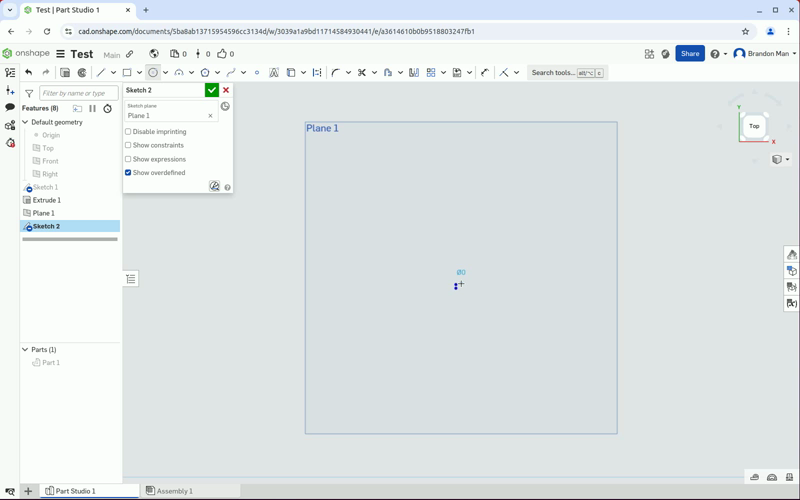
scroll(-6)
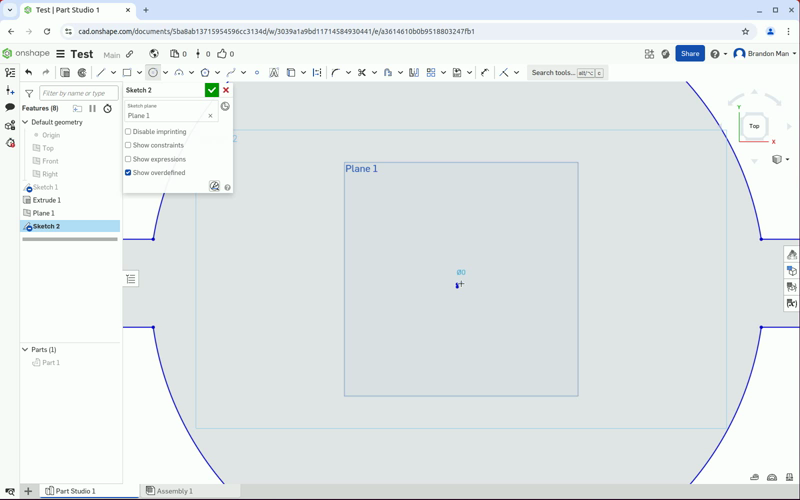
scroll(-6)
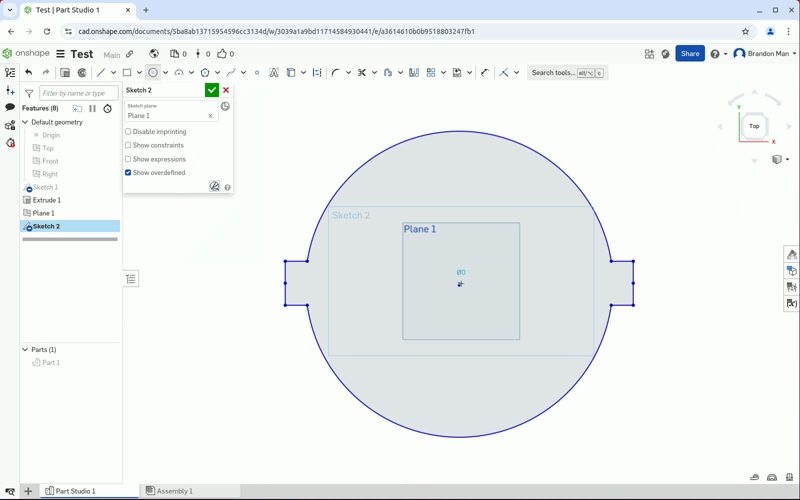
scroll(-6)
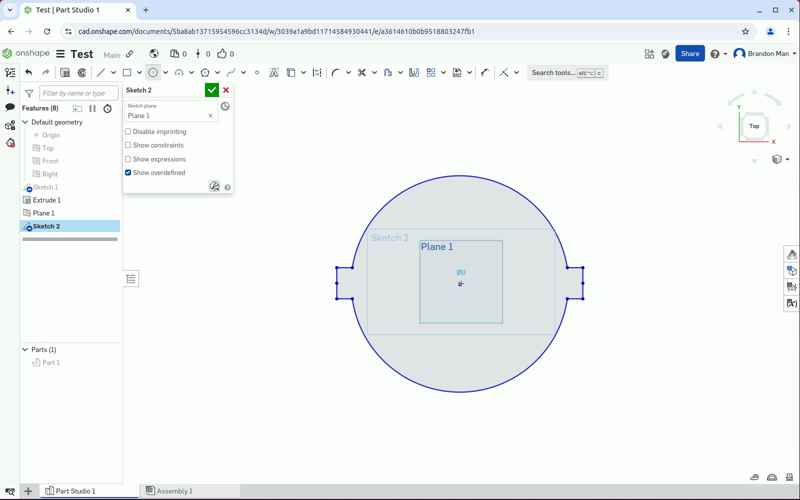
scroll(-6)
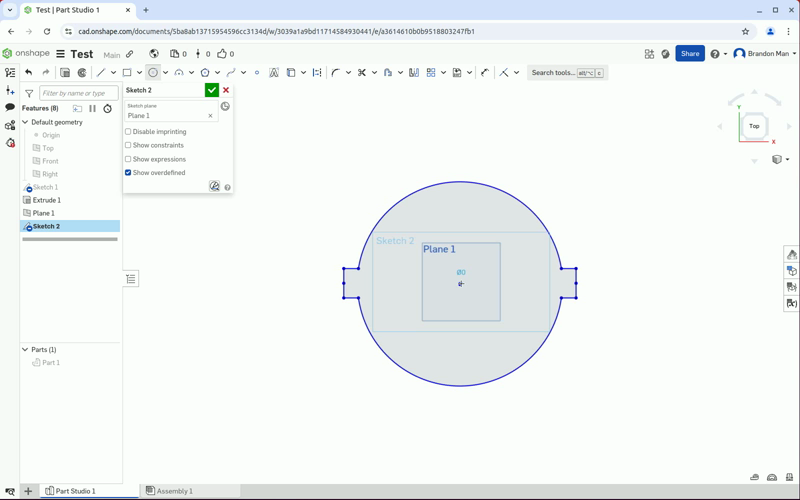
scroll(-6)
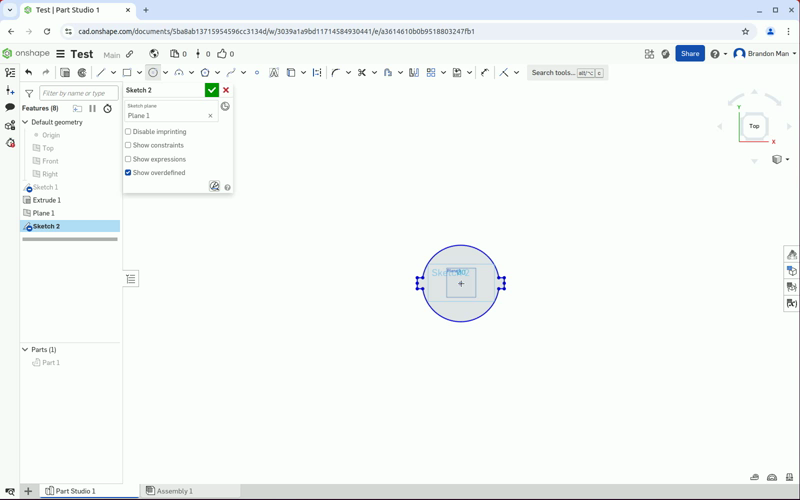
key_up(shift)
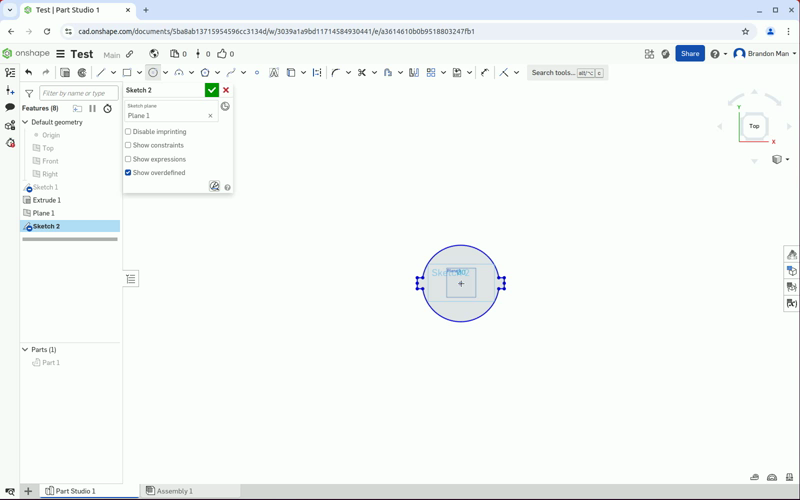
mouse_move(472, 283)
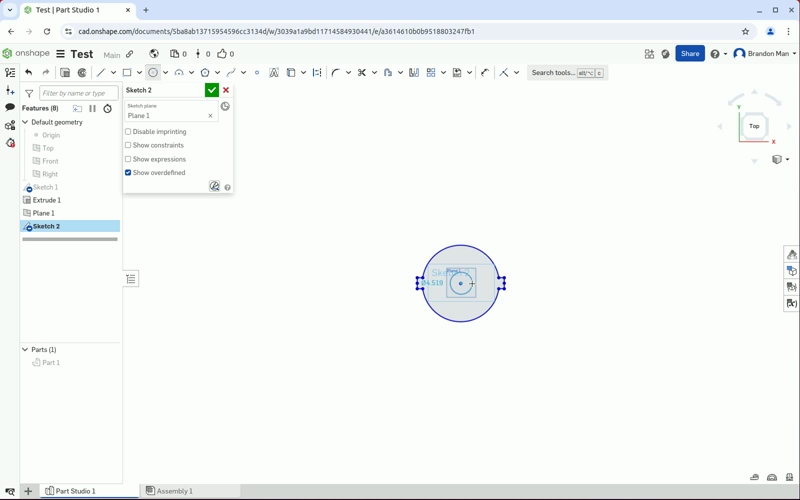
click(472, 283)
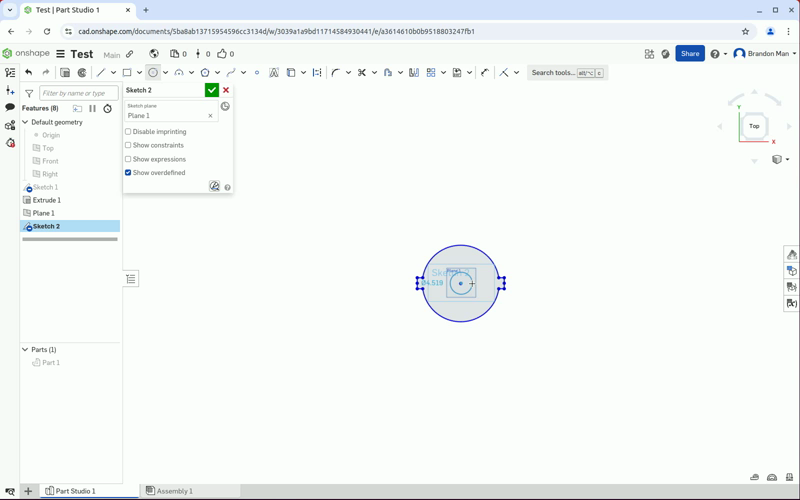
key(esc)
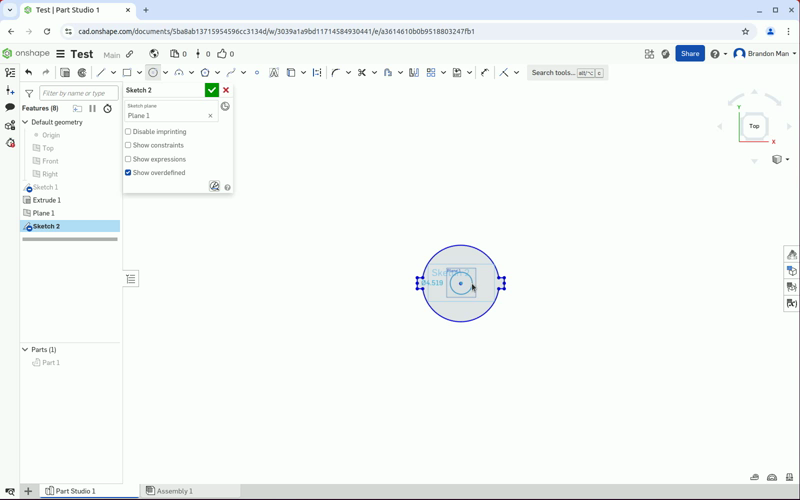
mouse_move(465, 309)
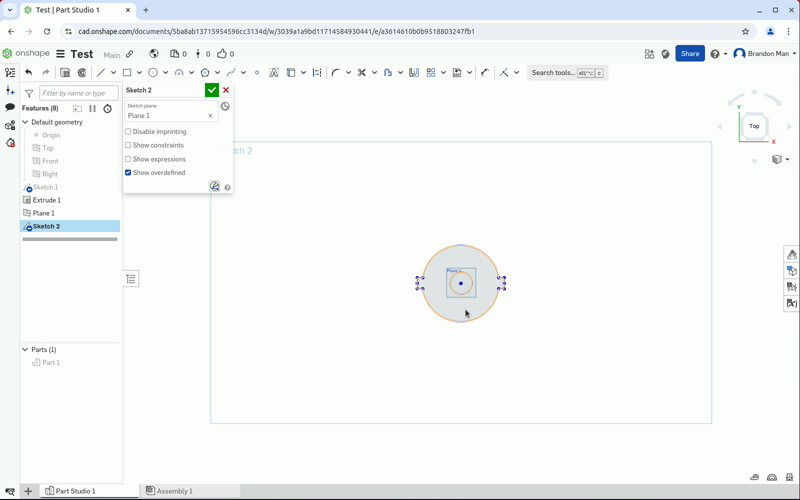
click(465, 309)
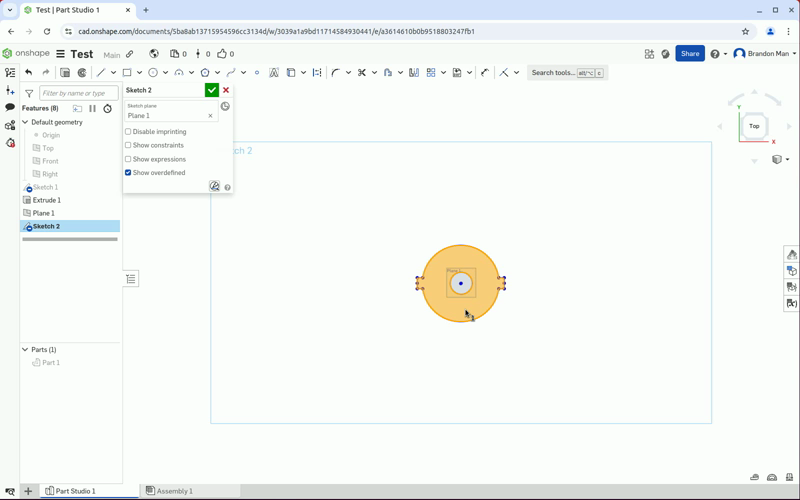
mouse_move(73, 352)
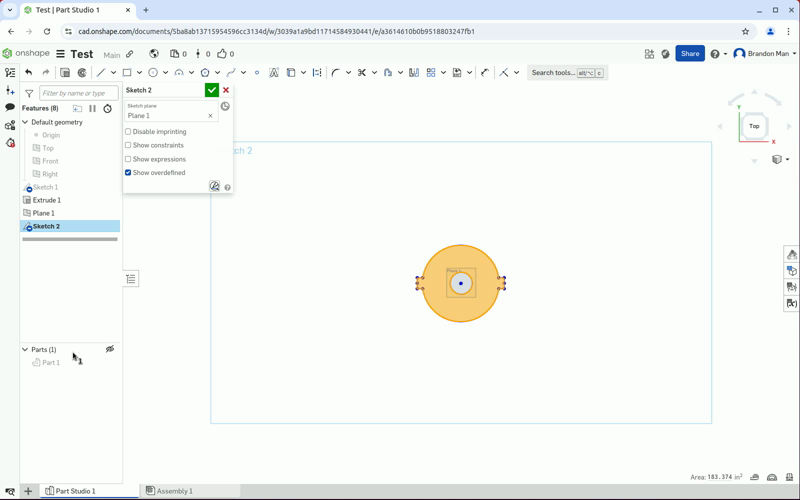
key(shift+y)
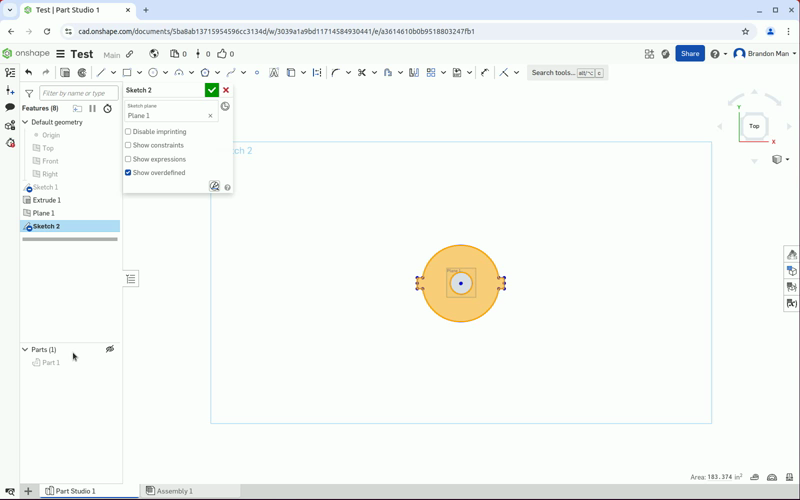
key(shift+e)
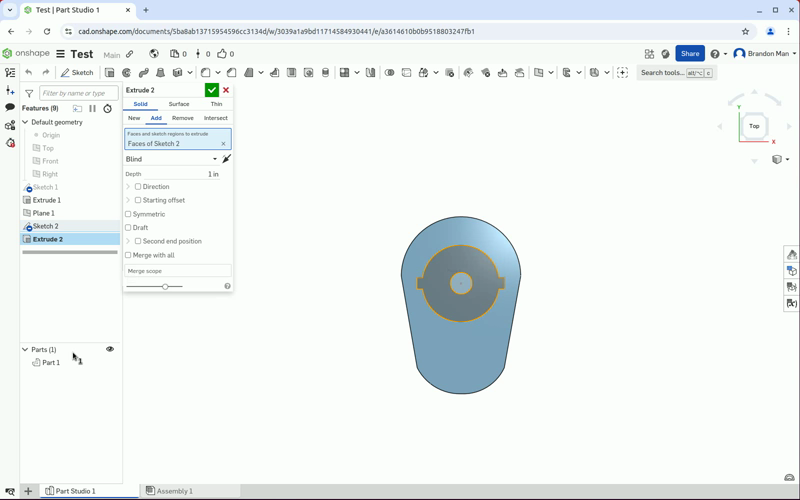
mouse_move(143, 106)
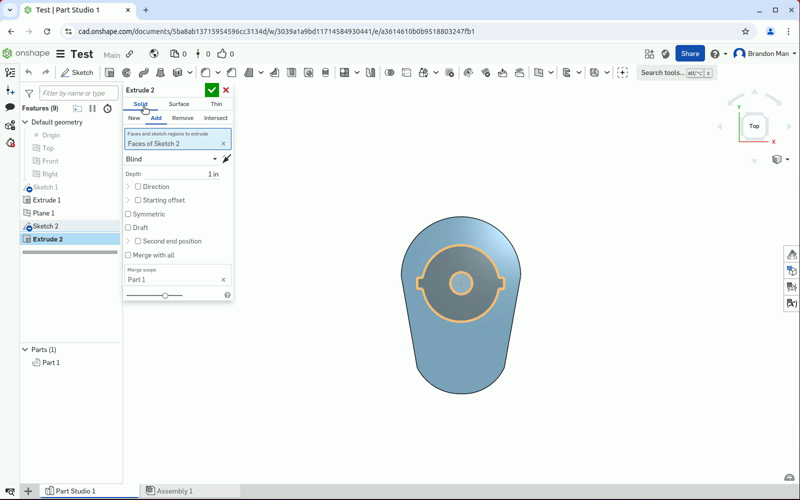
click(143, 106)
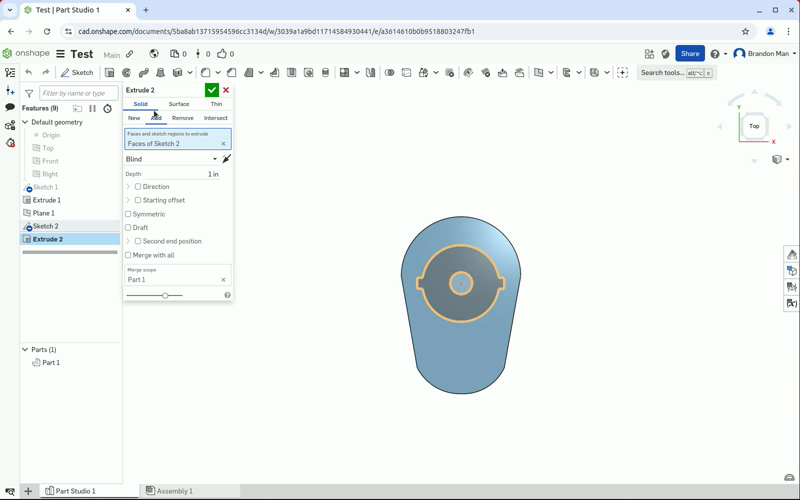
mouse_move(186, 120)
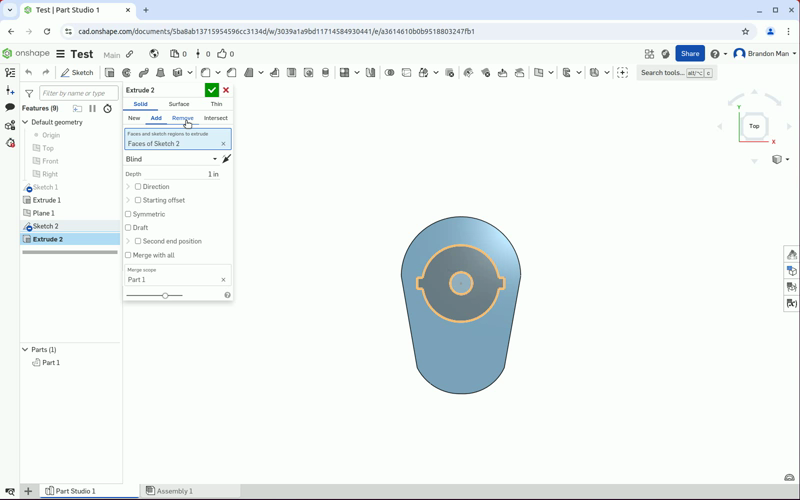
click(186, 120)
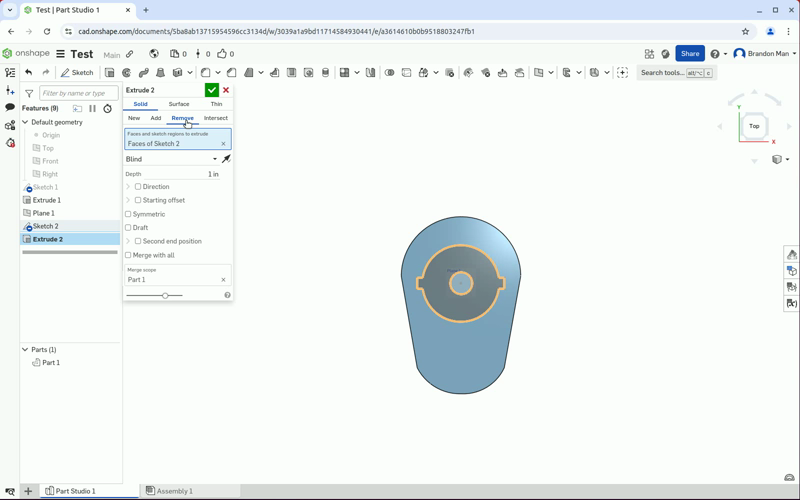
key(tab, 4)
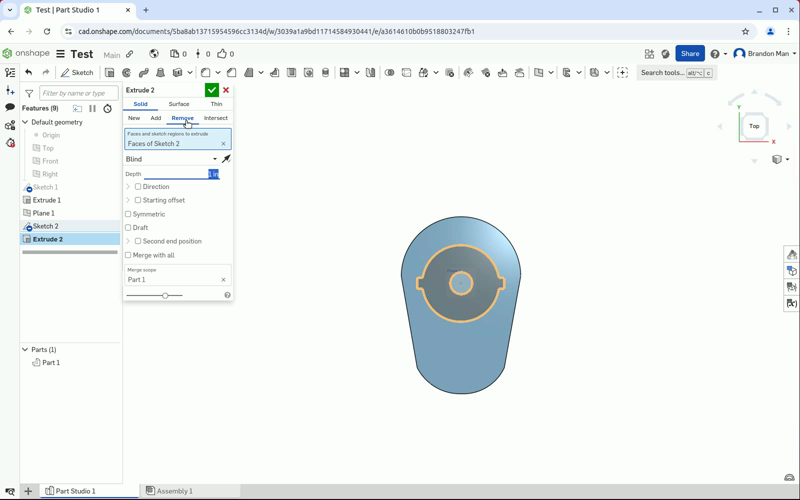
text(6.499)
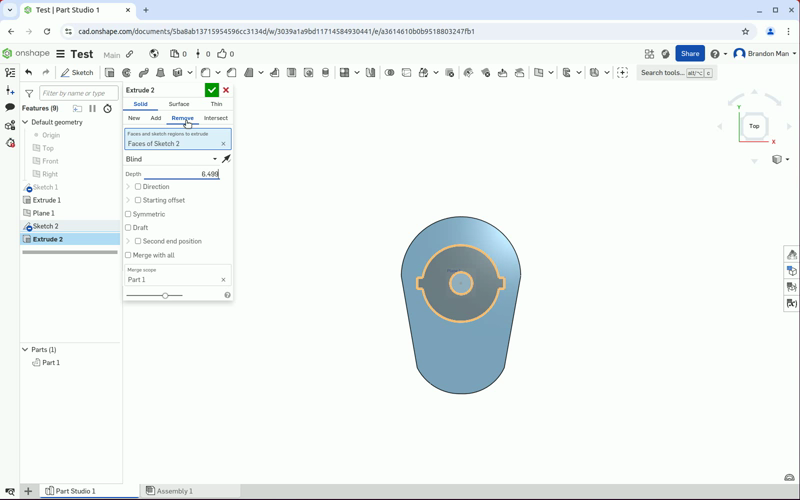
key(tab, 6)
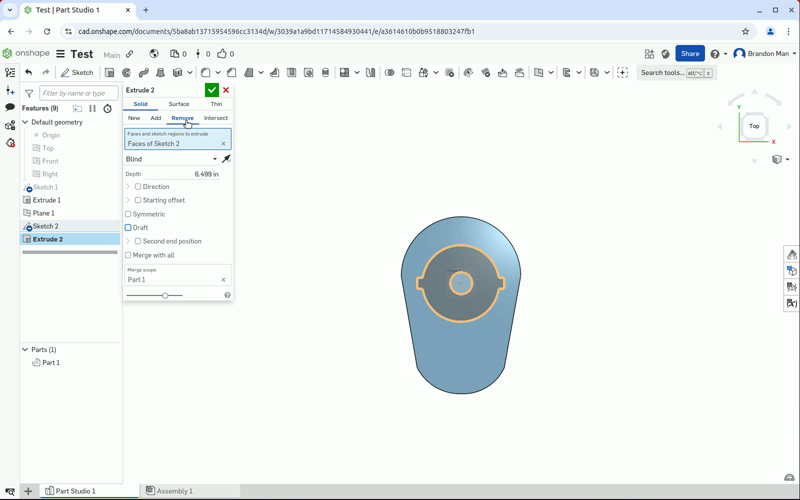
key(space)
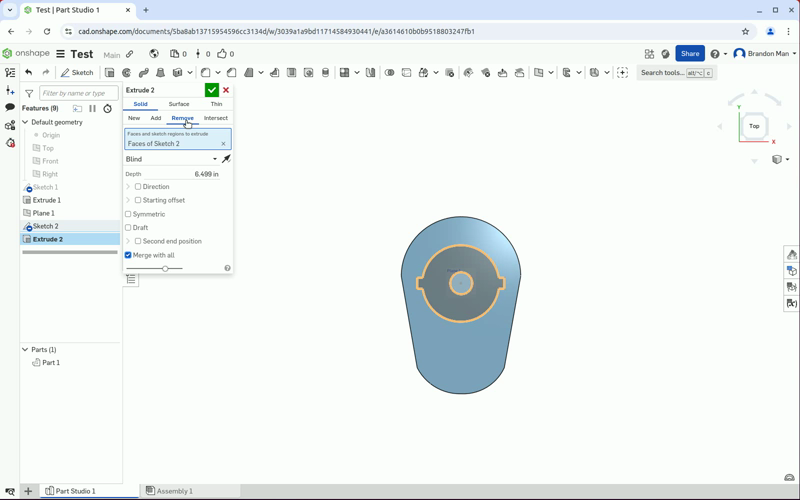
key(enter)
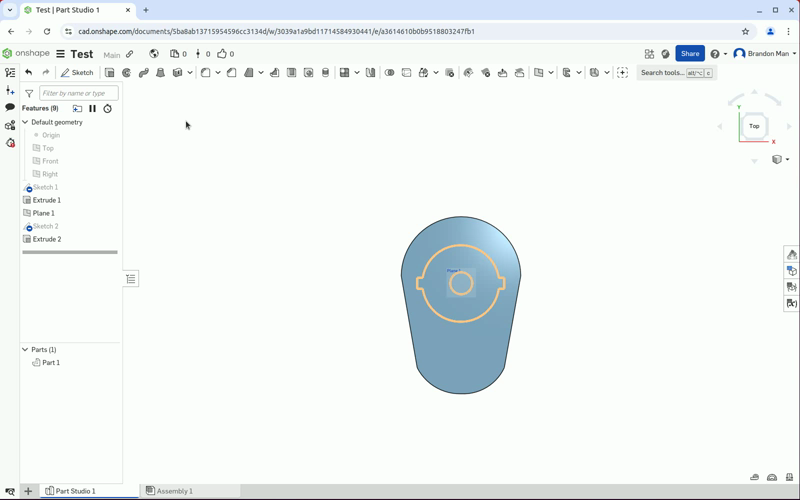
key(shift+h)
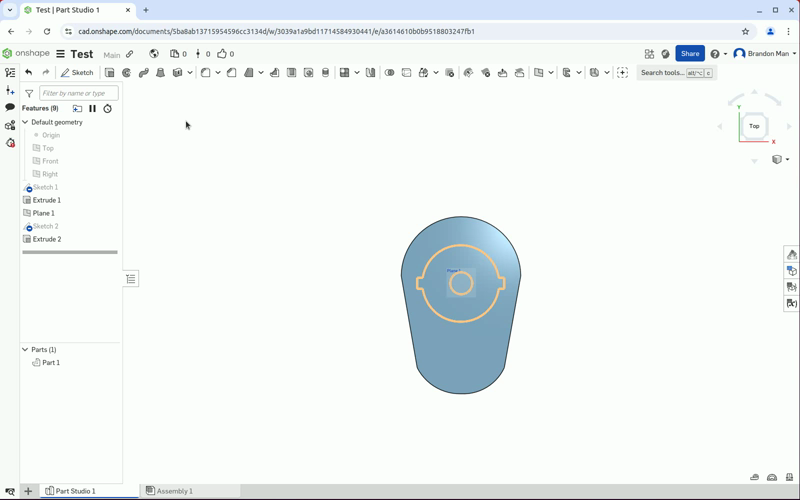
key(shift+h)
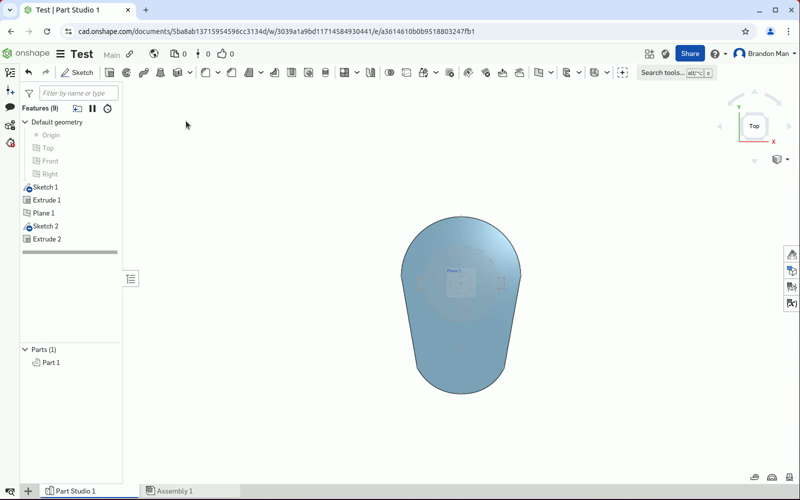
key(shift+7)
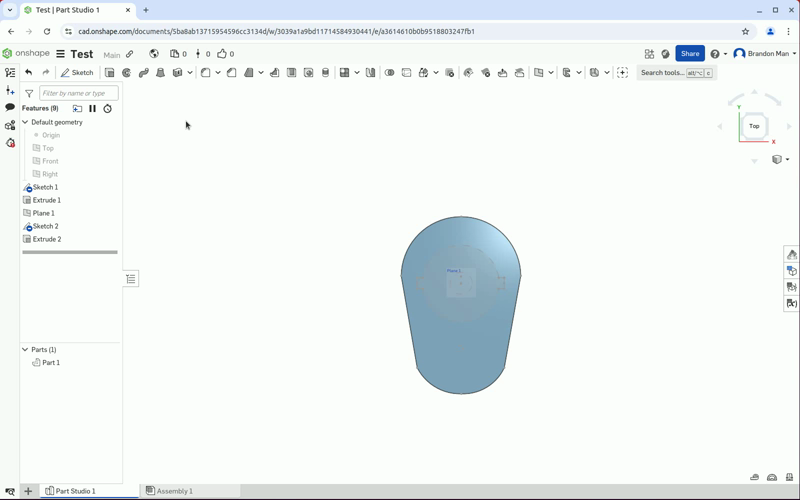
key(up, 3)
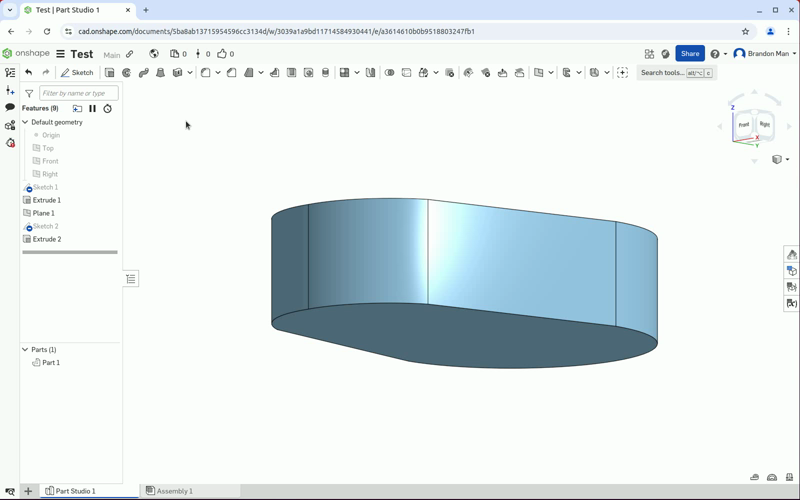
key(left, 3)
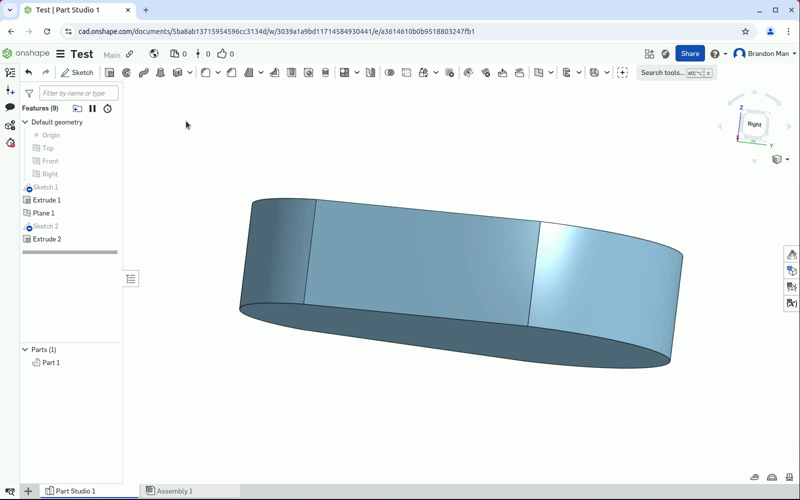
key(right, 3)
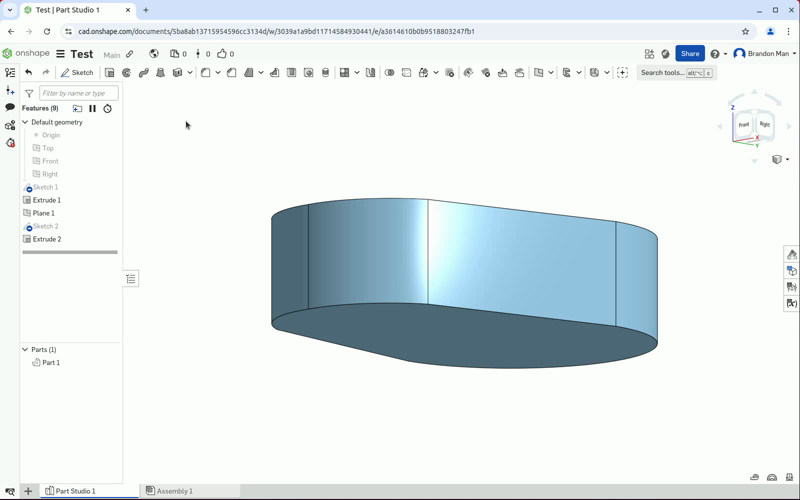
key(down, 3)
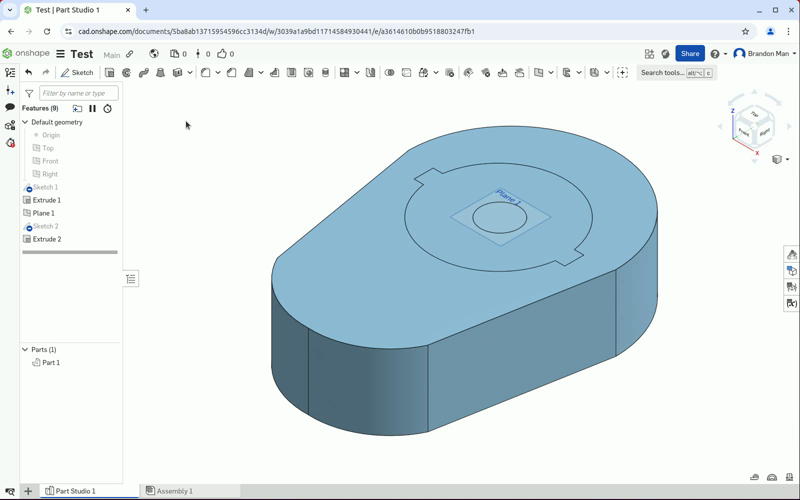
mouse_move(73, 189)
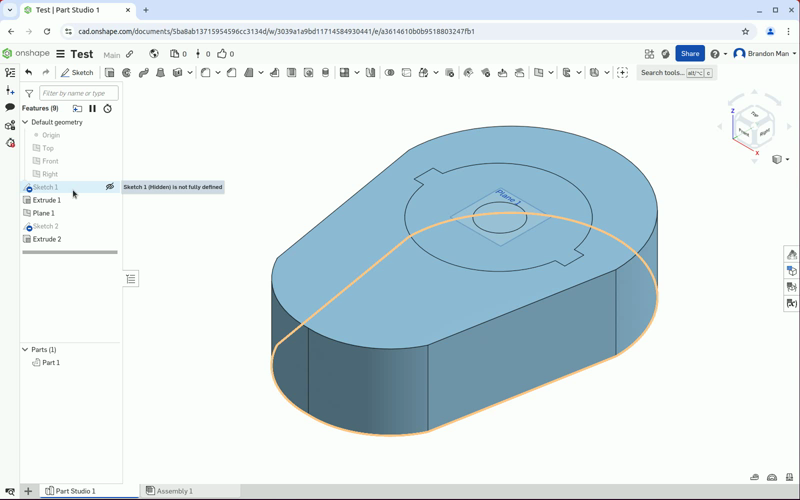
click(73, 189)